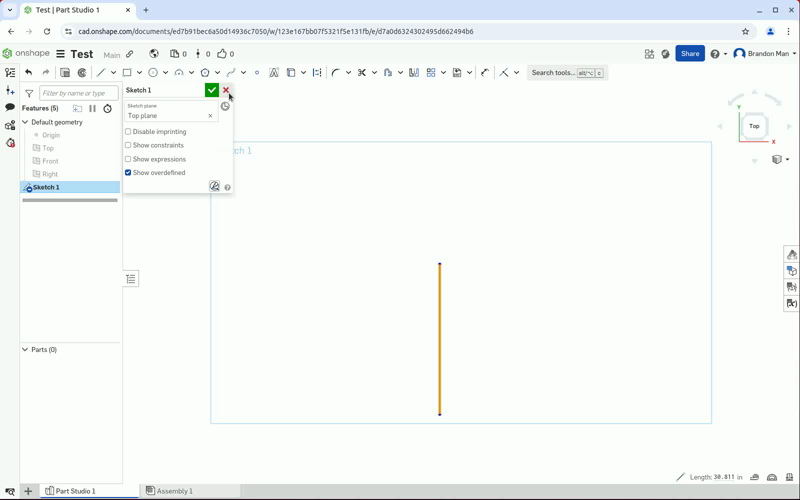
key(shift+h)
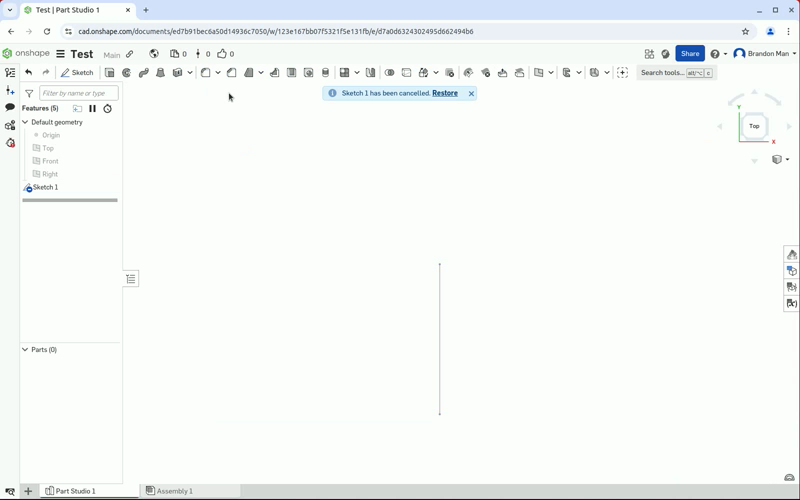
key(shift+s)
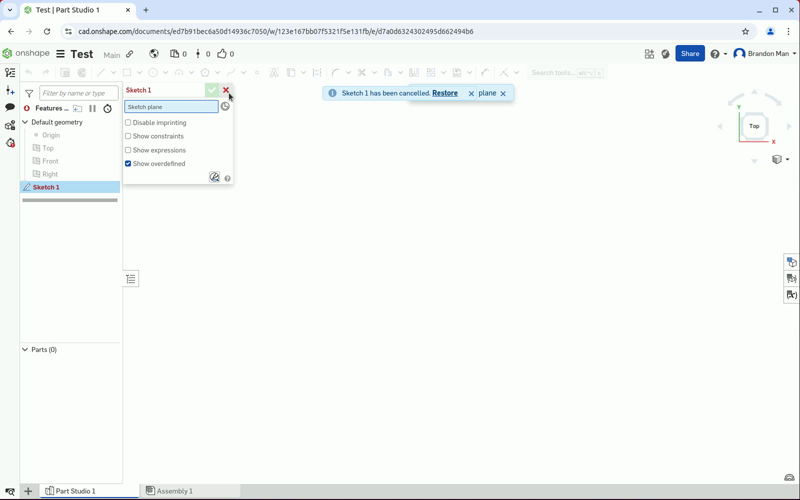
mouse_move(73, 150)
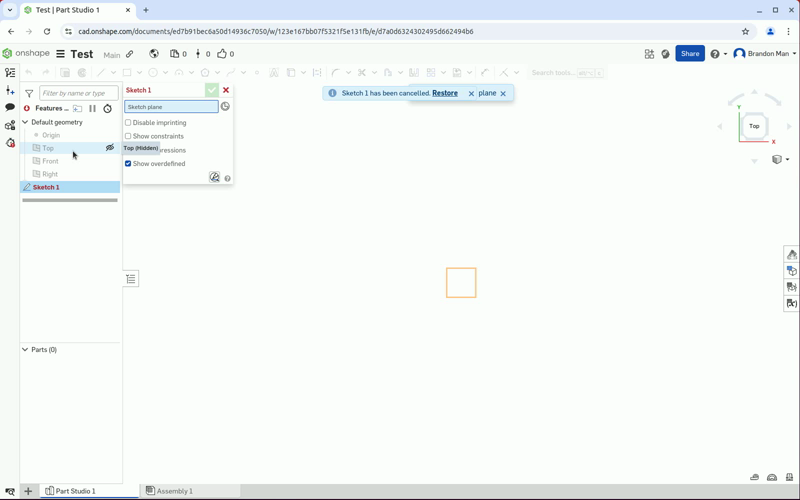
click(73, 150)
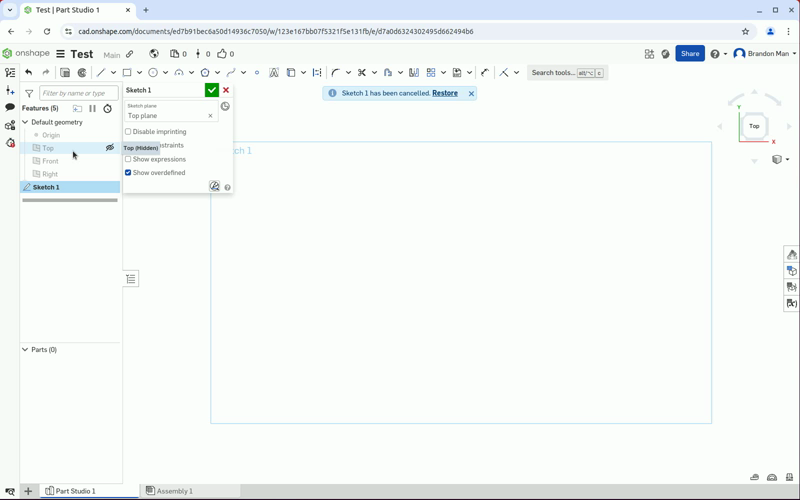
mouse_move(73, 352)
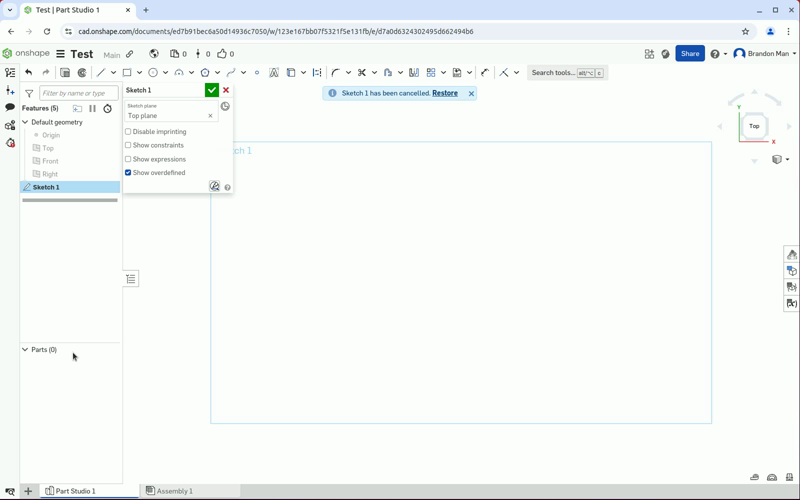
key(y)
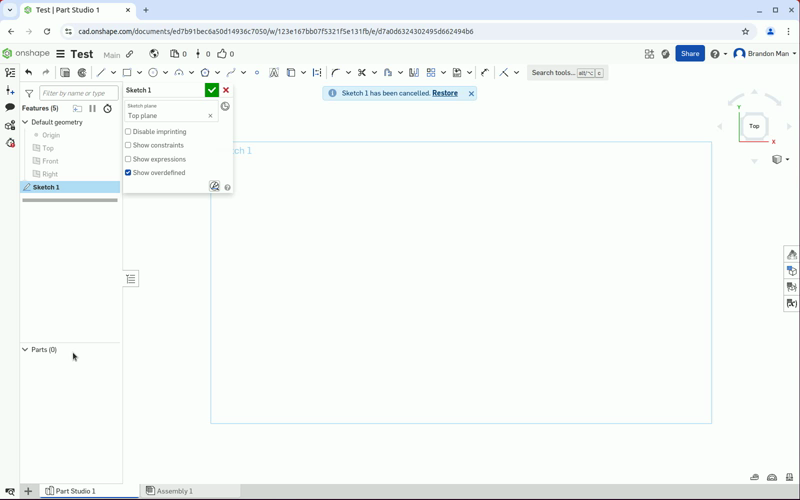
key(l)
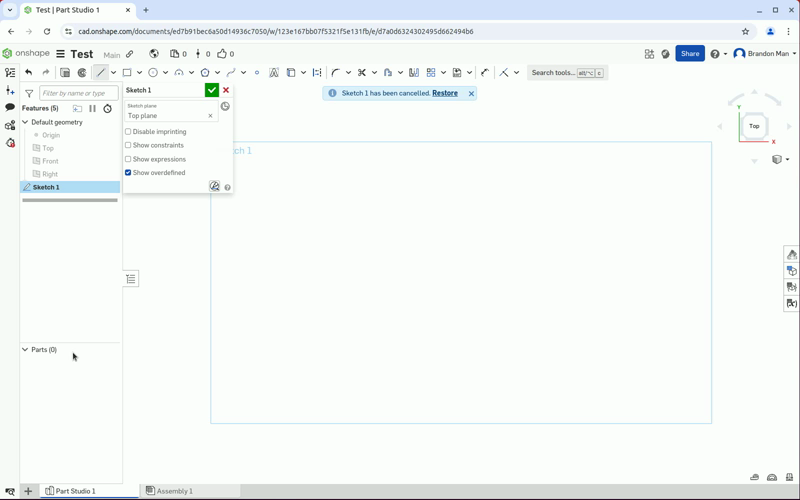
key_down(shift)
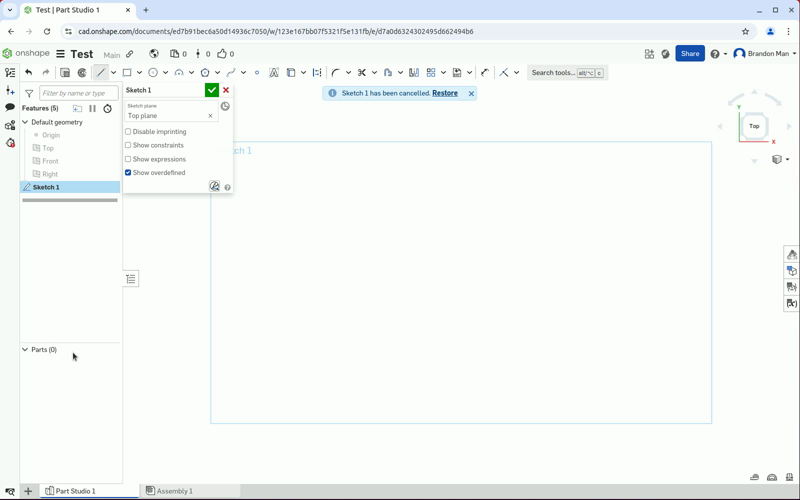
mouse_move(348, 339)
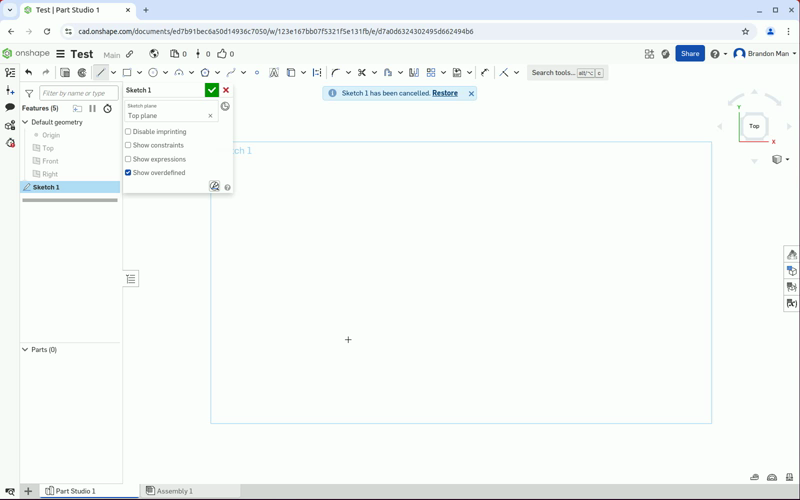
click(348, 339)
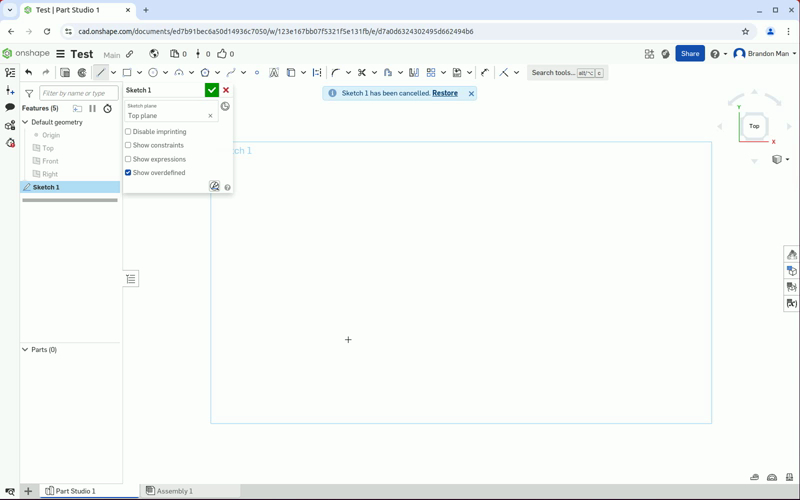
key_up(shift)
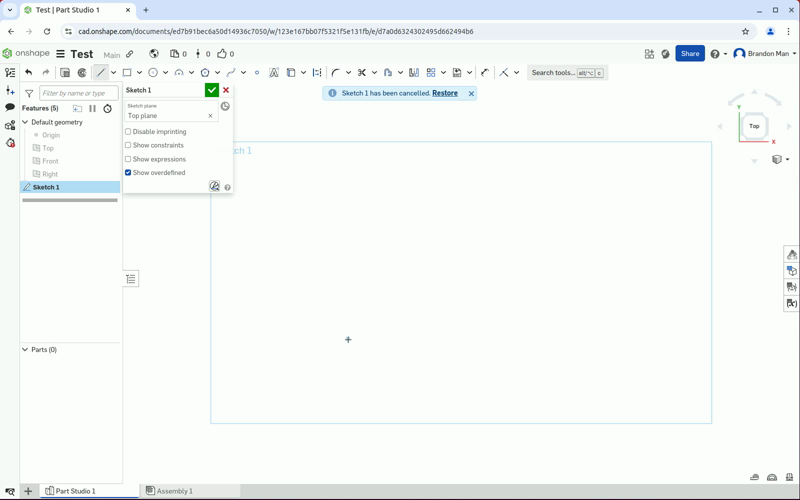
key_down(shift)
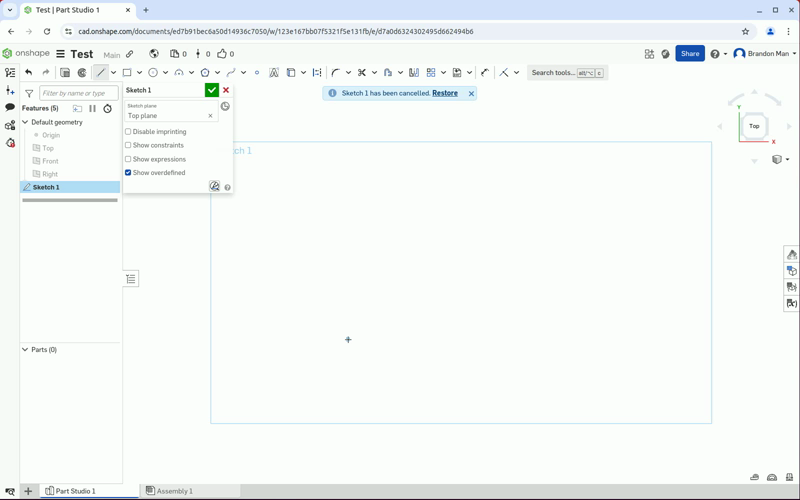
mouse_move(572, 339)
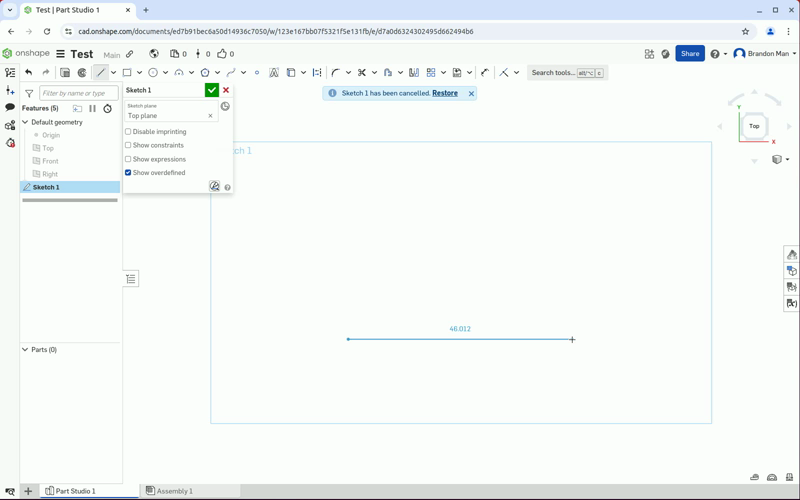
click(572, 339)
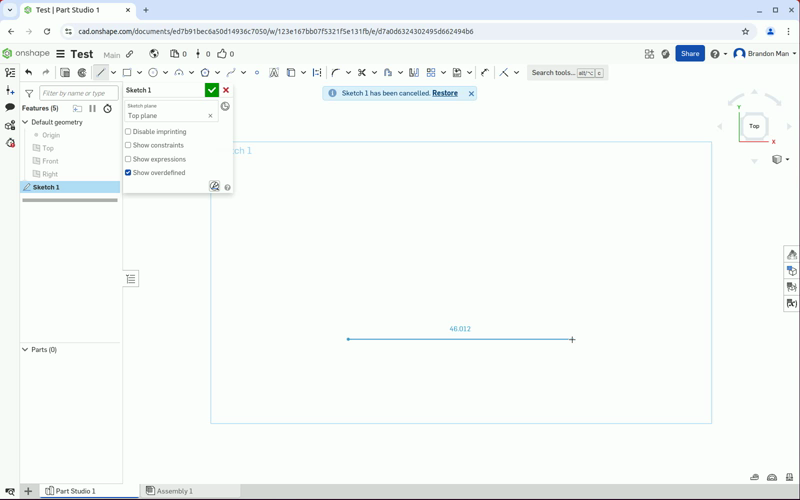
key_up(shift)
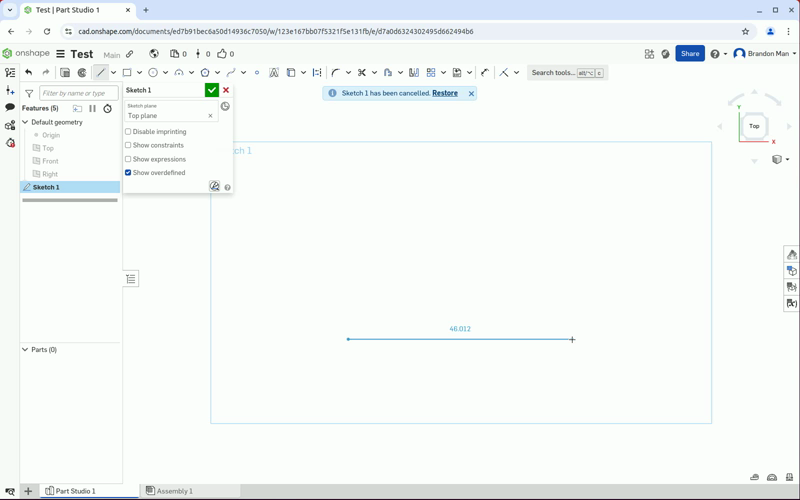
key_down(shift)
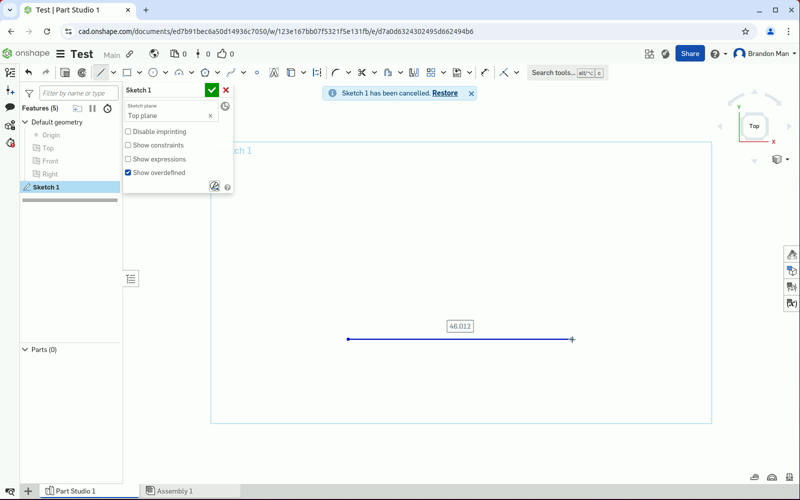
mouse_move(572, 226)
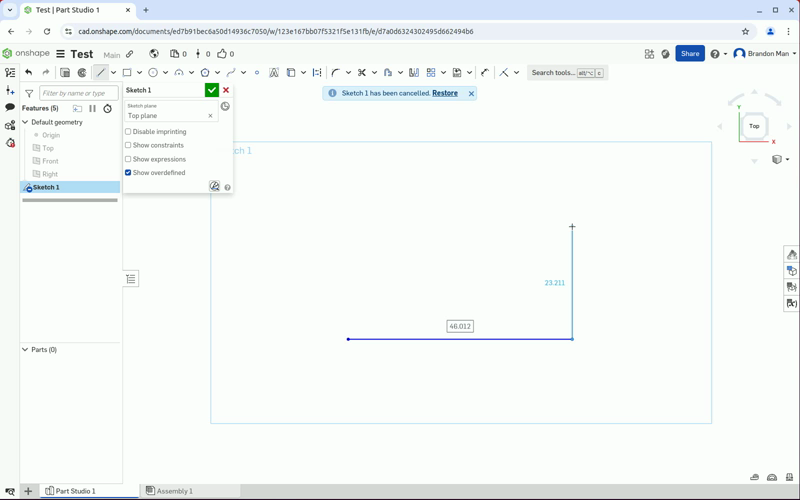
click(572, 226)
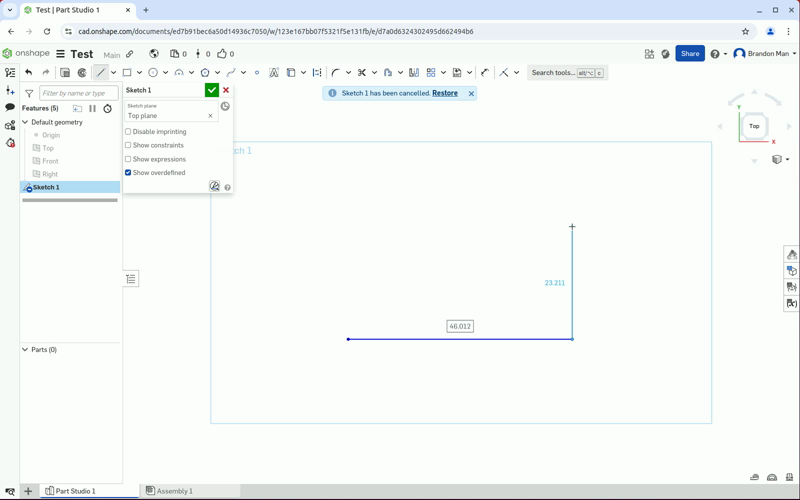
key_up(shift)
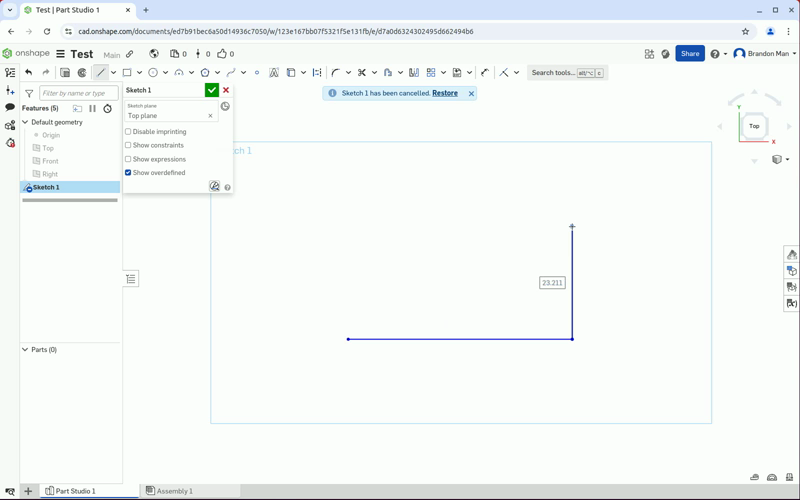
key_down(shift)
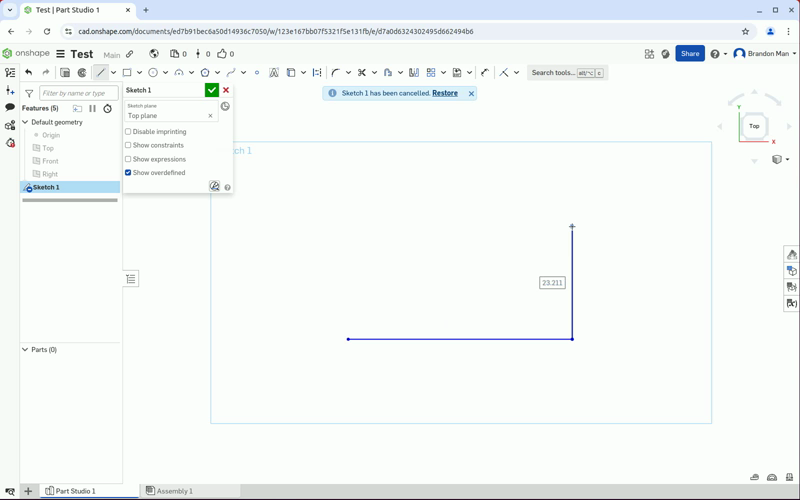
mouse_move(348, 226)
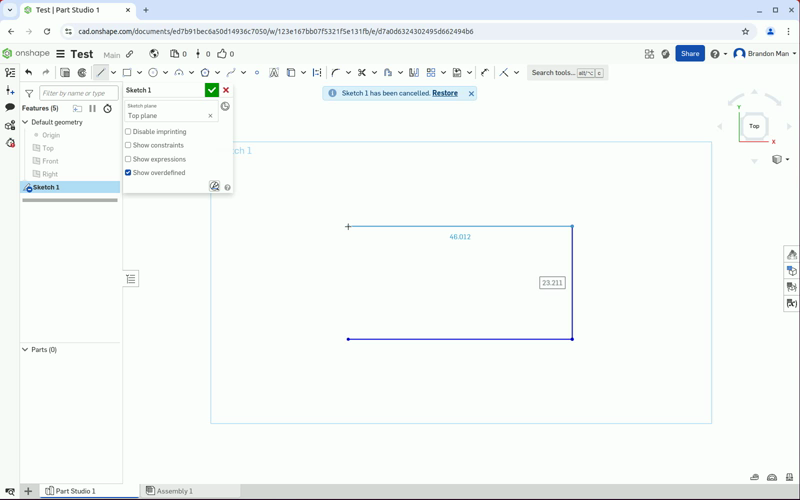
click(348, 226)
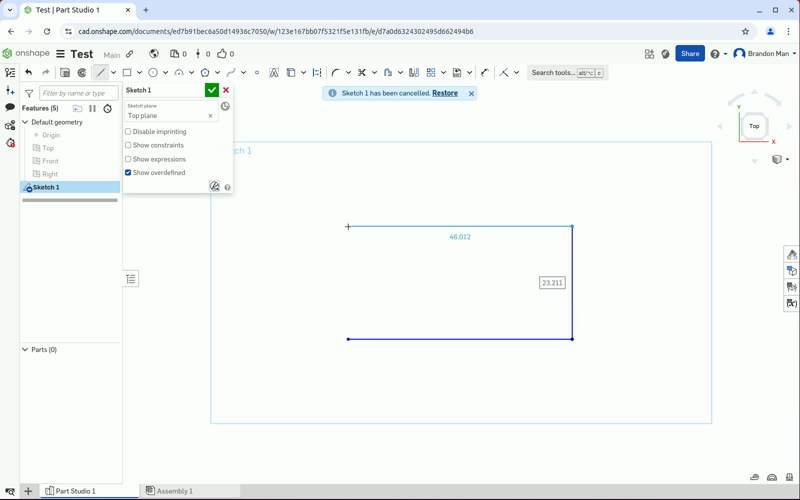
key_up(shift)
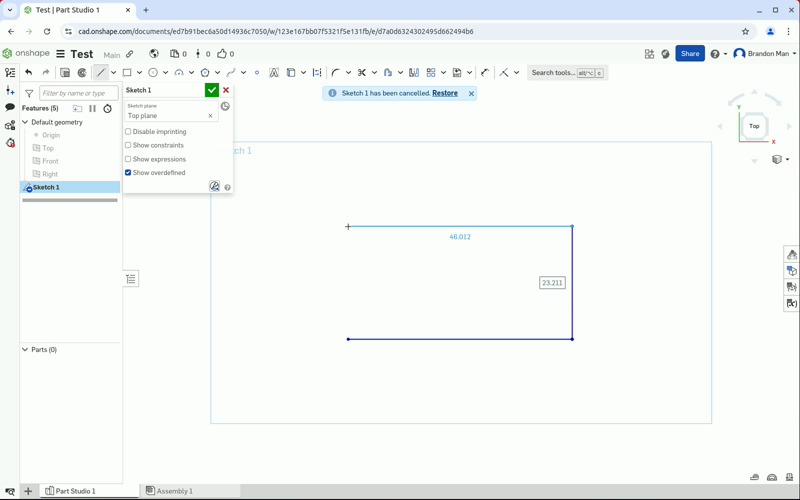
key_down(shift)
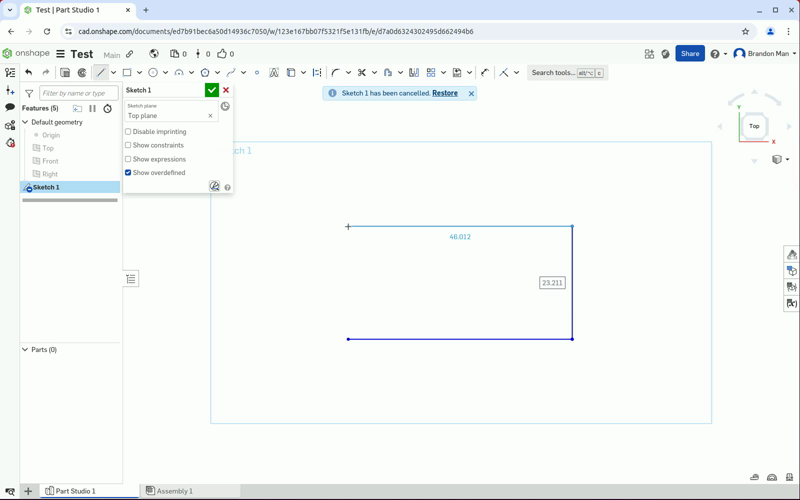
mouse_move(348, 339)
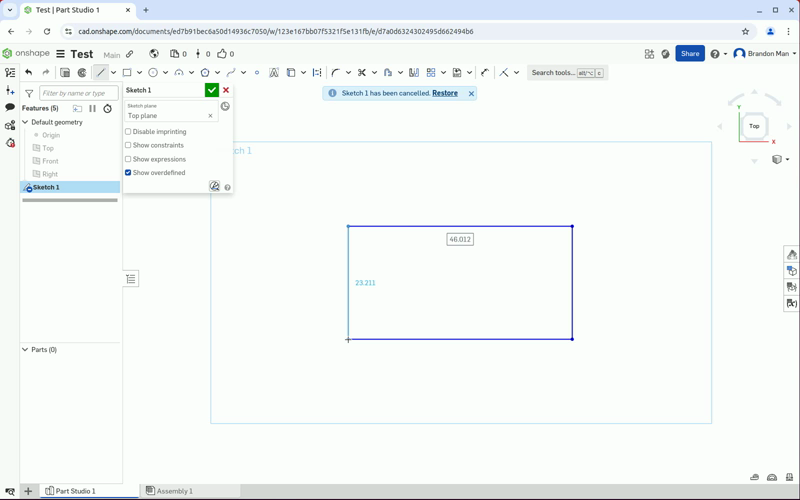
key_up(shift)
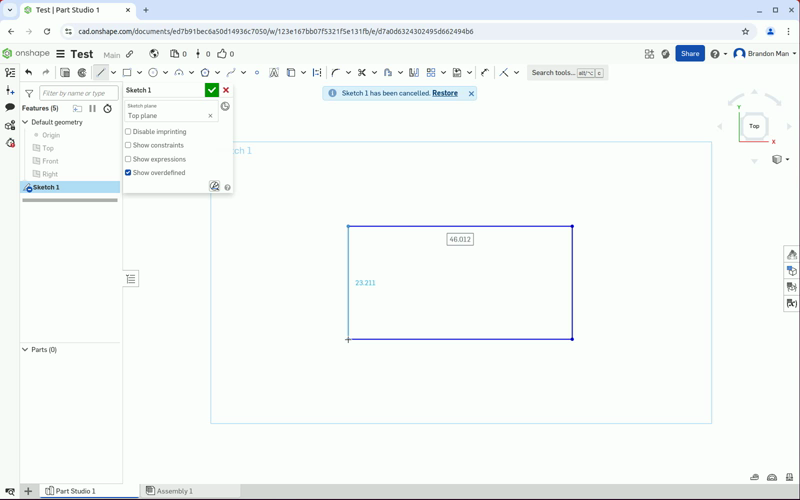
click(348, 339)
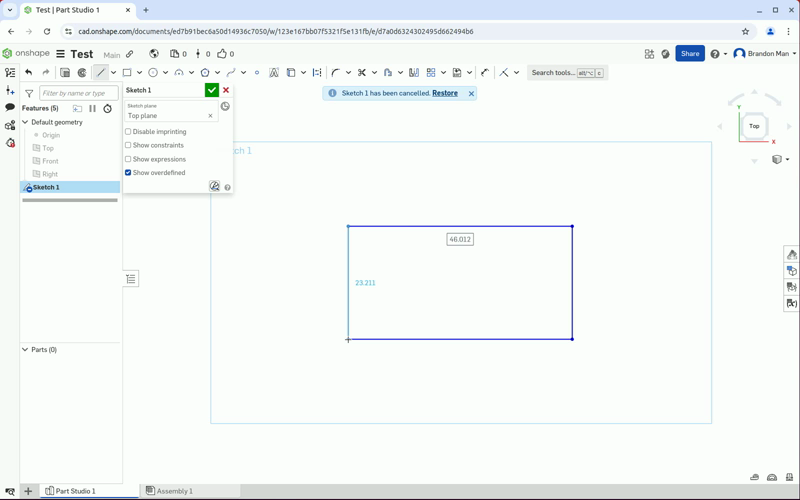
key(esc)
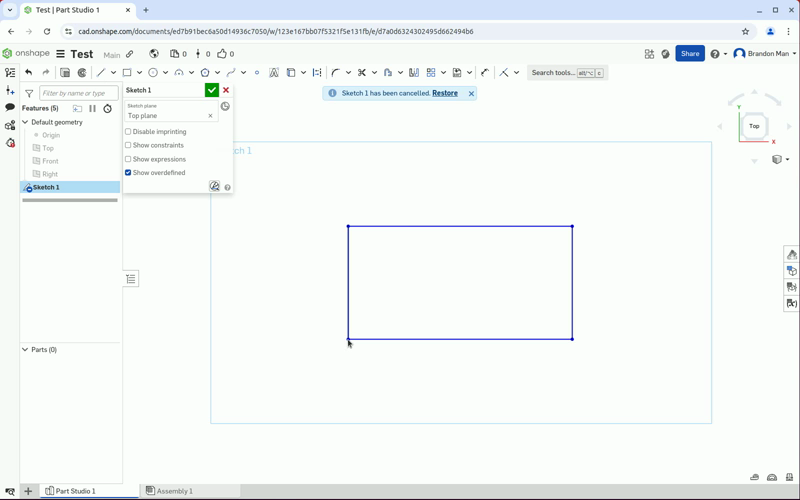
mouse_move(472, 273)
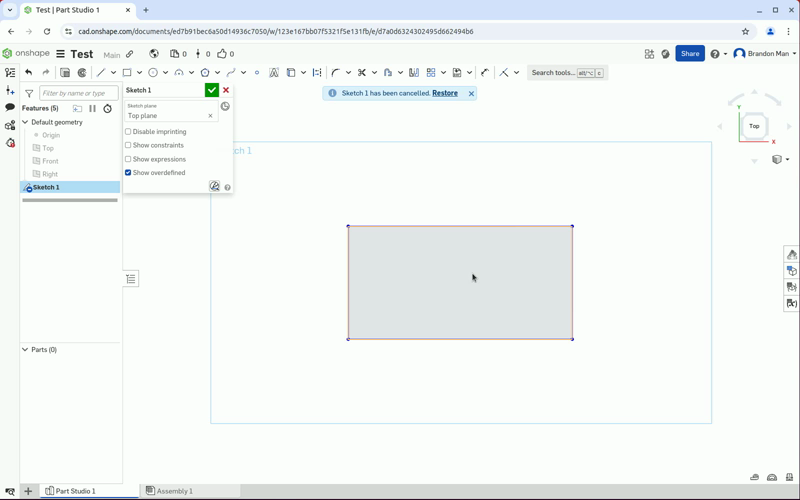
click(472, 273)
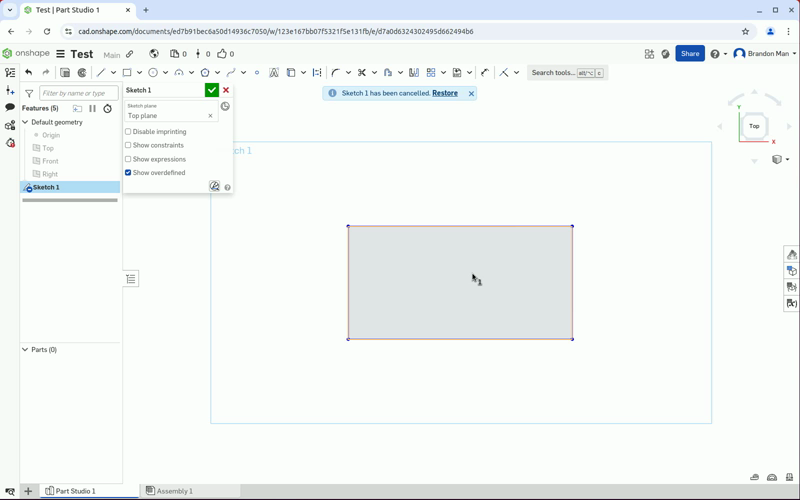
mouse_move(73, 352)
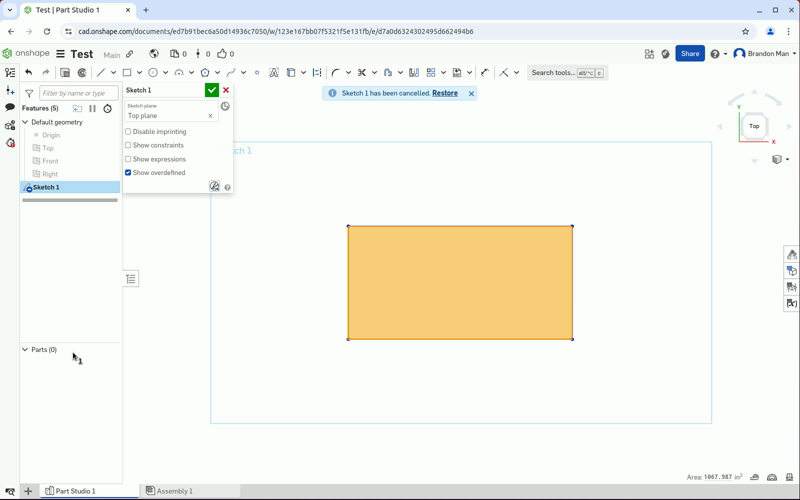
key(shift+y)
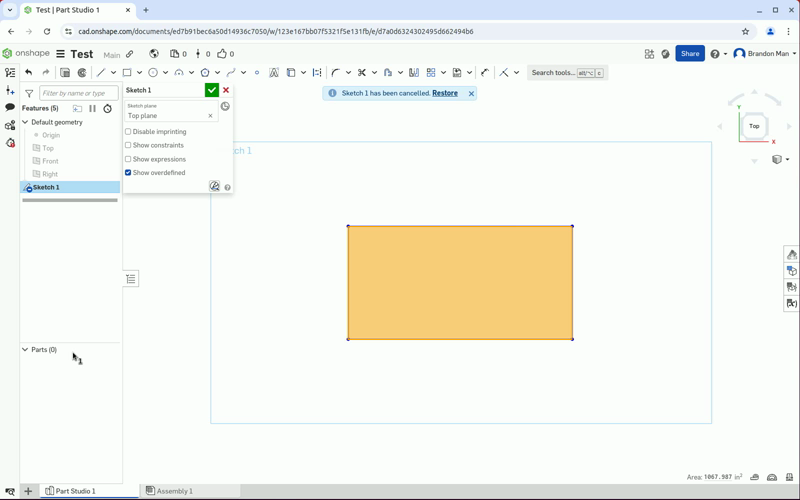
key(shift+e)
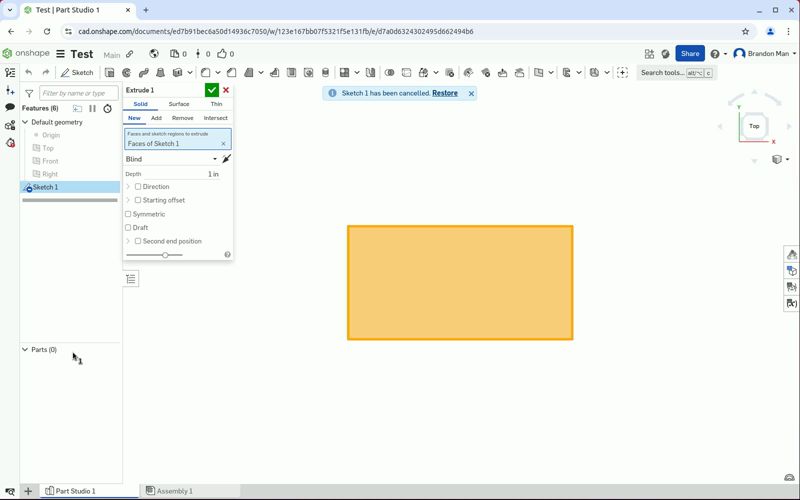
mouse_move(143, 106)
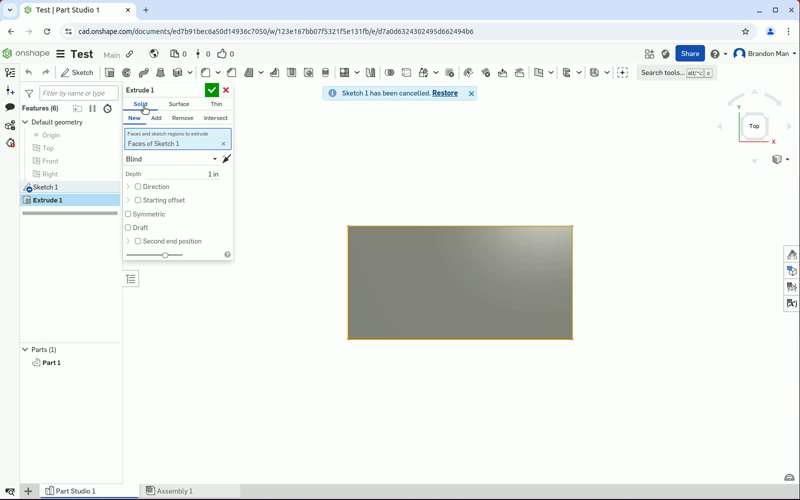
click(143, 106)
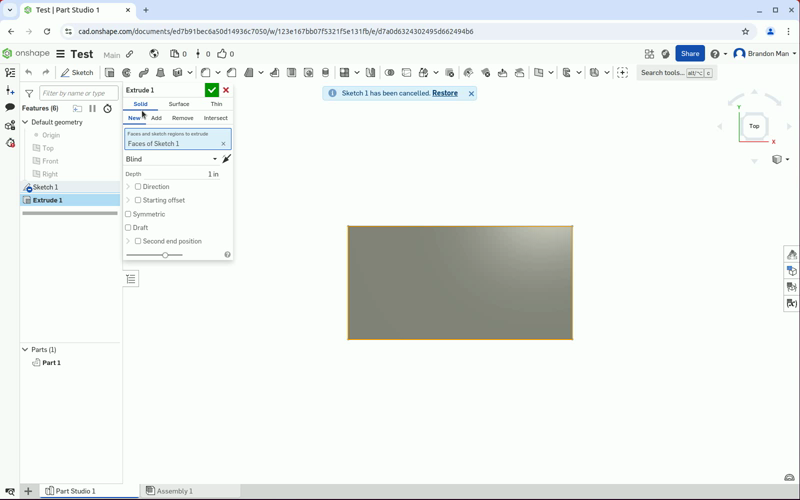
mouse_move(137, 120)
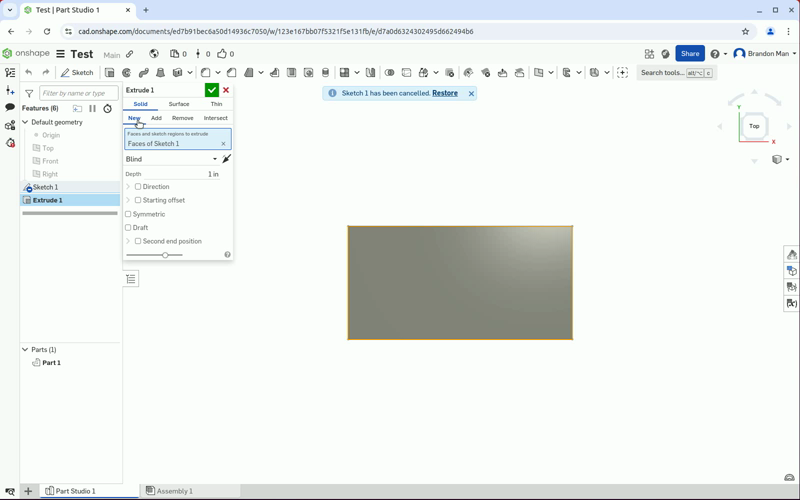
click(137, 120)
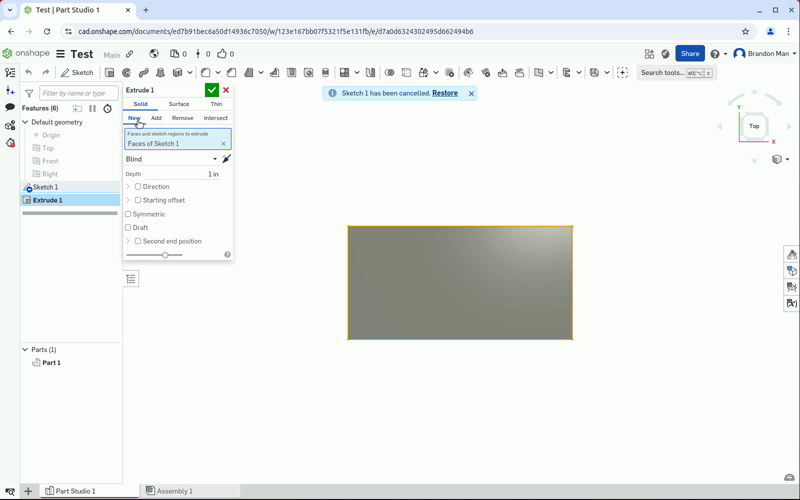
key(tab, 4)
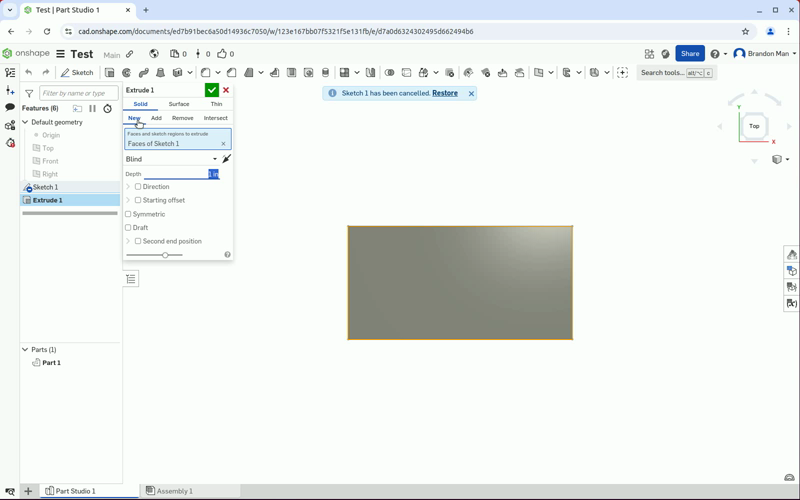
text(7.703)
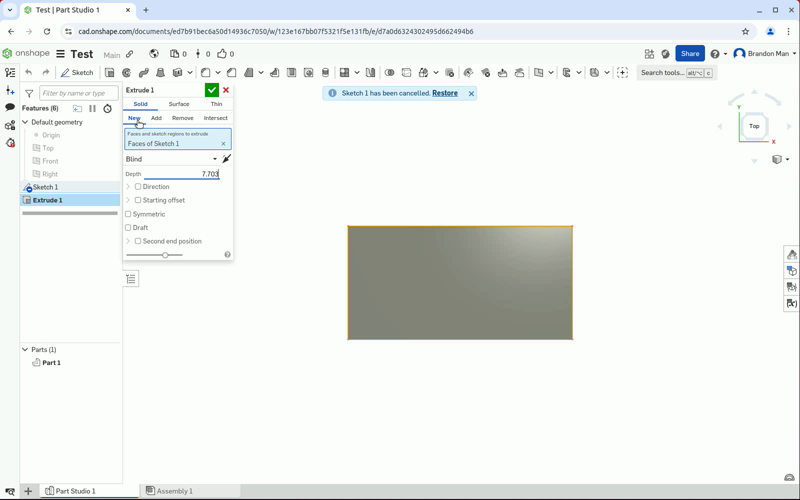
key(enter)
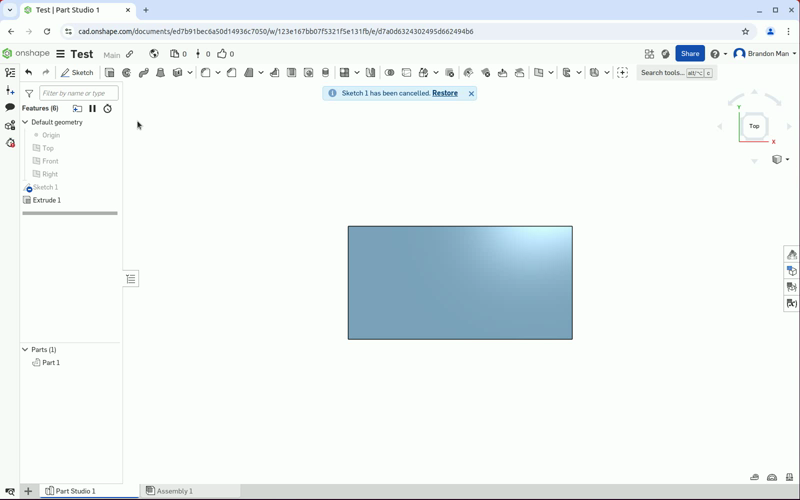
key(shift+h)
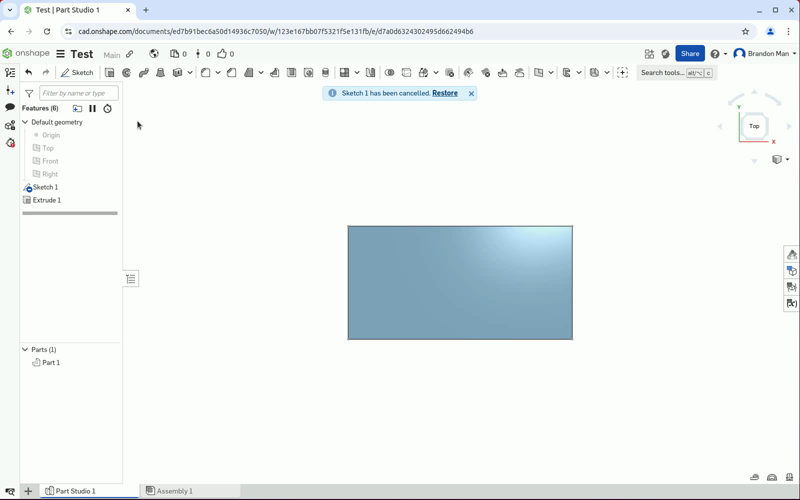
key(shift+h)
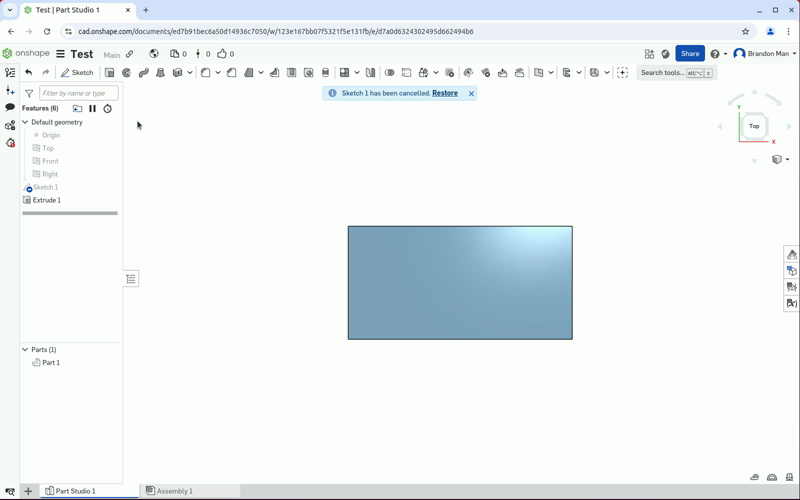
mouse_move(73, 189)
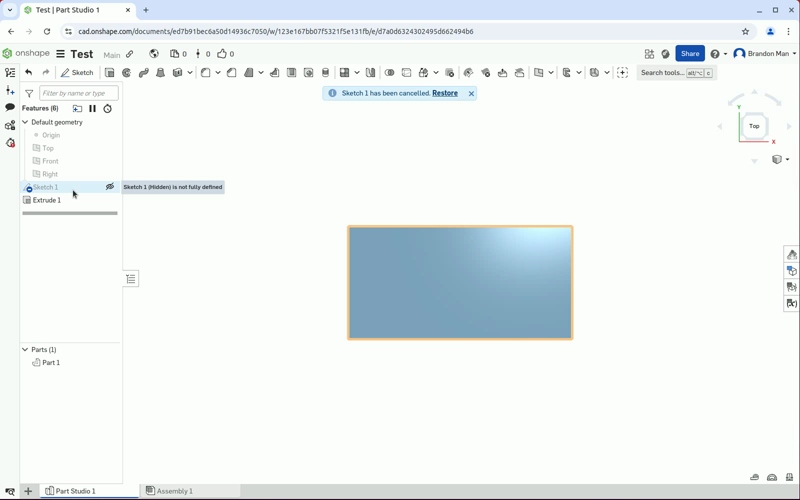
click(73, 189)
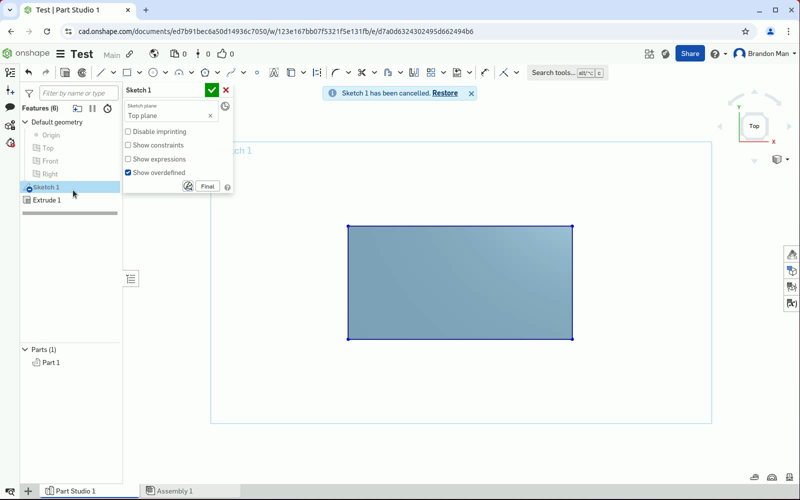
mouse_move(229, 92)
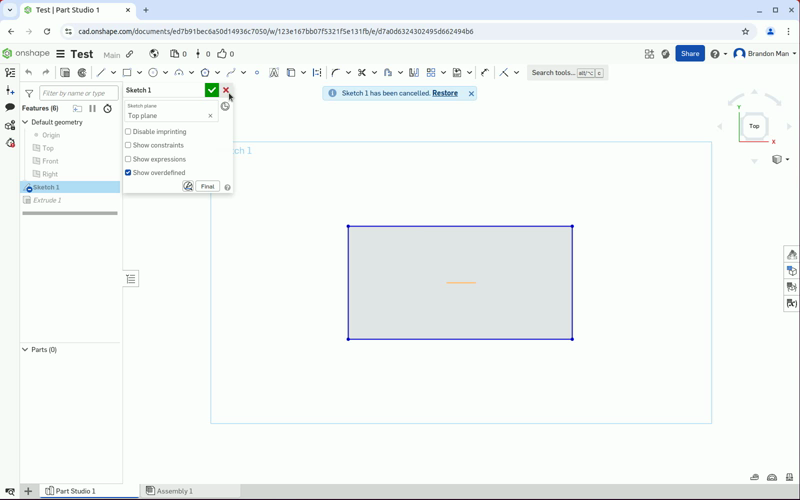
click(229, 92)
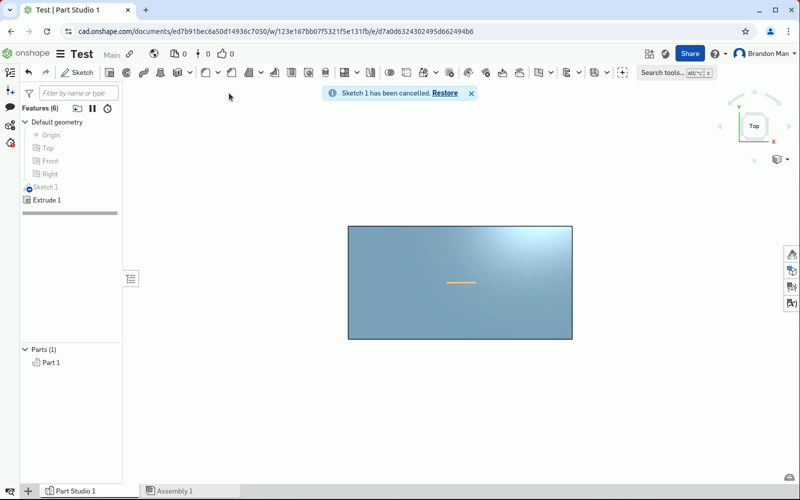
mouse_move(541, 75)
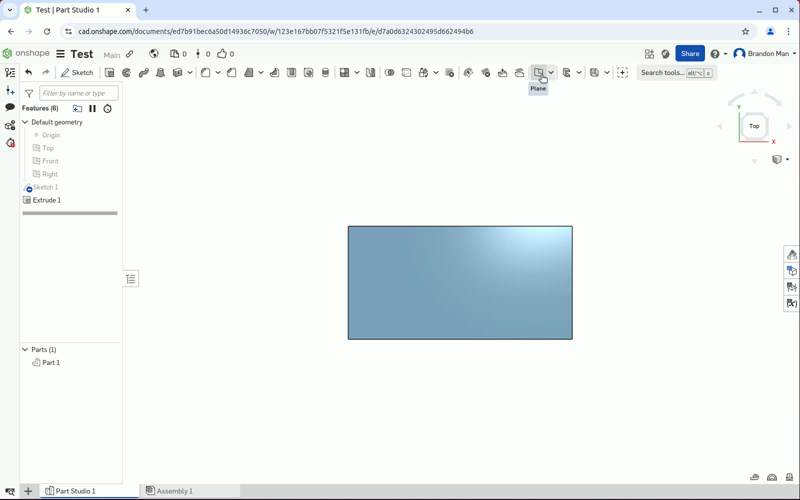
click(541, 75)
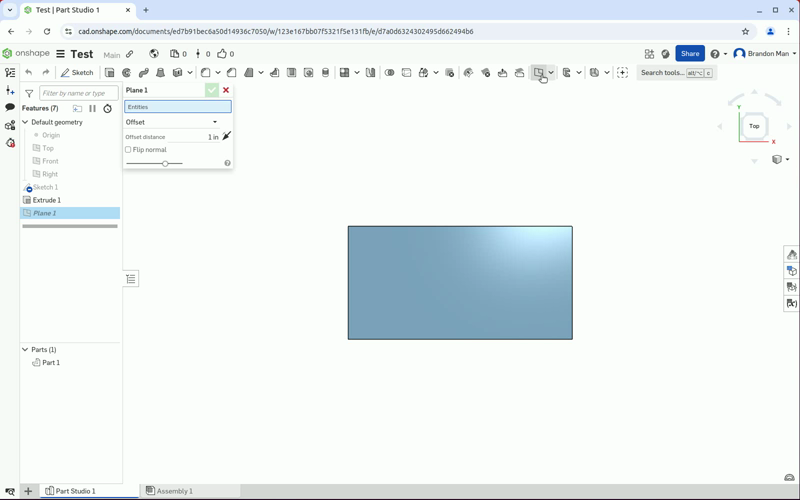
mouse_move(73, 150)
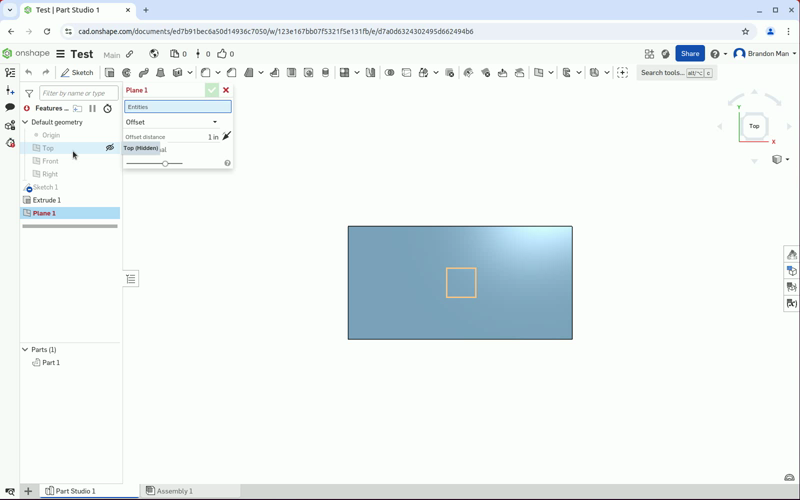
click(73, 150)
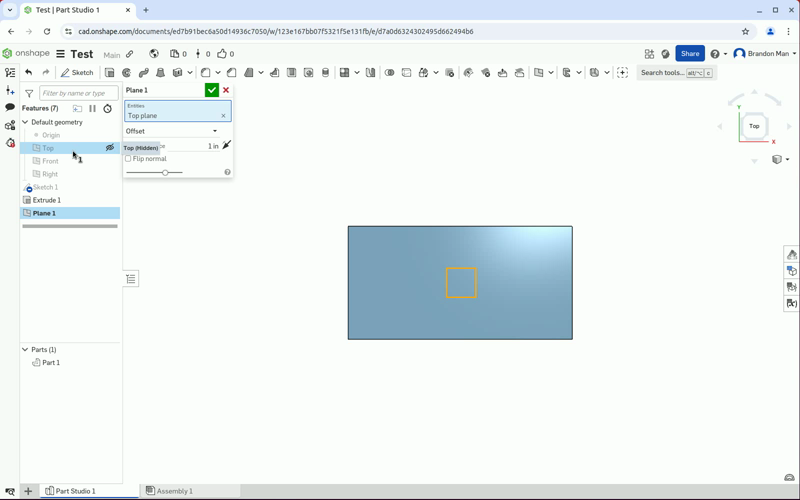
key(tab, 2)
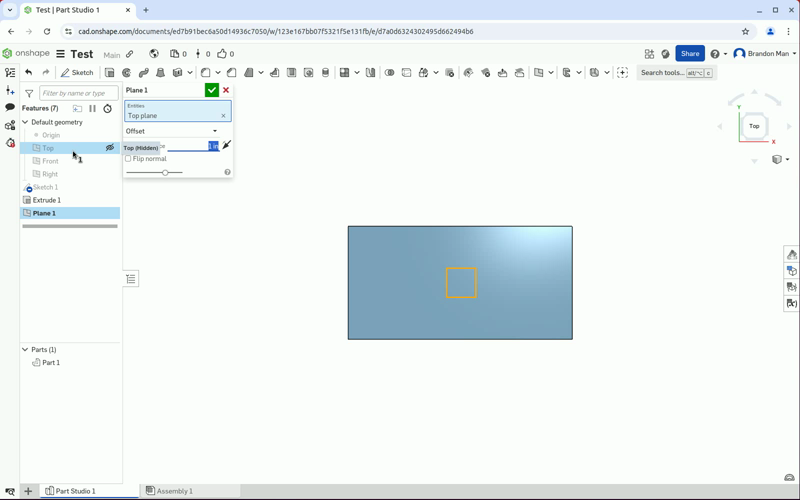
text(7.703)
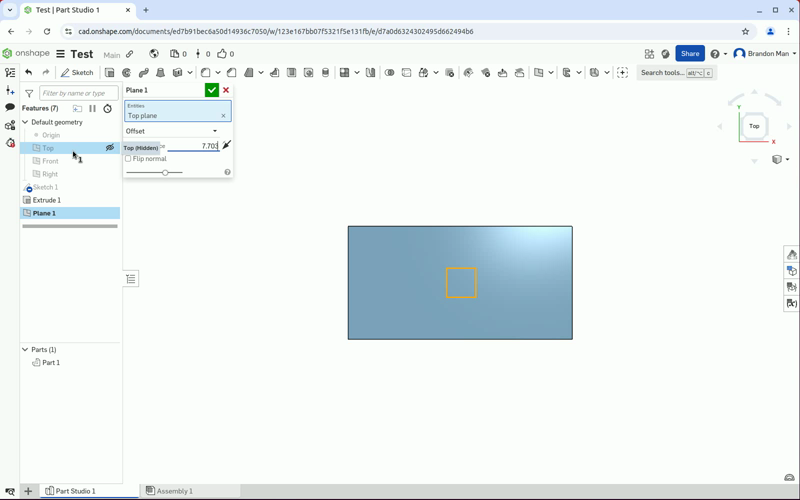
key(enter, 2)
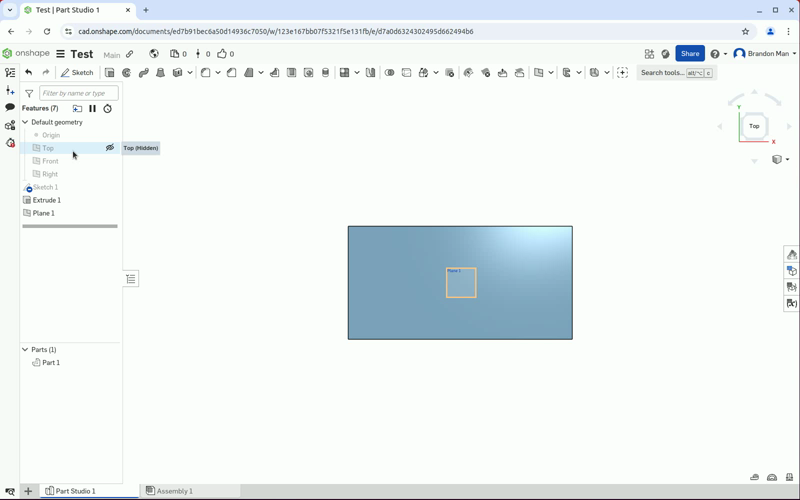
key(shift+s)
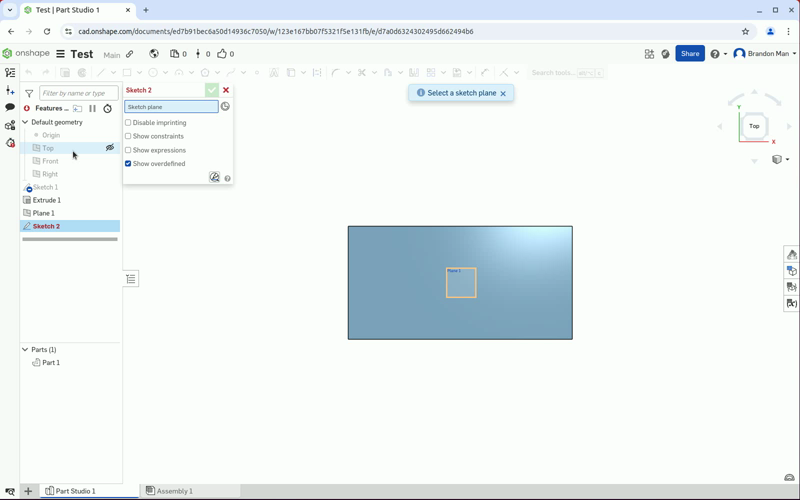
mouse_move(73, 215)
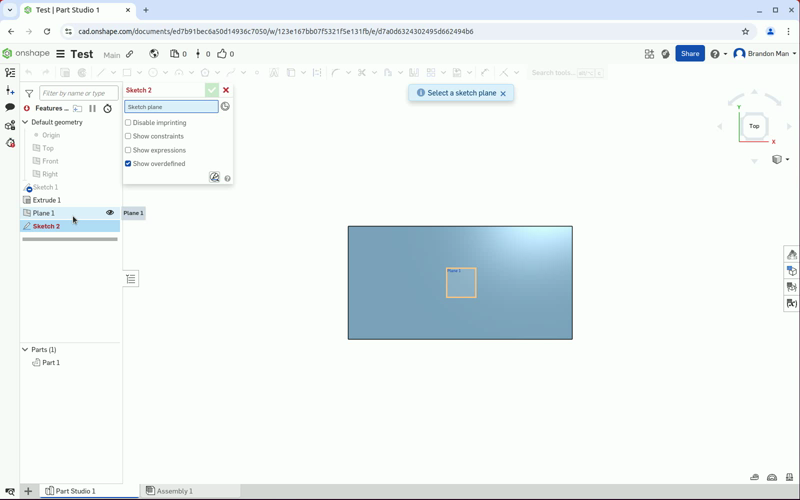
click(73, 215)
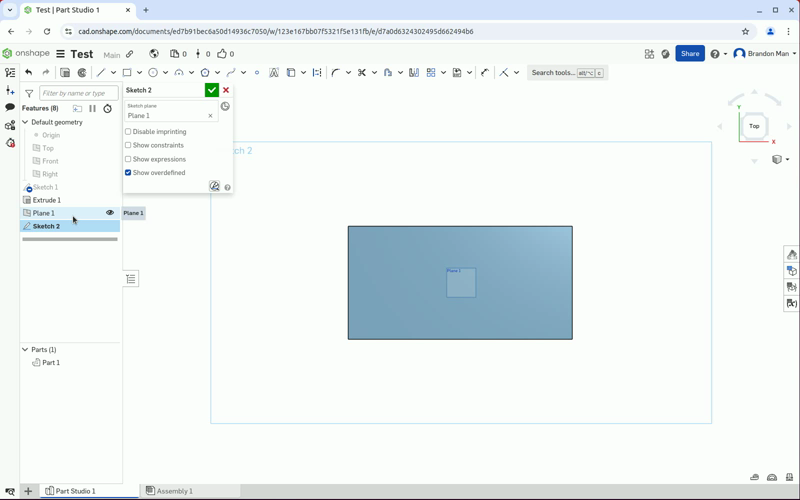
mouse_move(73, 352)
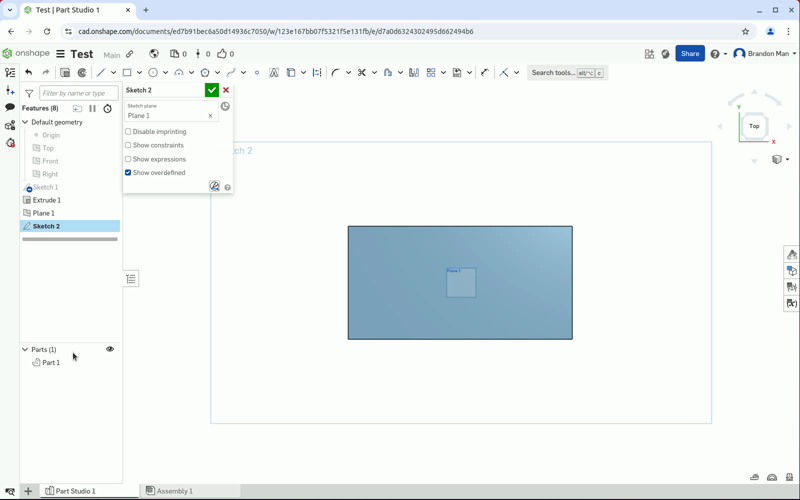
key(y)
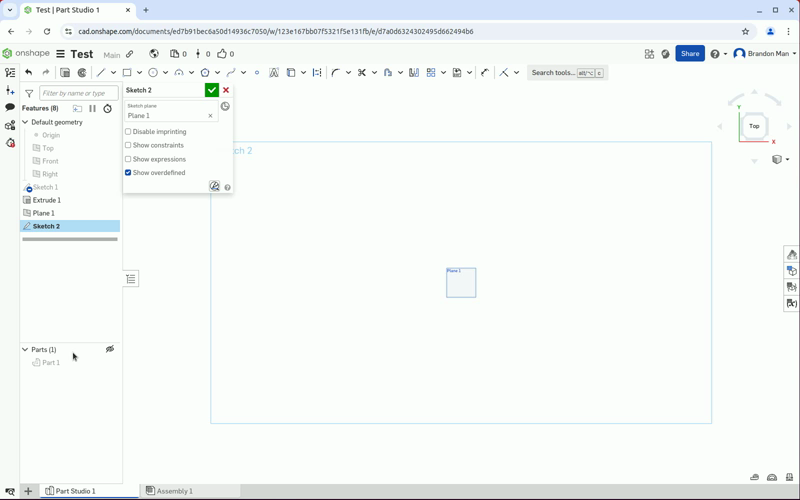
key(l)
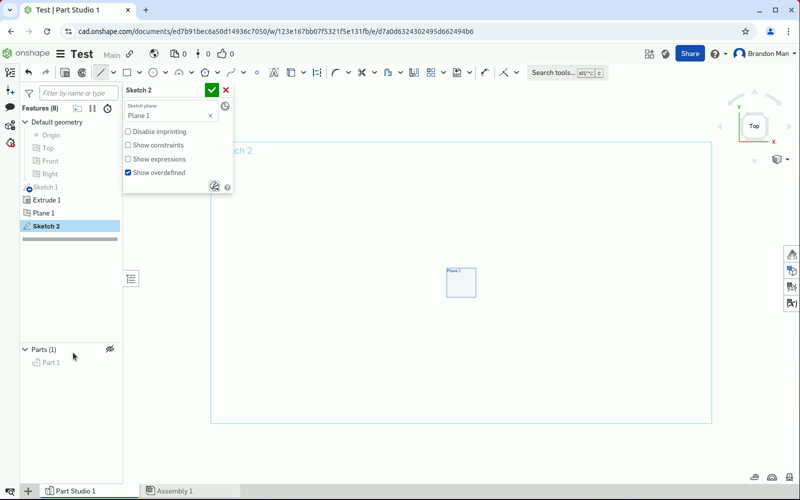
key_down(shift)
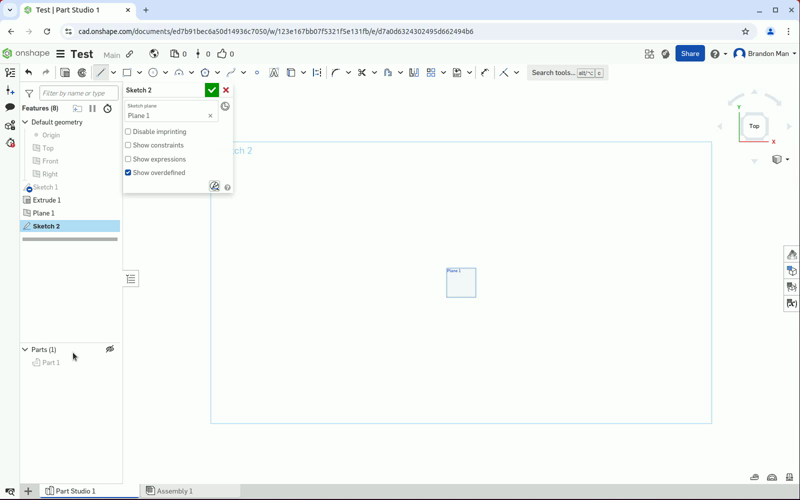
mouse_move(348, 339)
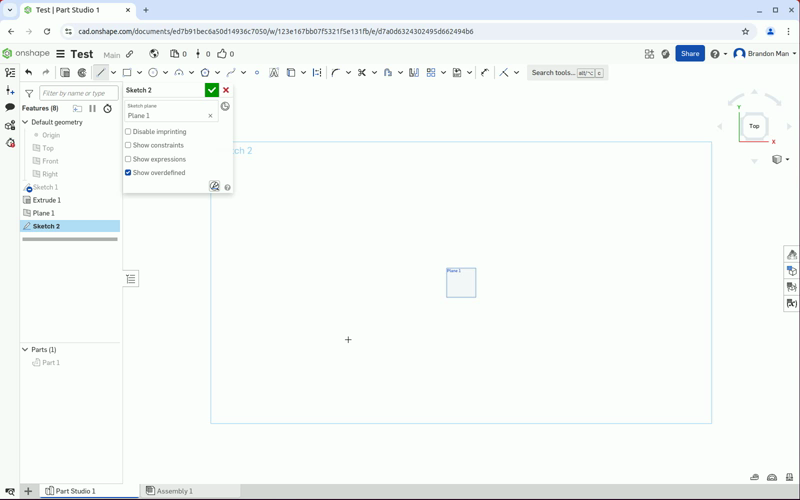
click(348, 339)
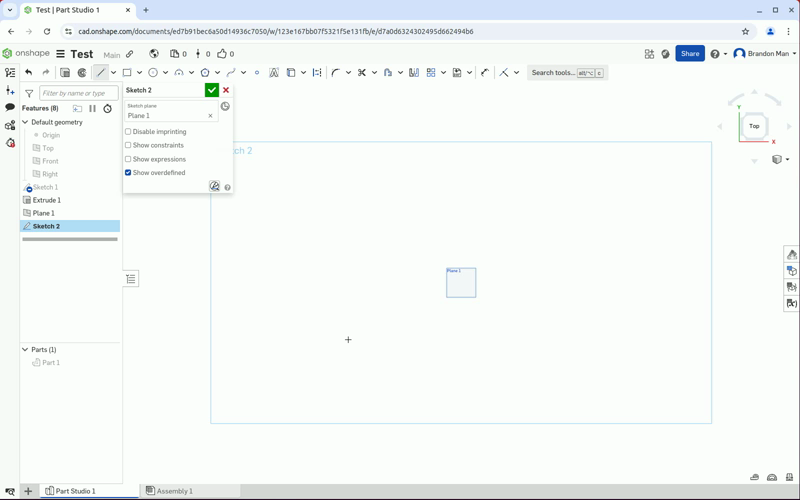
key_up(shift)
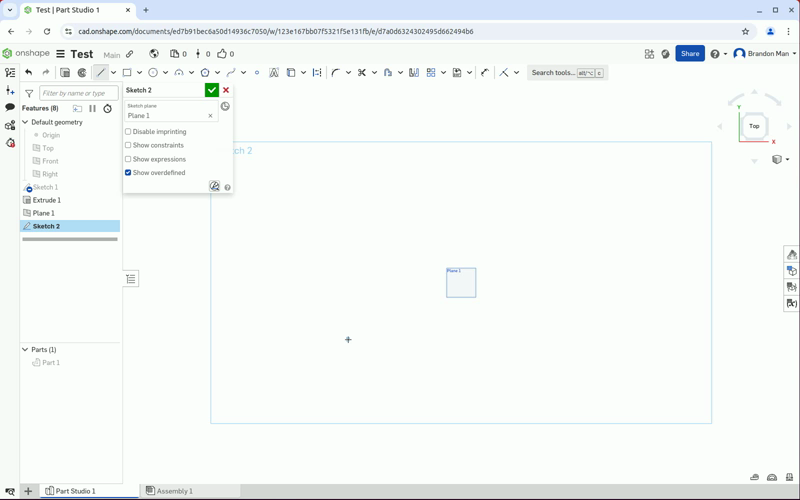
key_down(shift)
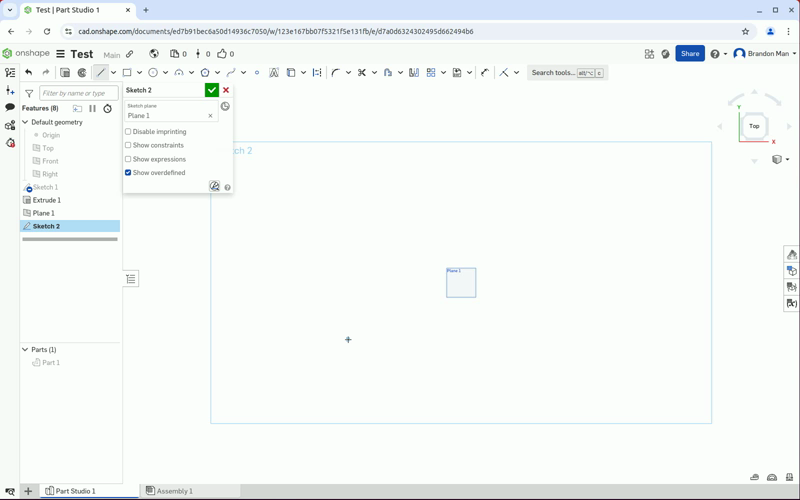
mouse_move(378, 339)
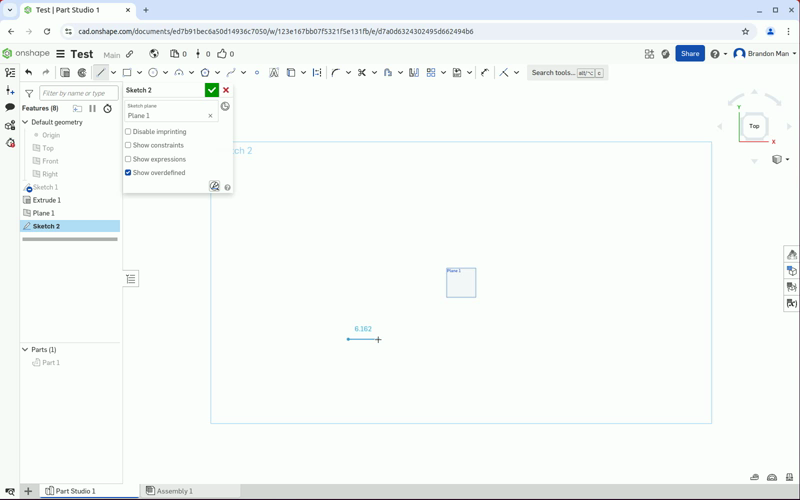
mouse_move(407, 339)
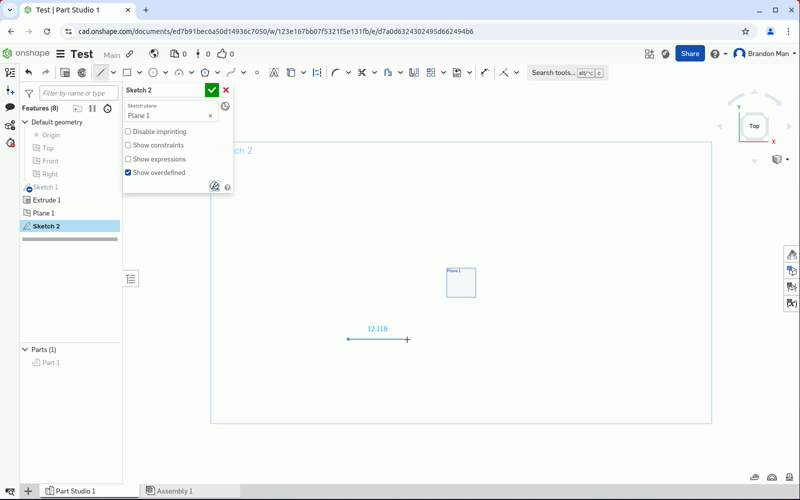
click(407, 339)
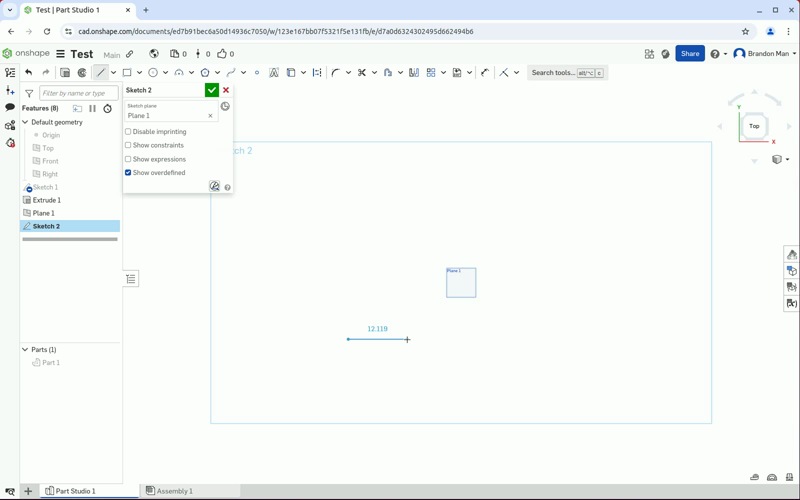
key_up(shift)
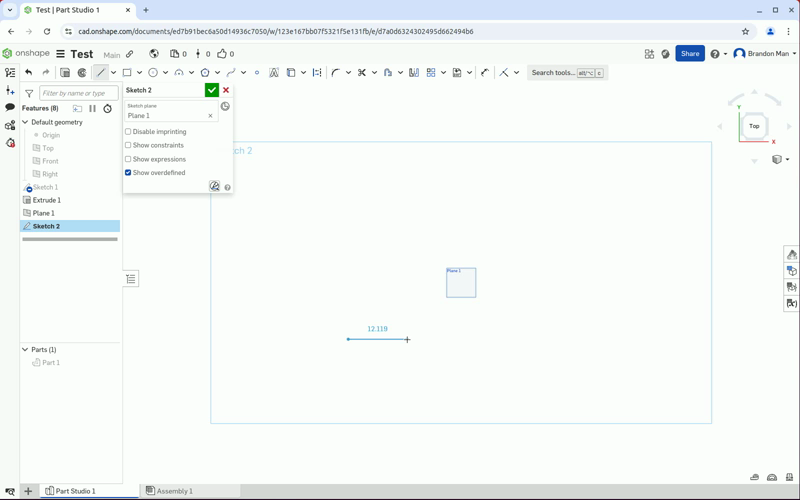
key_down(shift)
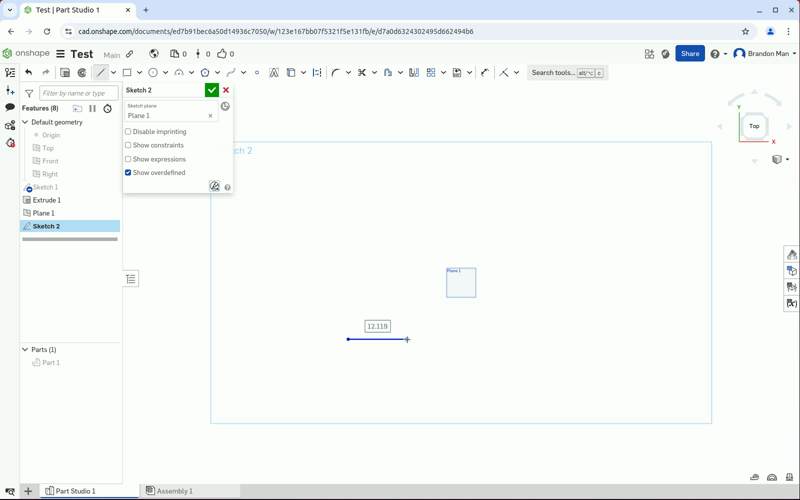
mouse_move(407, 226)
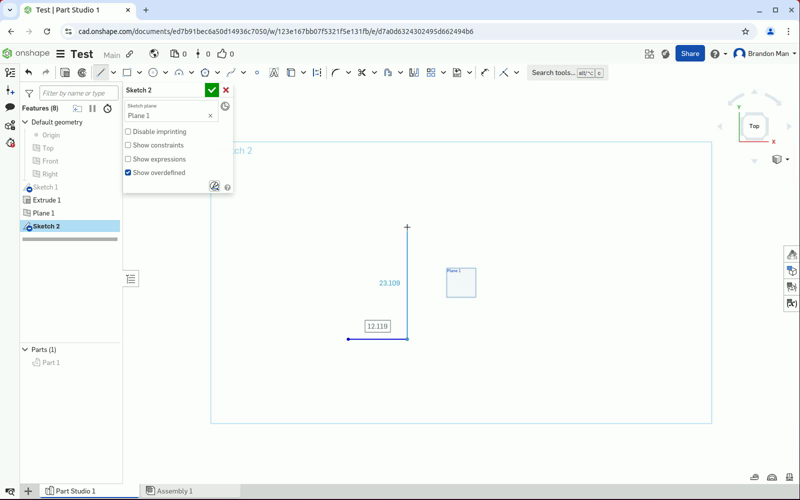
click(407, 226)
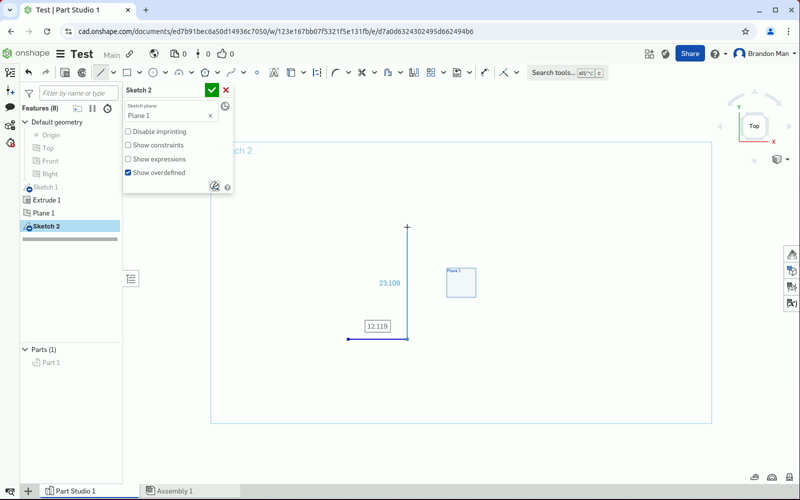
key_up(shift)
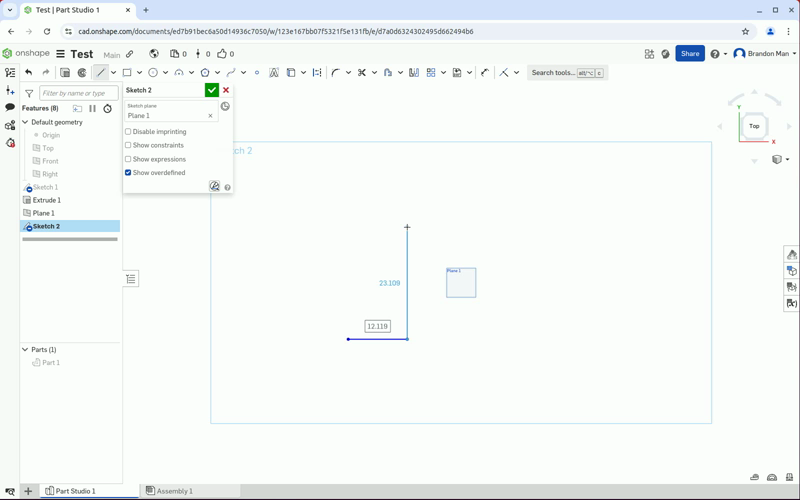
key_down(shift)
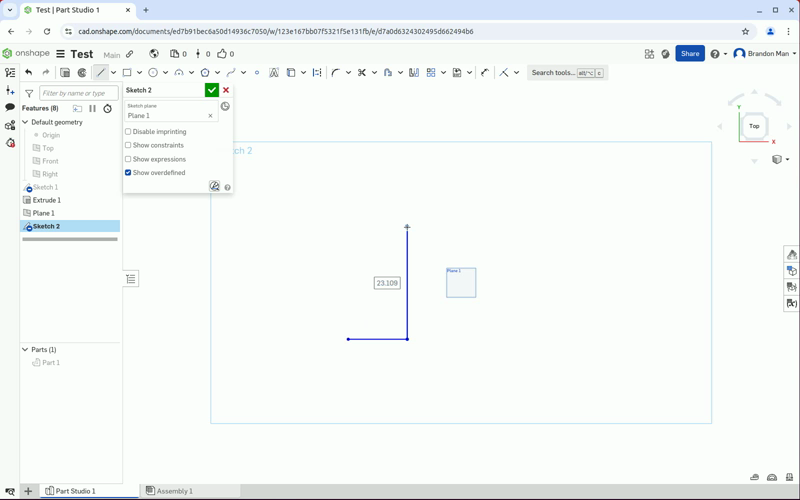
mouse_move(437, 226)
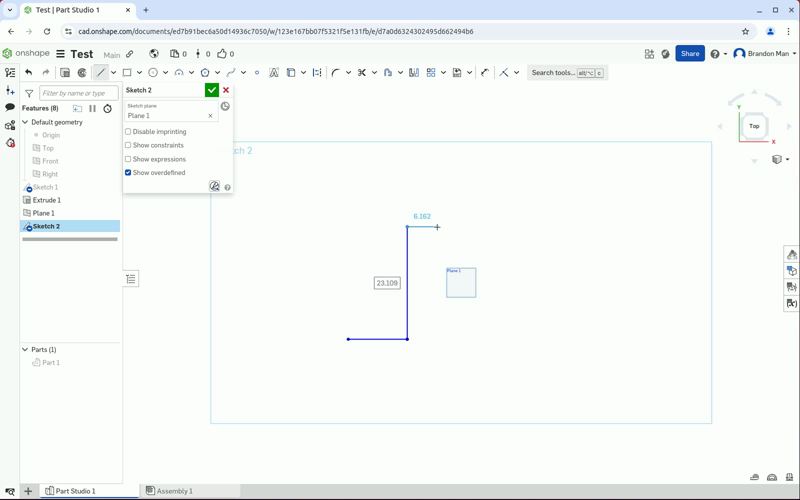
mouse_move(348, 226)
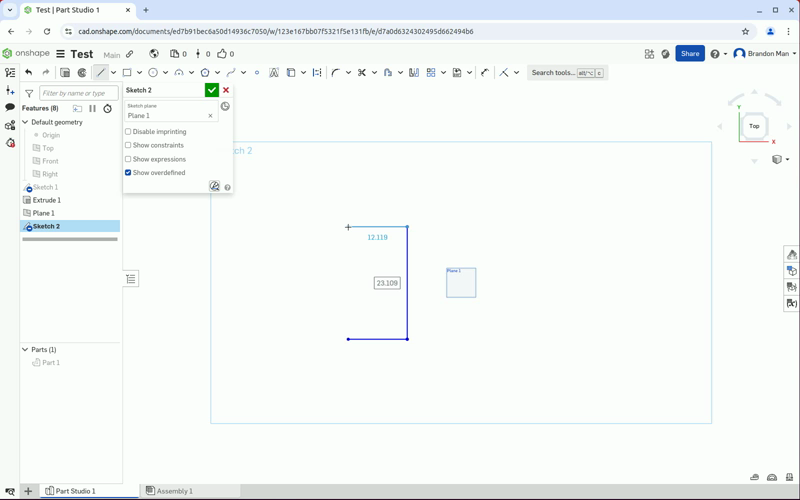
click(348, 226)
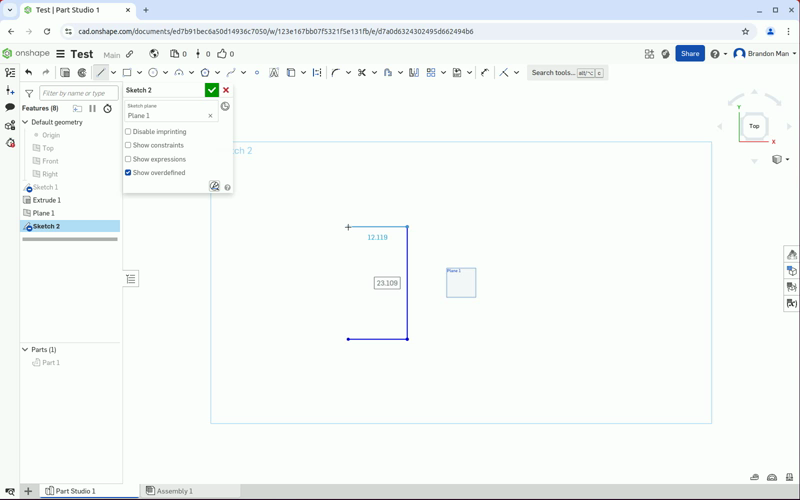
key_up(shift)
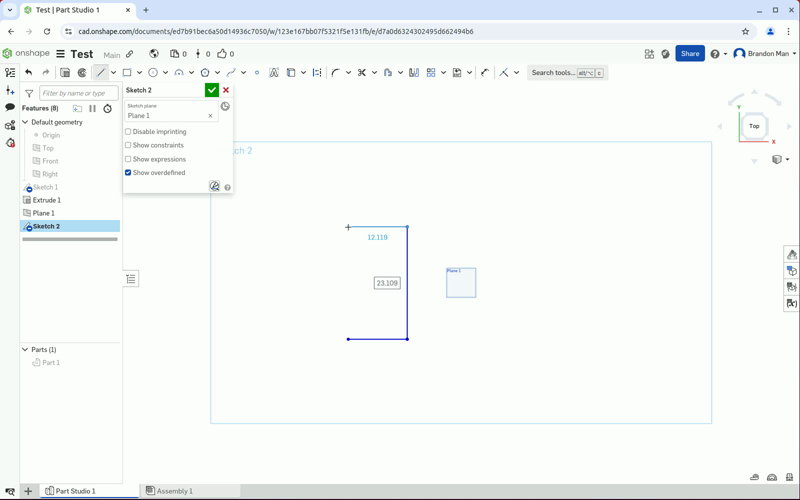
key_down(shift)
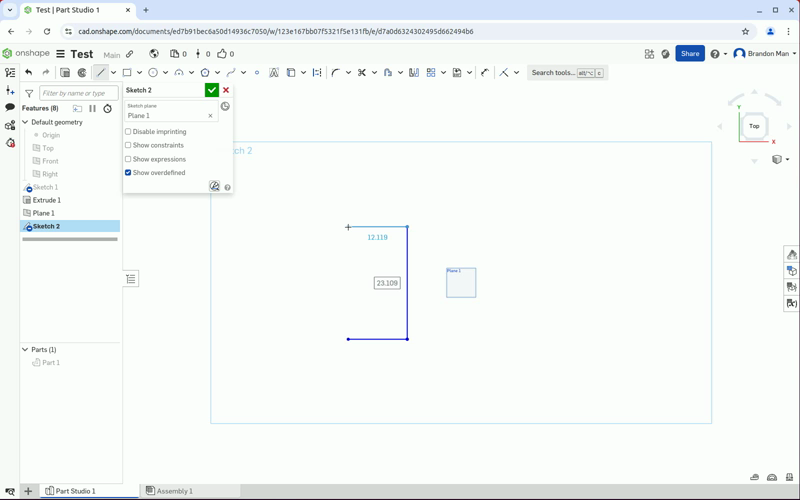
mouse_move(348, 339)
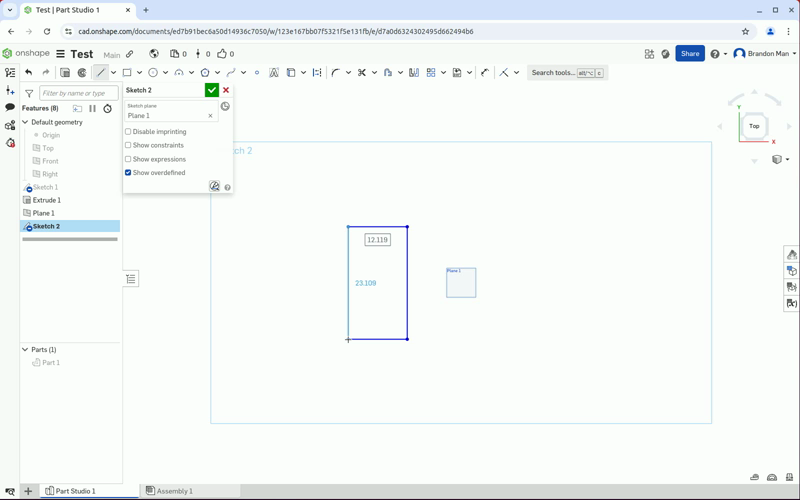
key_up(shift)
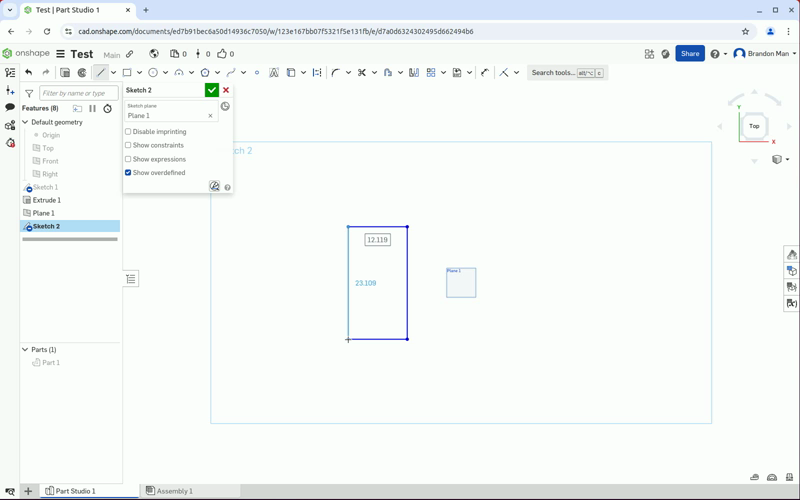
click(348, 339)
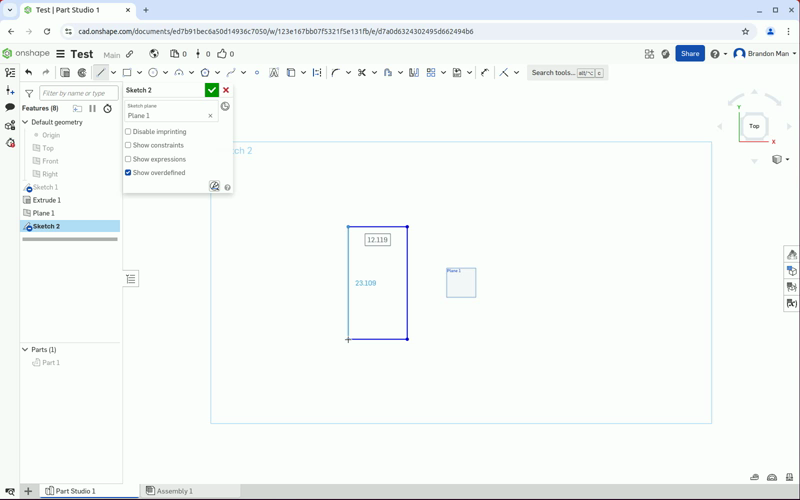
key(esc)
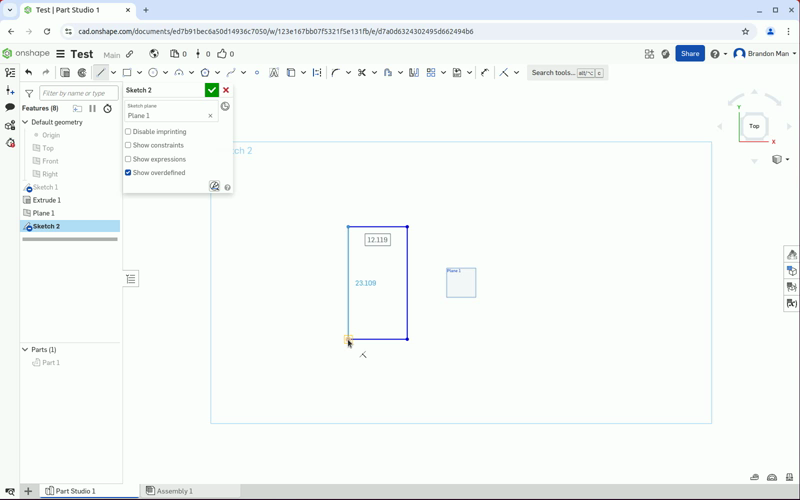
mouse_move(384, 271)
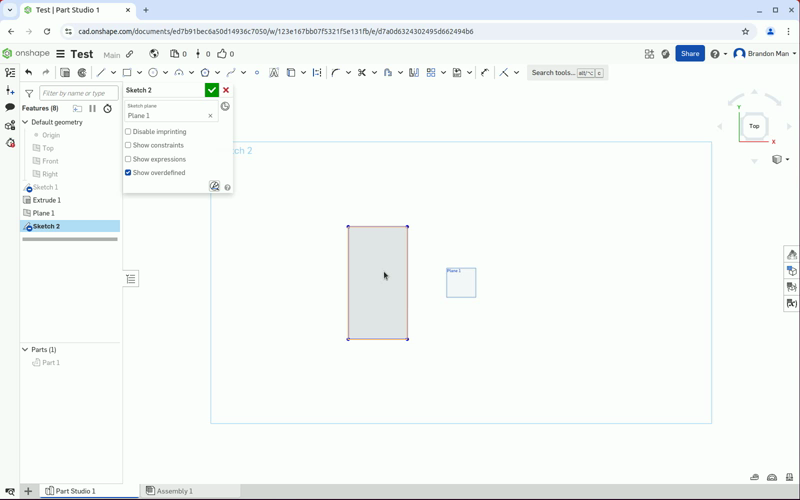
click(384, 271)
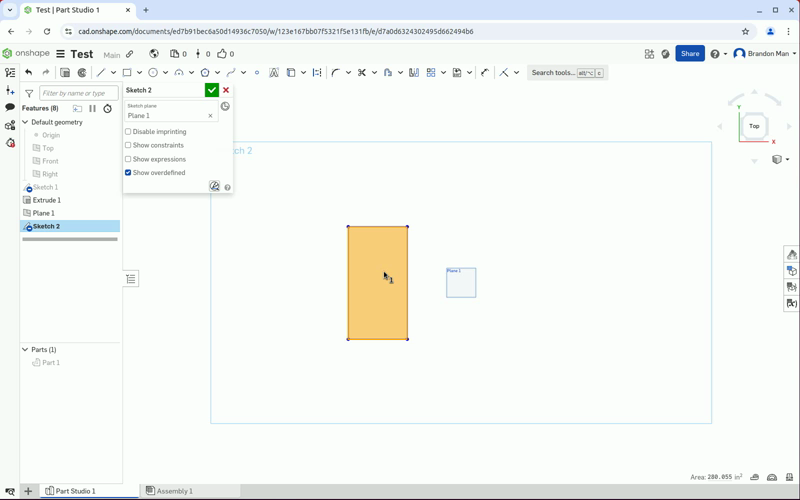
mouse_move(73, 352)
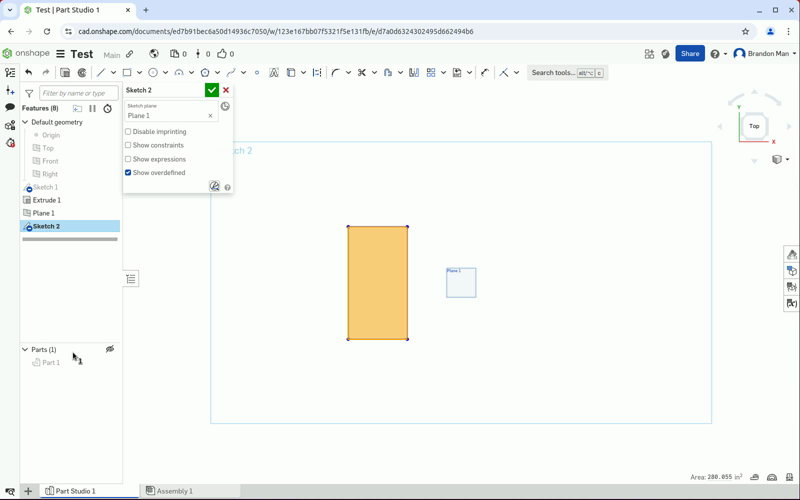
key(shift+y)
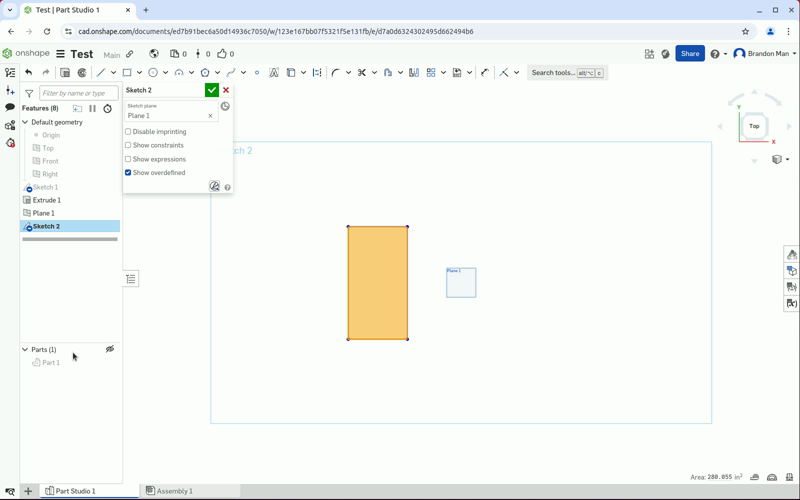
key(shift+e)
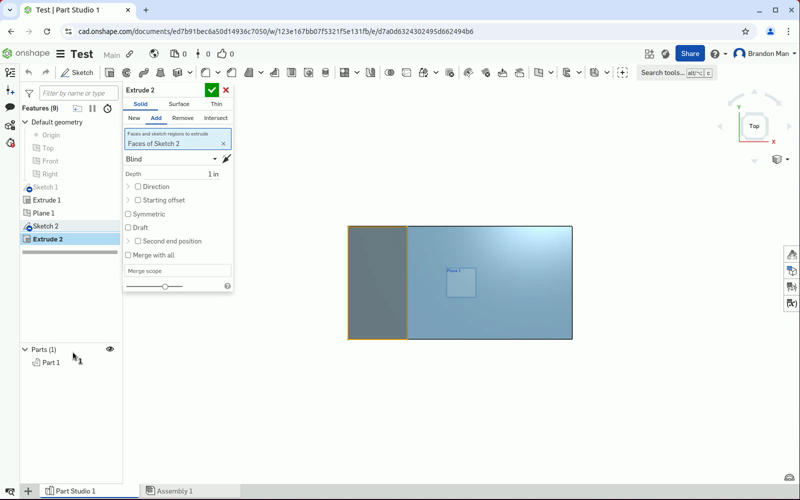
mouse_move(143, 106)
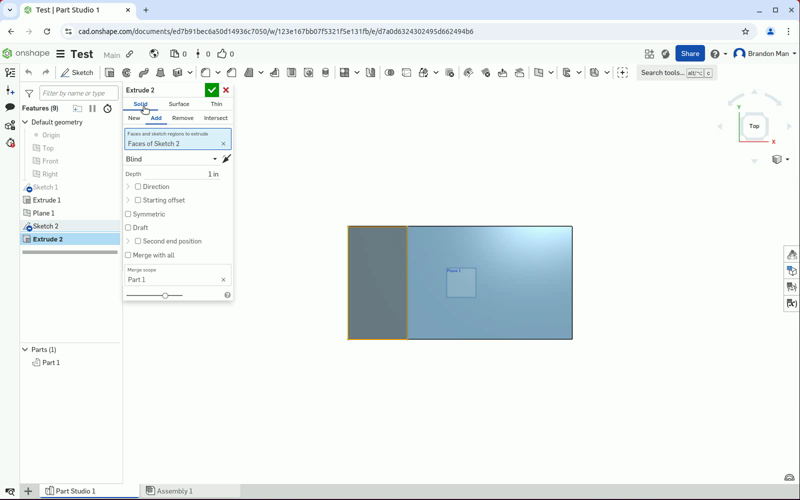
click(143, 106)
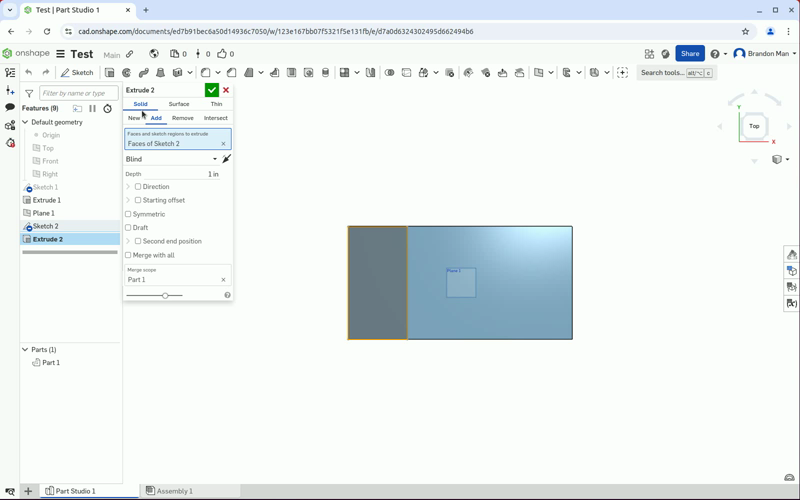
mouse_move(137, 120)
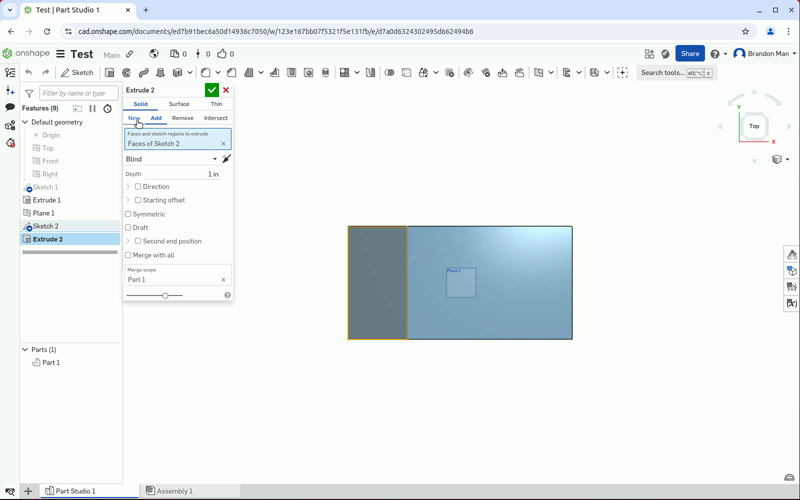
click(137, 120)
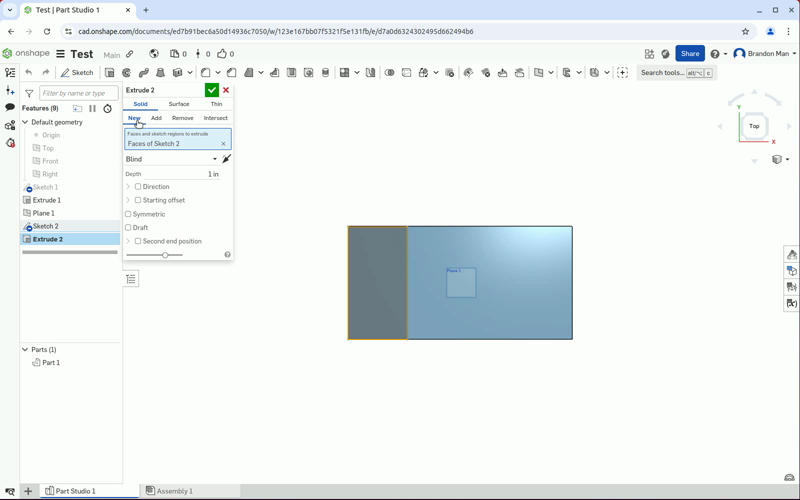
key(tab, 4)
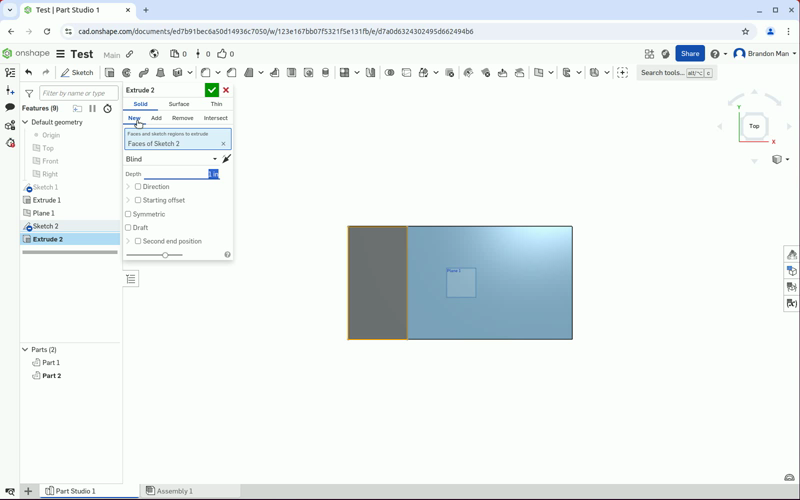
text(15.405)
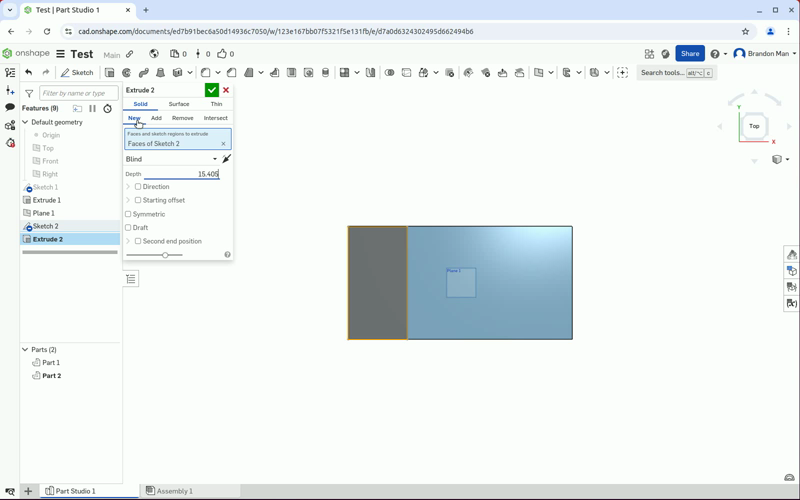
key(enter)
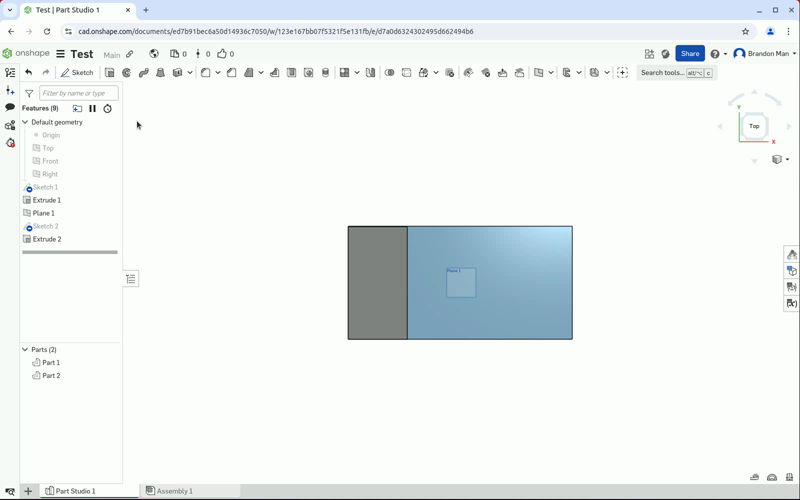
key(shift+h)
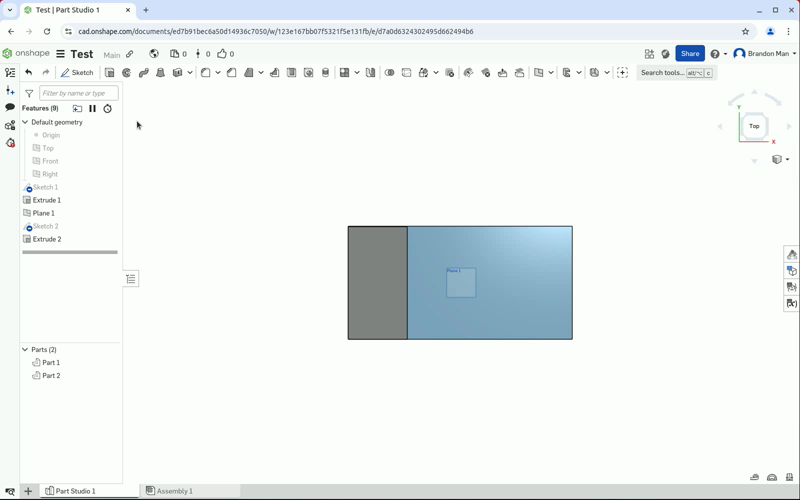
key(shift+h)
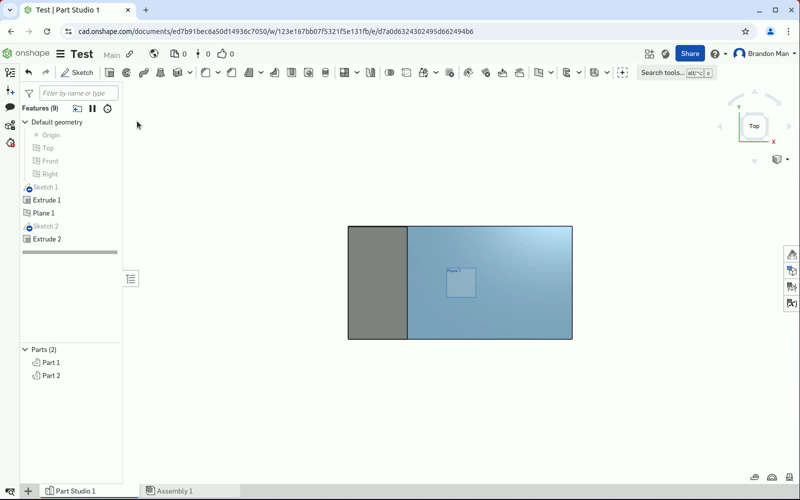
mouse_move(73, 189)
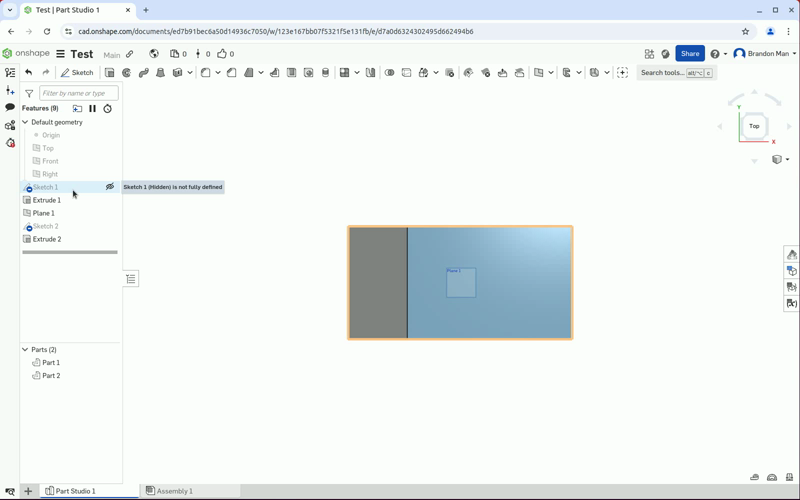
click(73, 189)
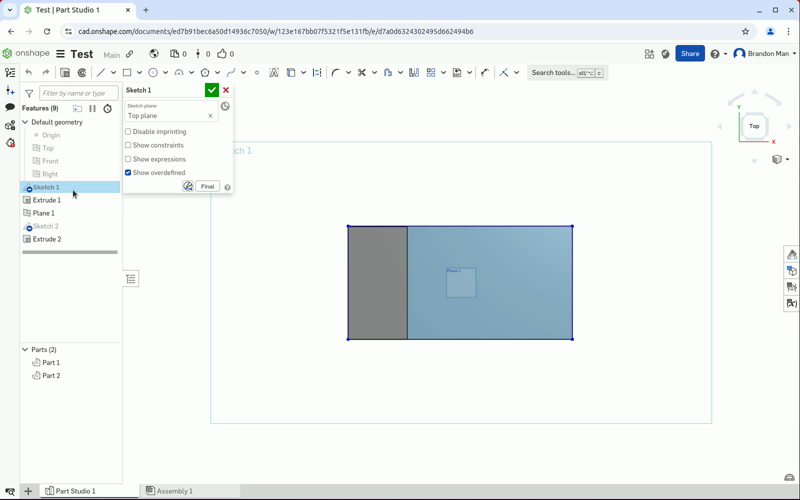
mouse_move(229, 92)
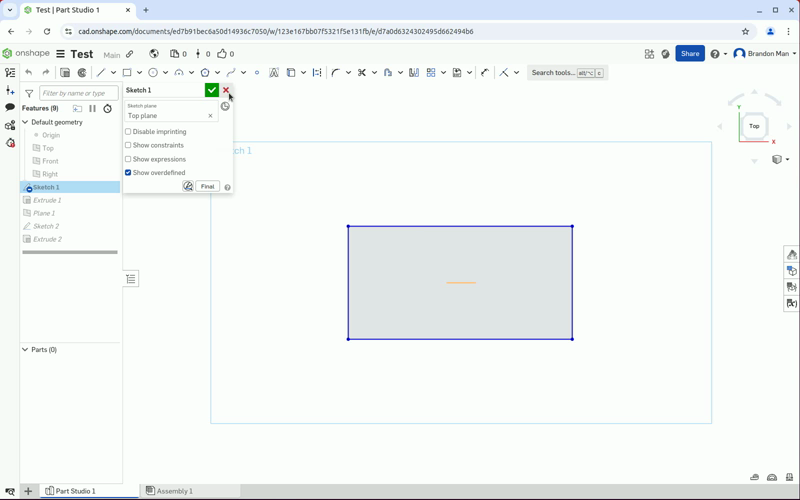
click(229, 92)
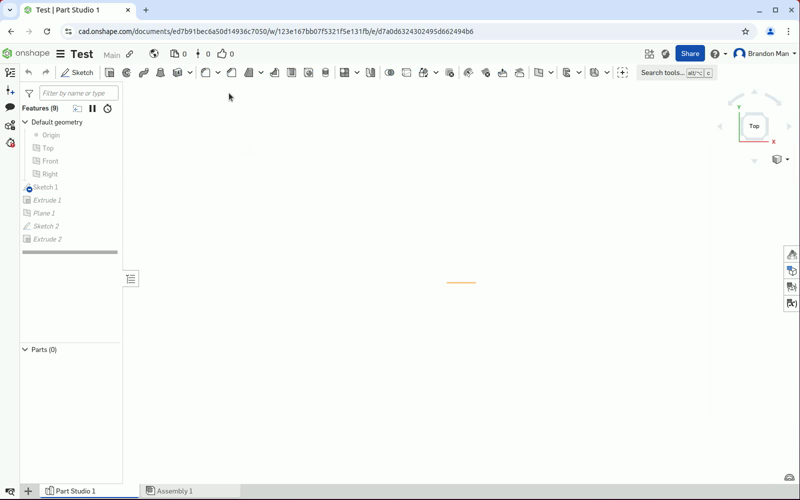
key(shift+s)
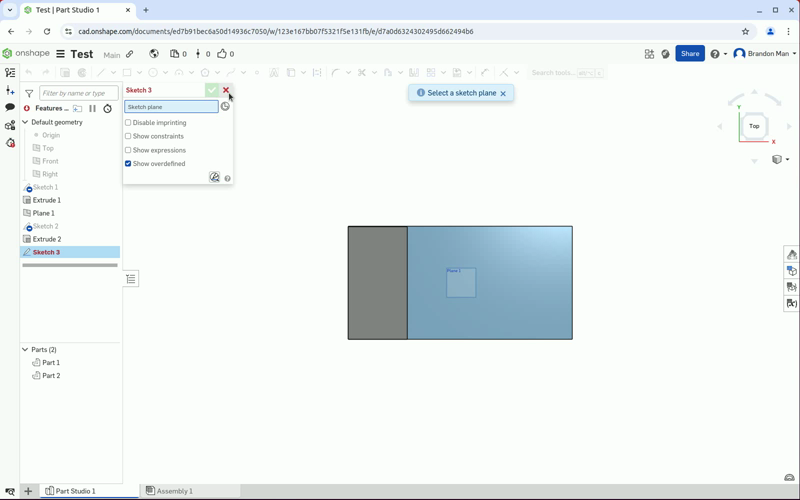
mouse_move(73, 215)
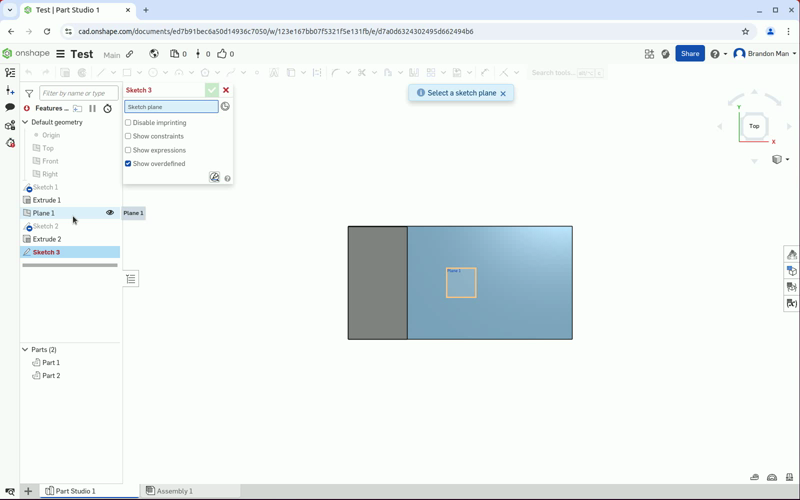
click(73, 215)
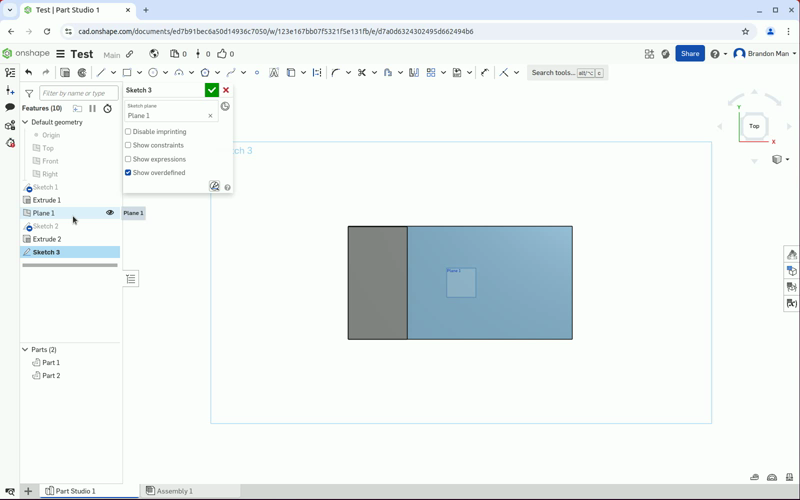
mouse_move(73, 352)
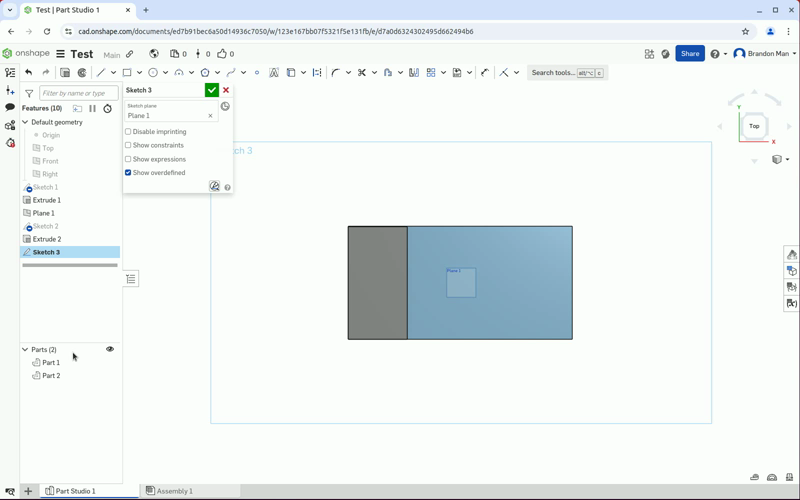
key(y)
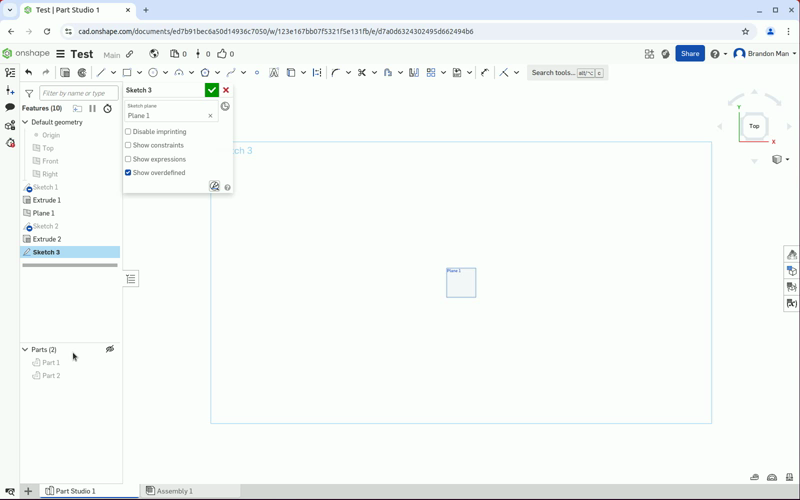
key(l)
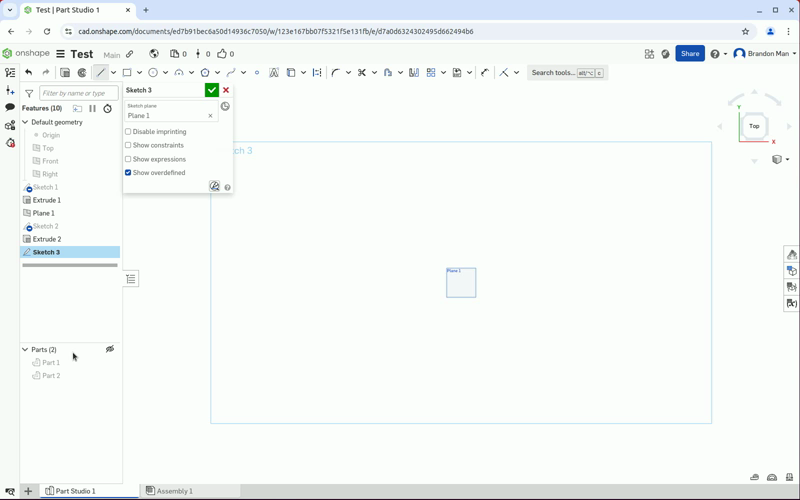
key_down(shift)
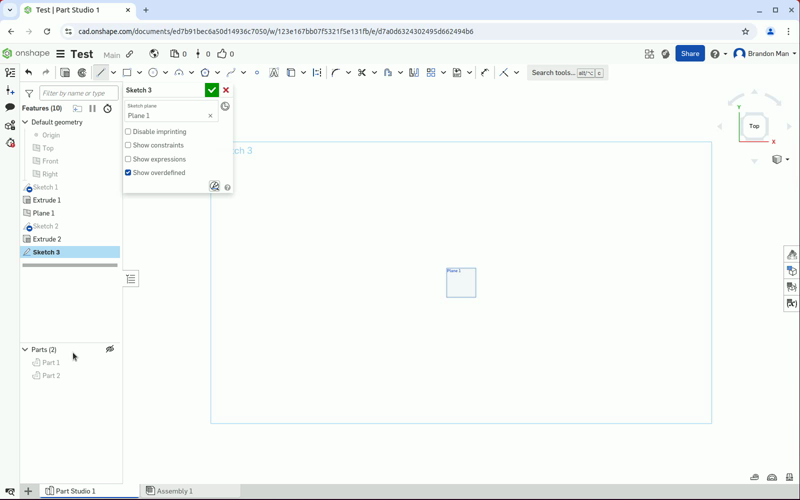
mouse_move(406, 257)
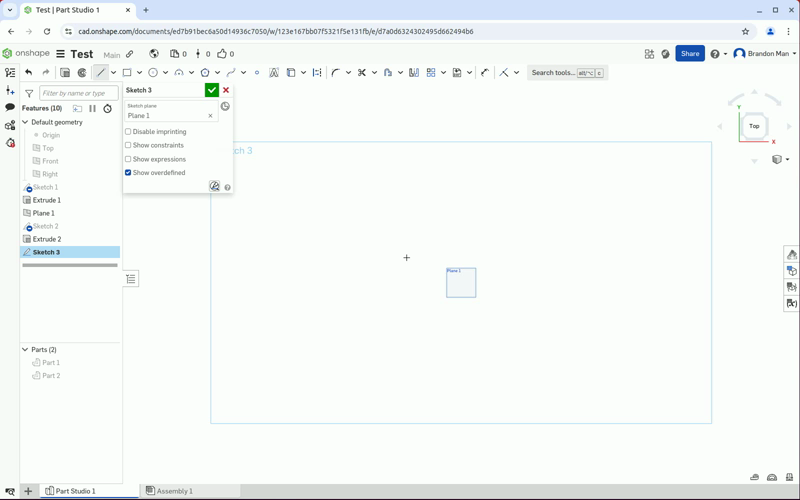
click(406, 257)
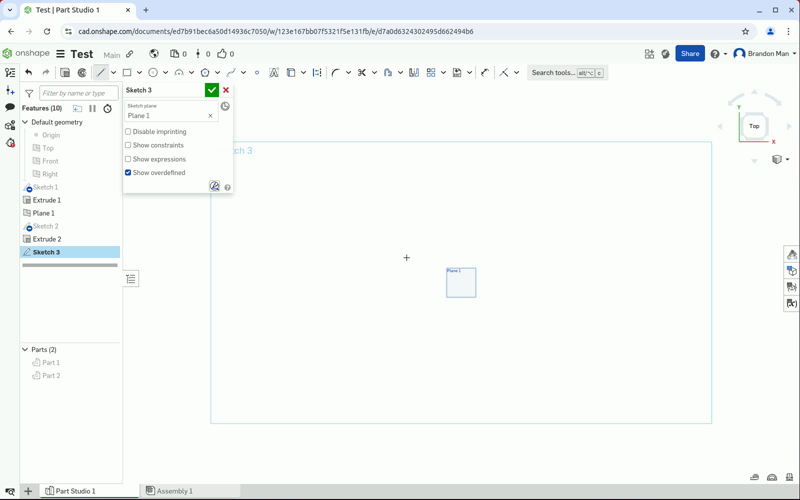
key_up(shift)
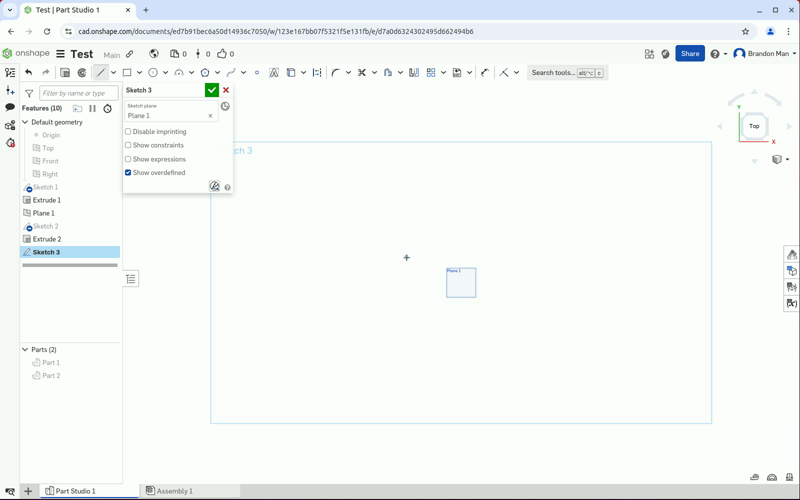
key_down(shift)
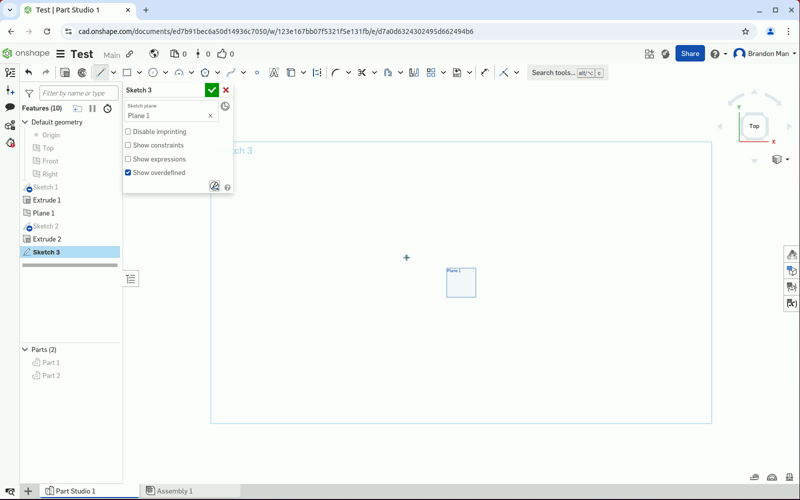
mouse_move(436, 257)
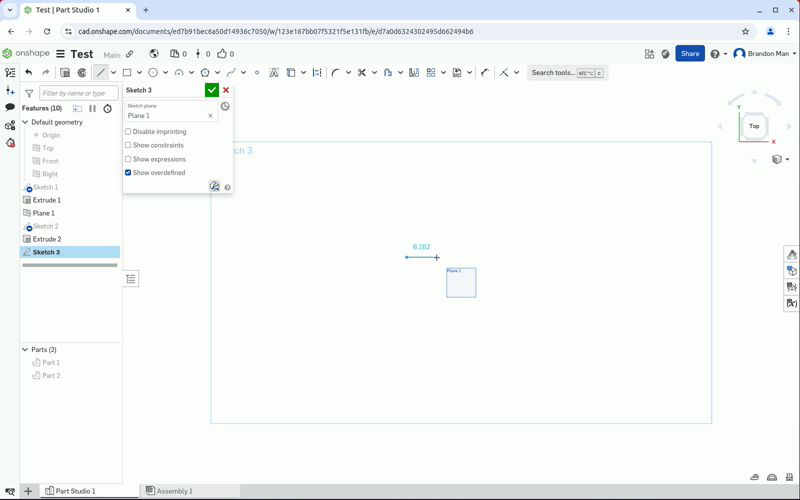
mouse_move(461, 257)
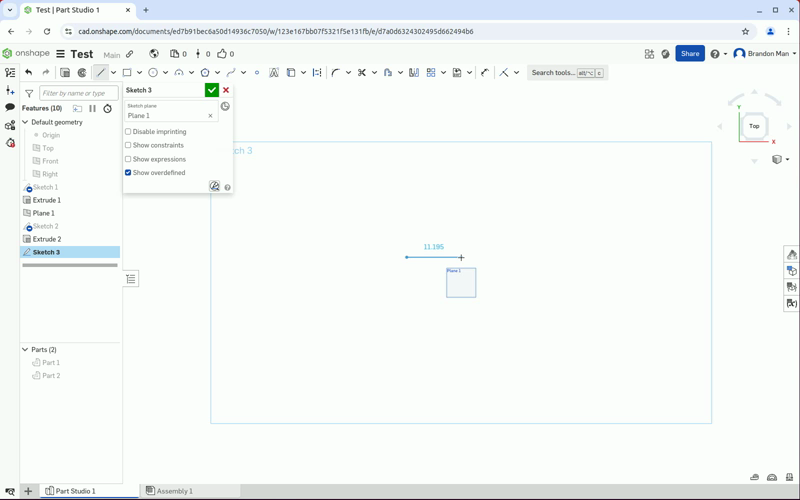
click(461, 257)
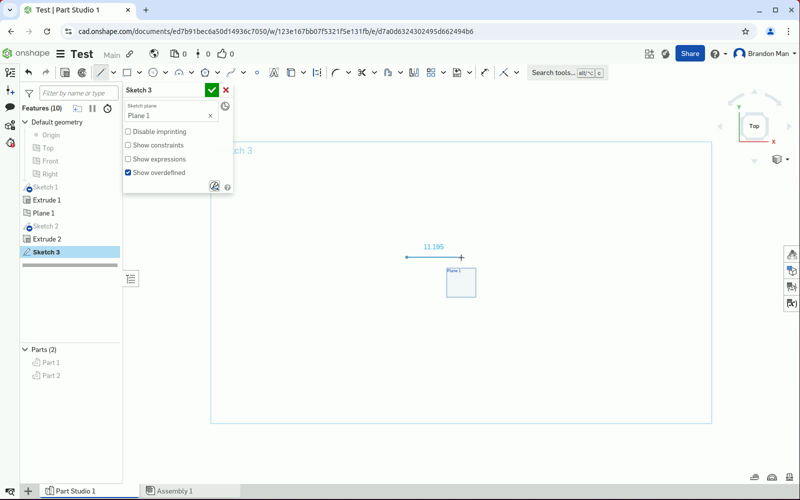
key_up(shift)
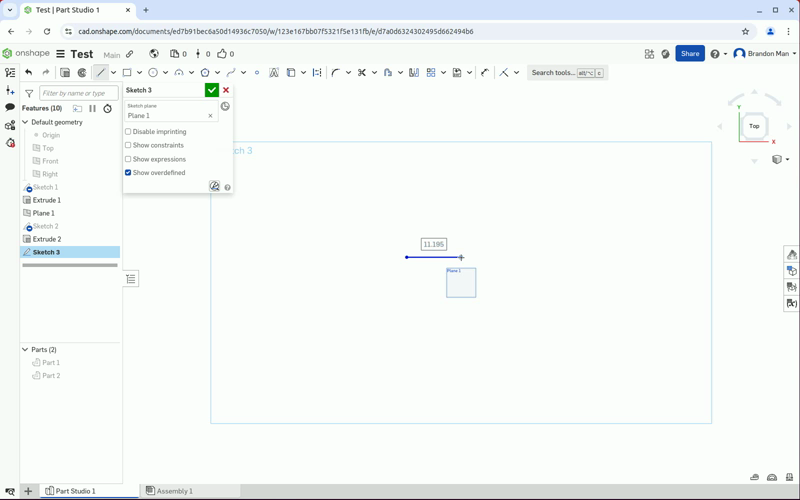
key_down(shift)
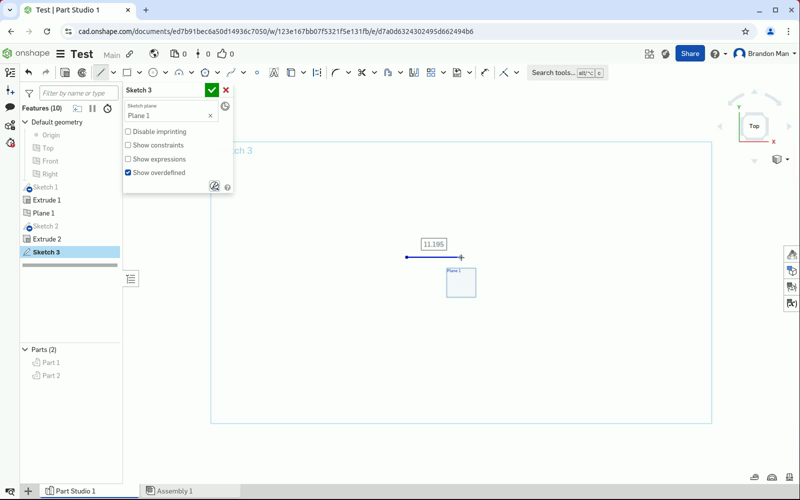
mouse_move(491, 257)
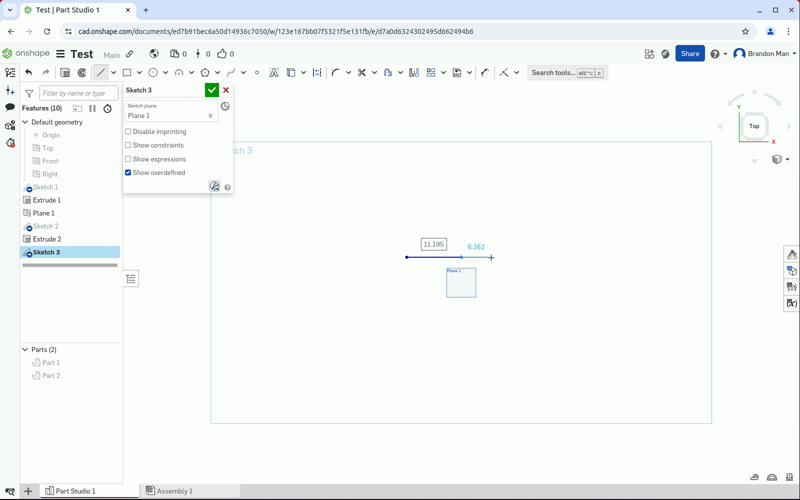
mouse_move(461, 225)
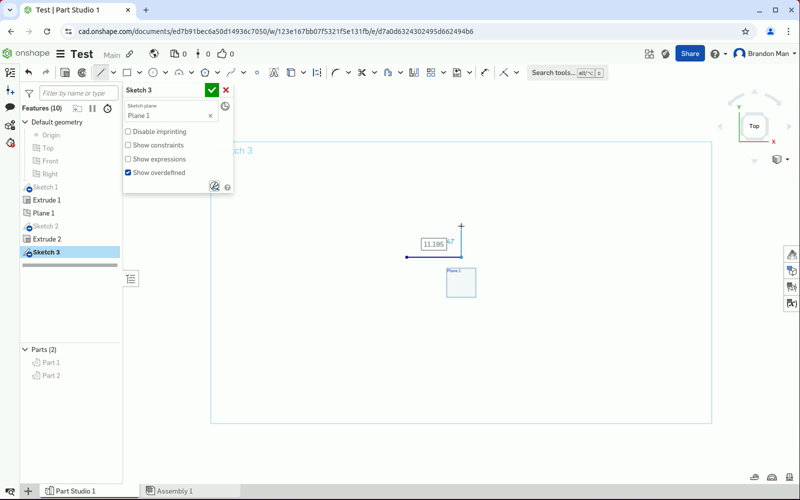
click(461, 225)
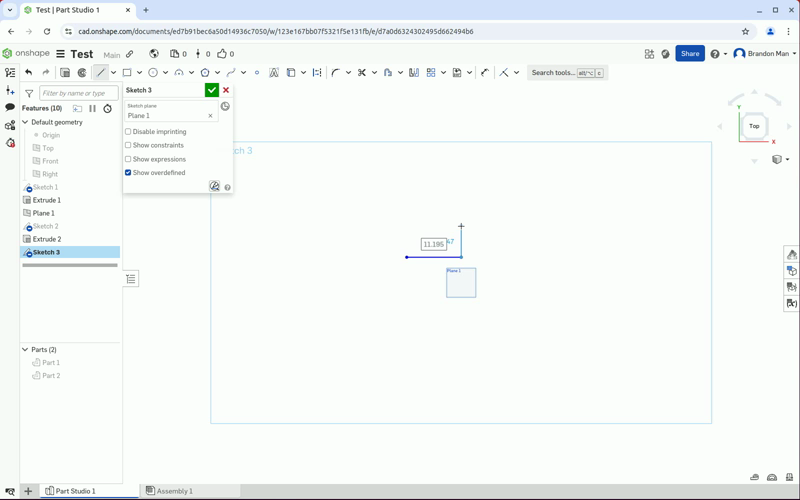
key_up(shift)
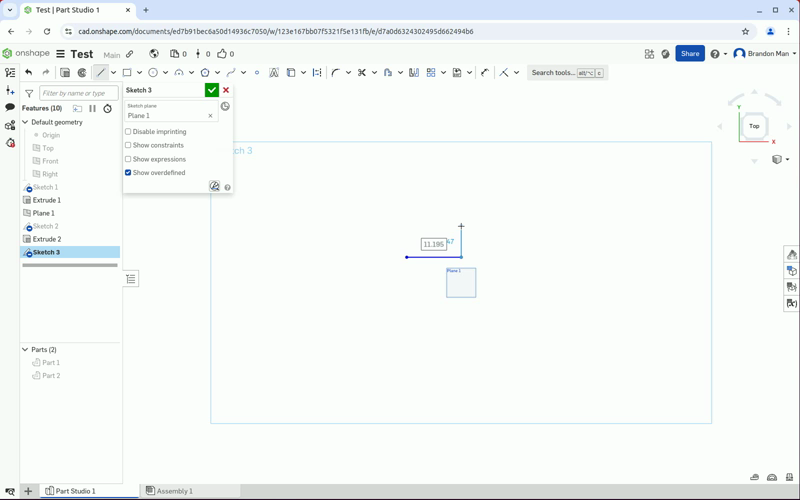
key_down(shift)
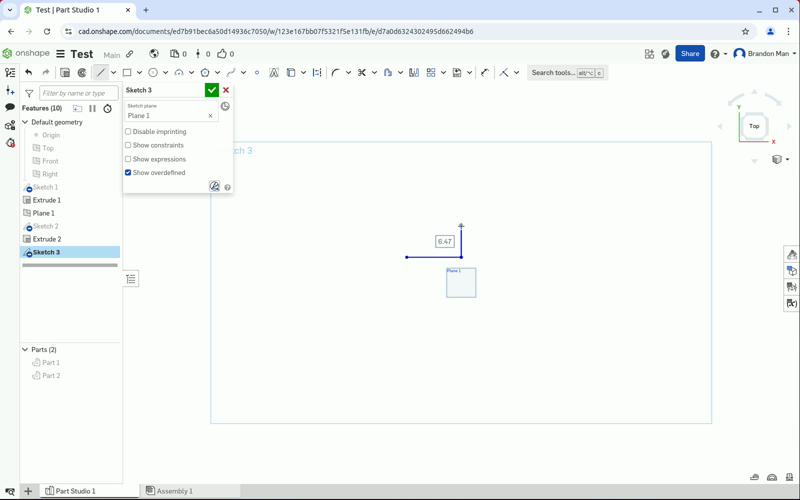
mouse_move(491, 225)
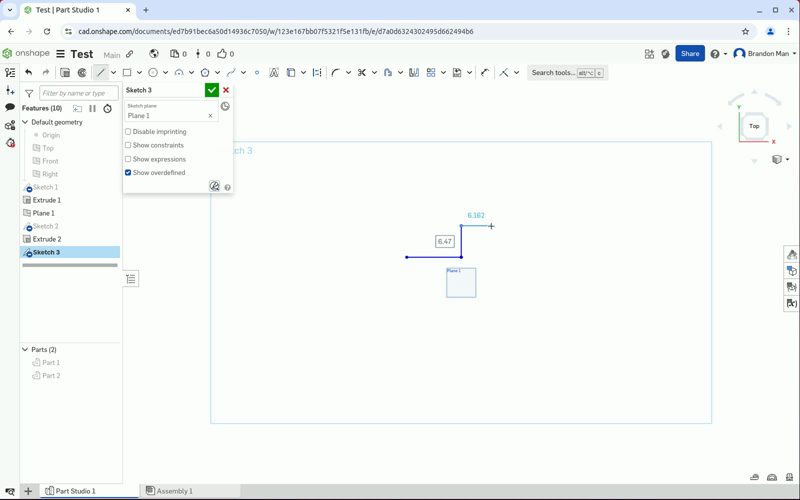
mouse_move(406, 225)
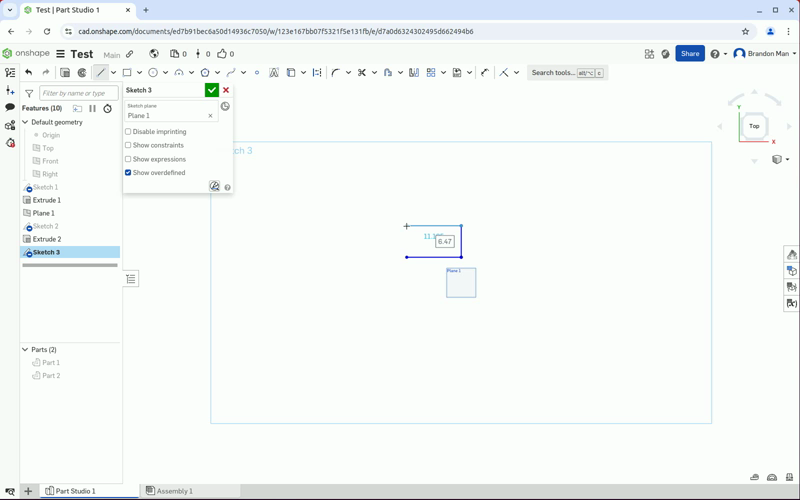
click(406, 225)
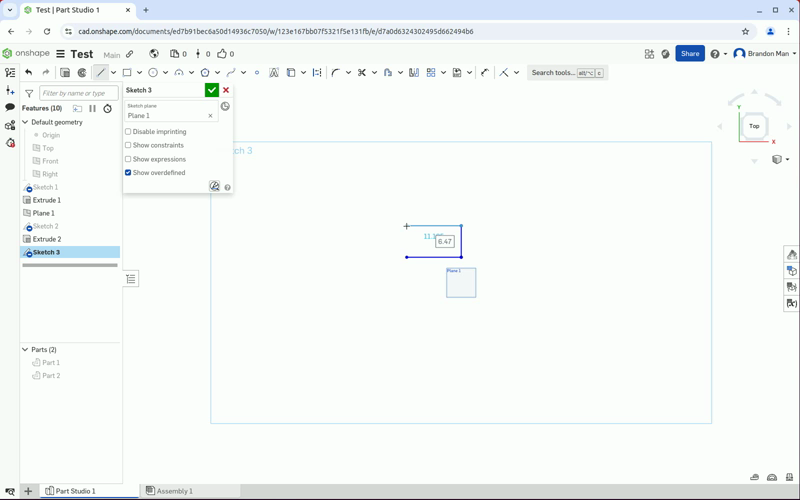
key_up(shift)
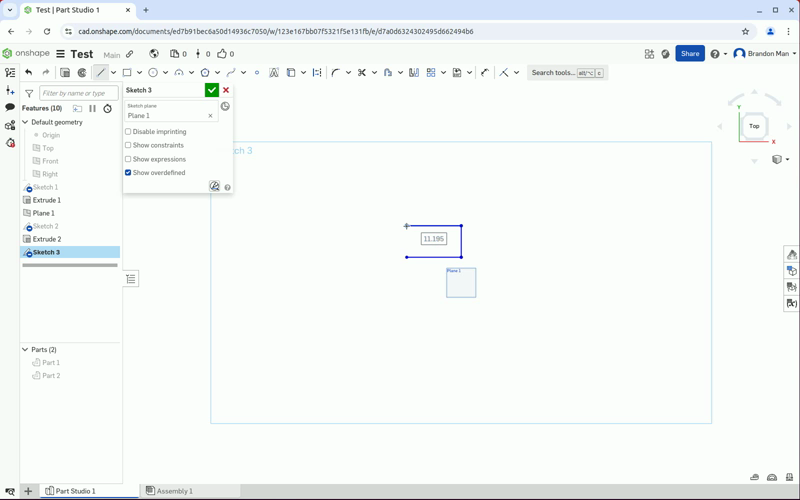
mouse_move(436, 225)
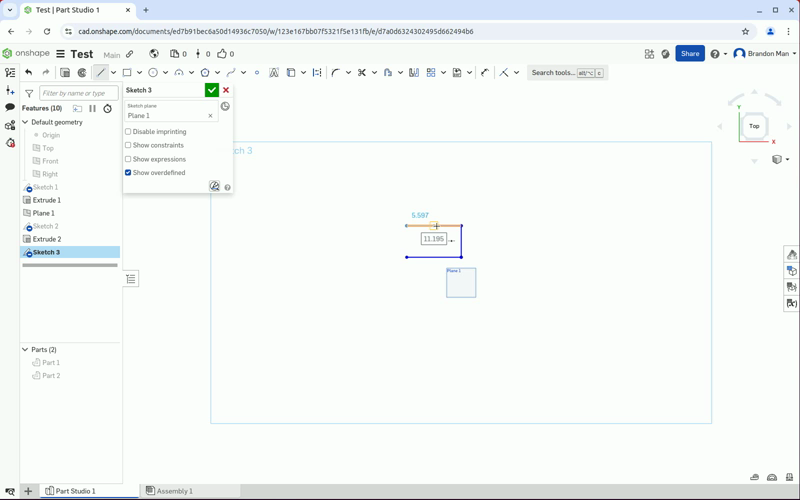
key_down(shift)
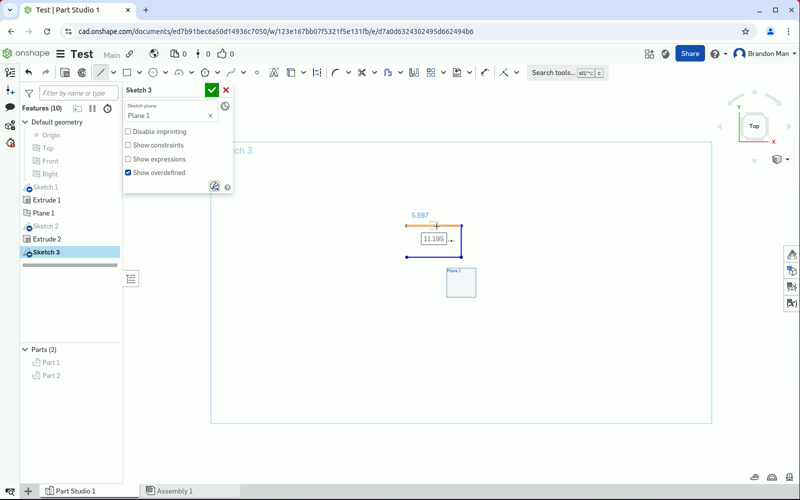
mouse_move(406, 257)
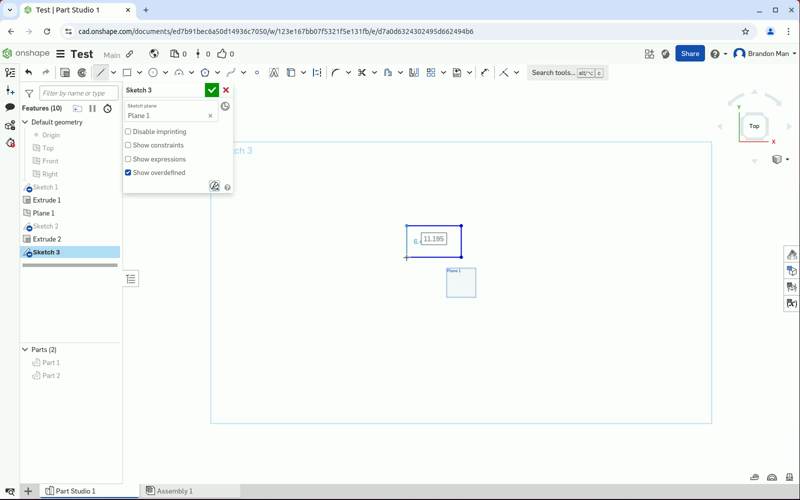
key_up(shift)
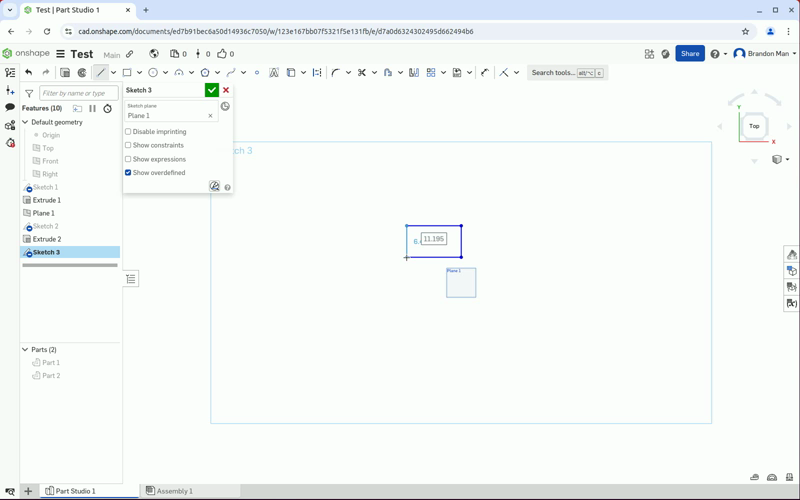
click(406, 257)
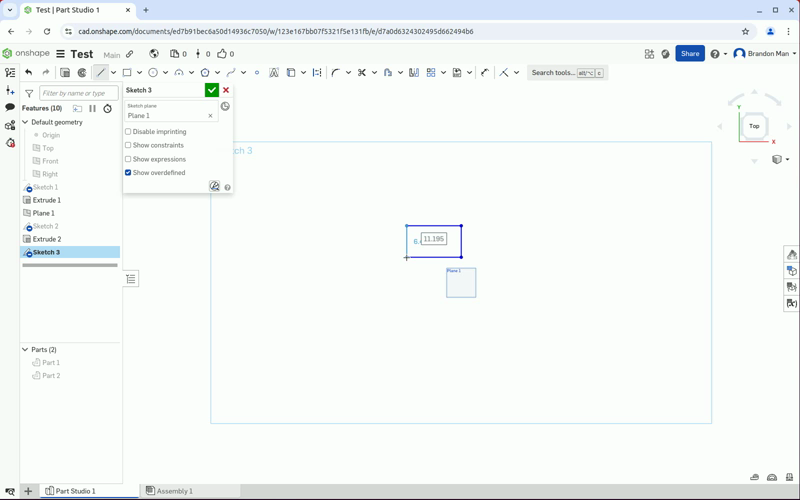
key(esc)
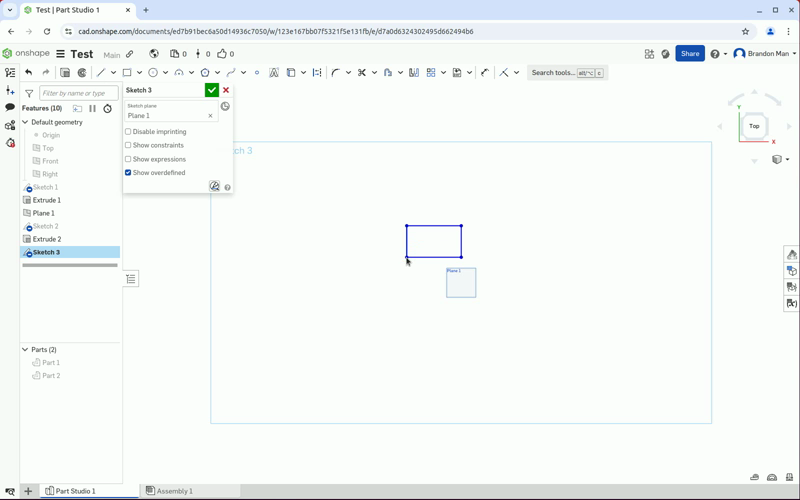
mouse_move(441, 239)
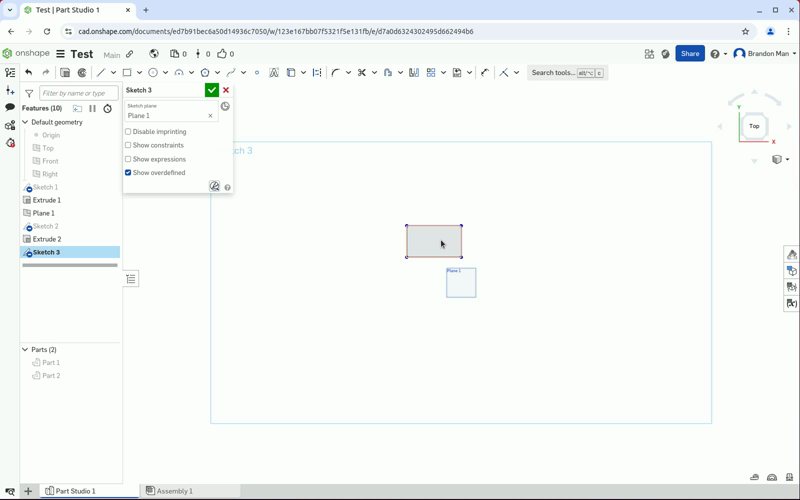
scroll(6)
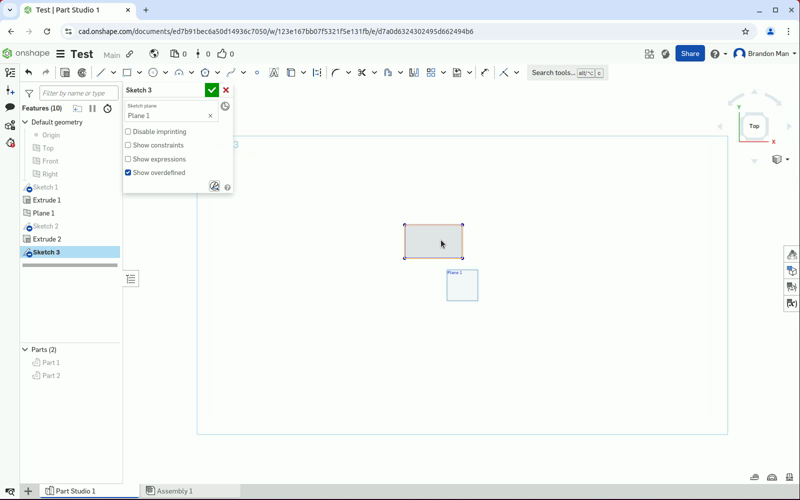
scroll(6)
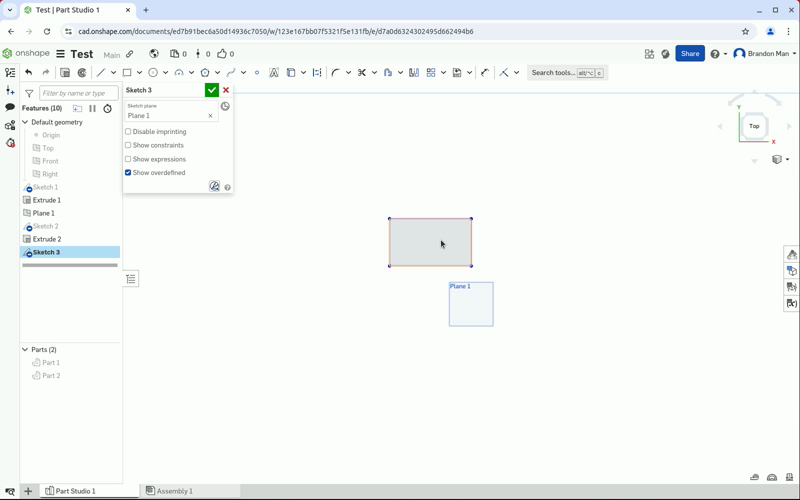
scroll(6)
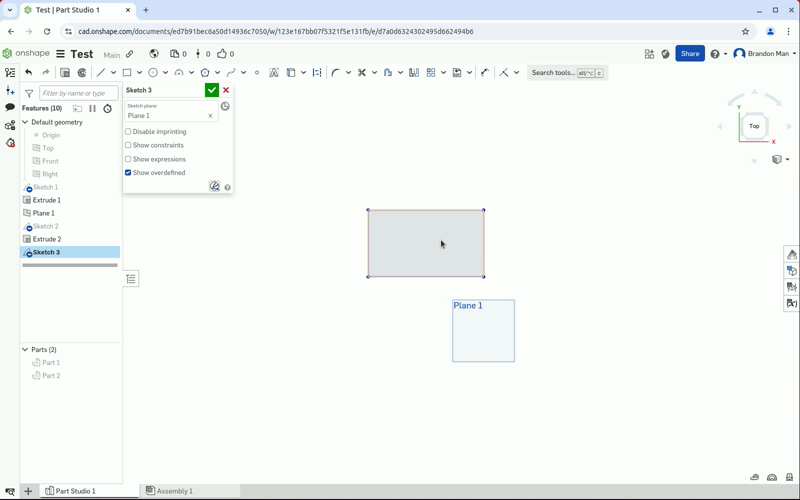
scroll(6)
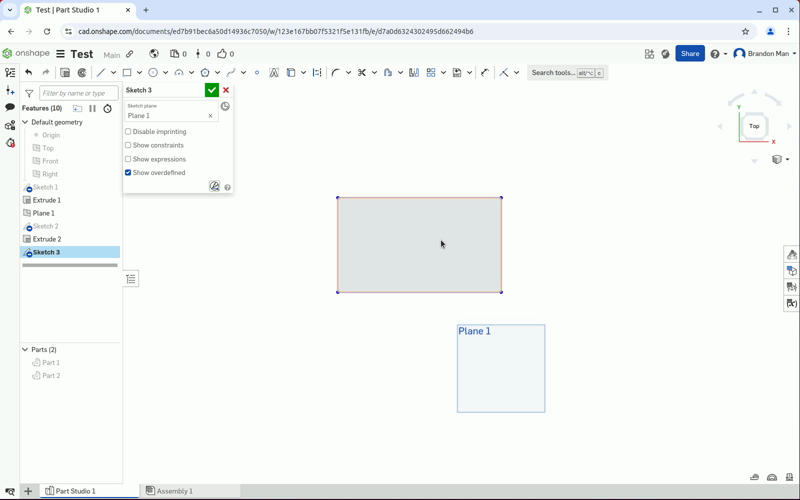
scroll(6)
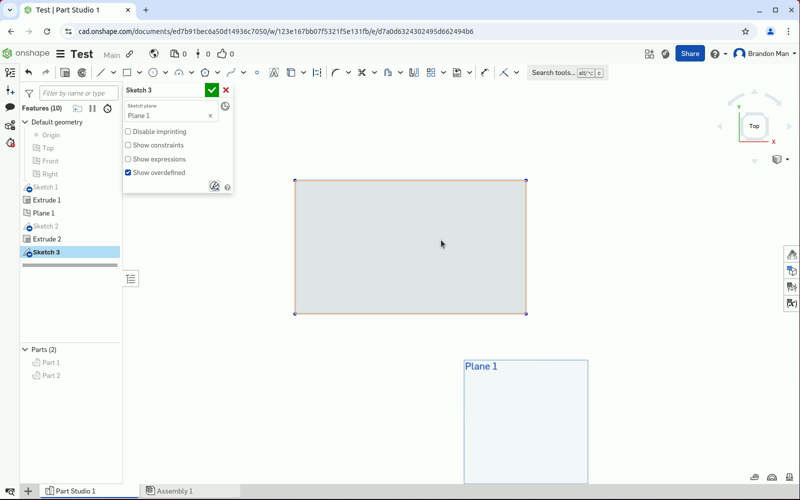
scroll(6)
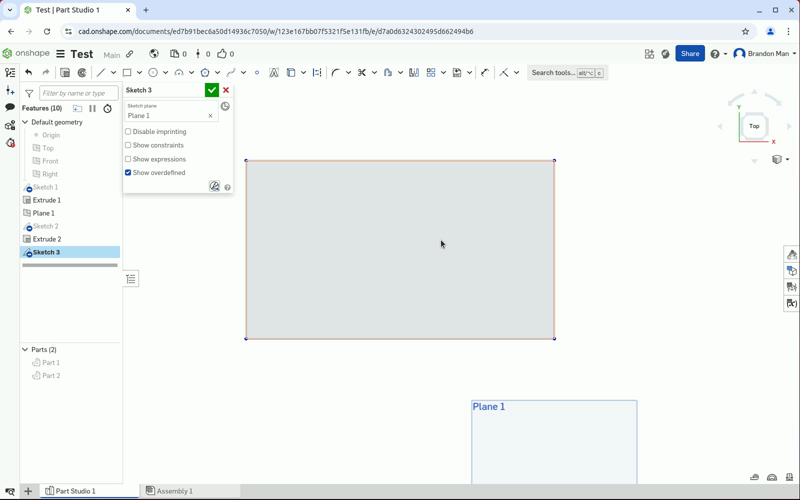
scroll(6)
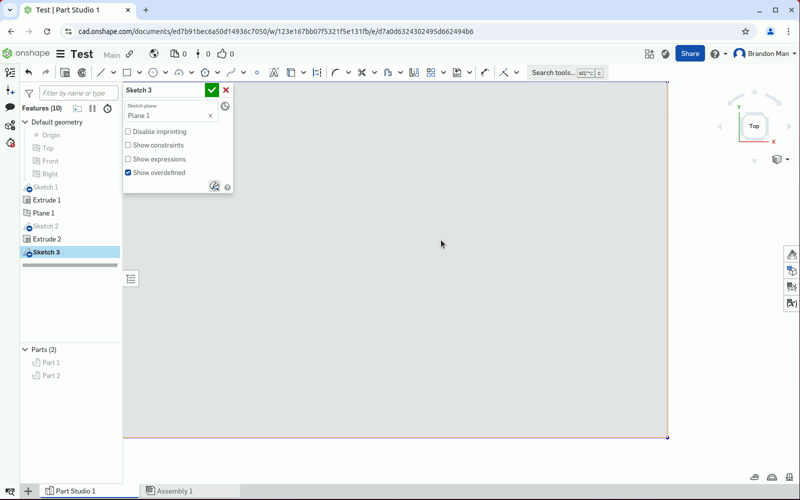
click(441, 239)
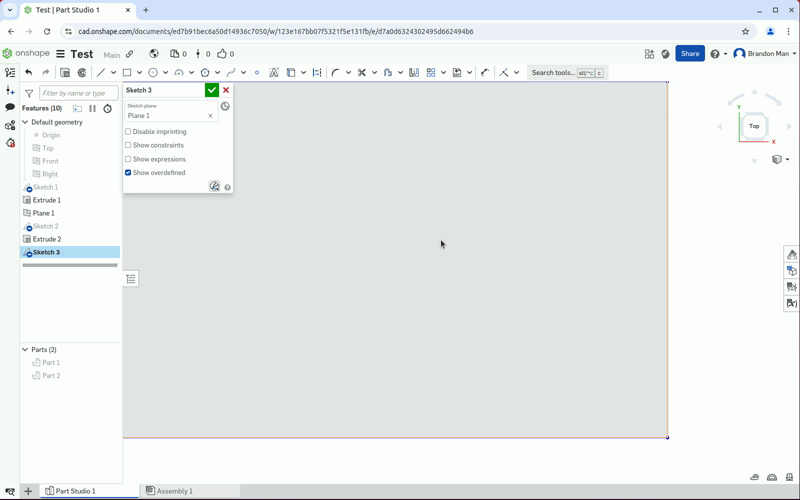
scroll(-6)
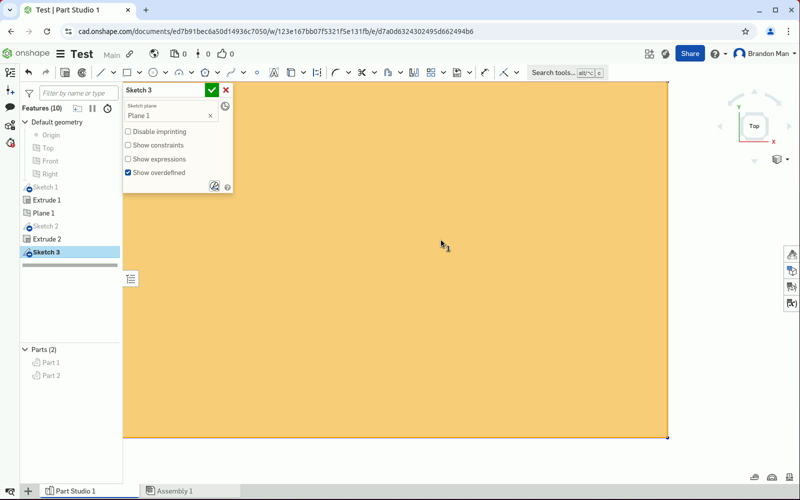
scroll(-6)
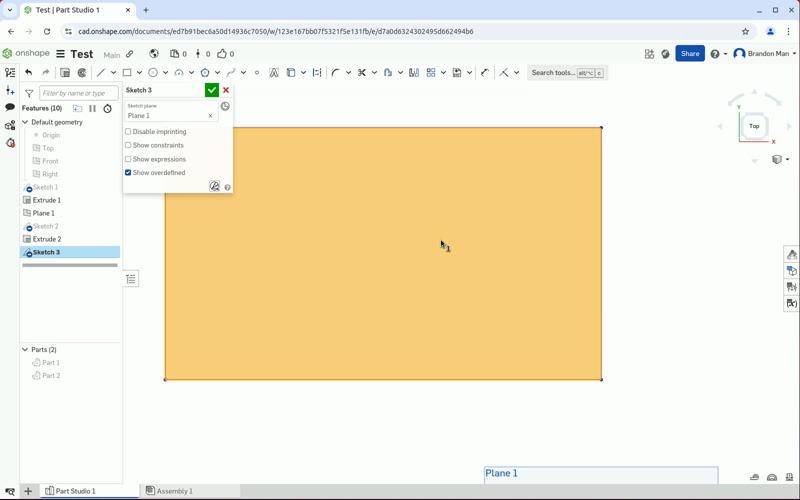
scroll(-6)
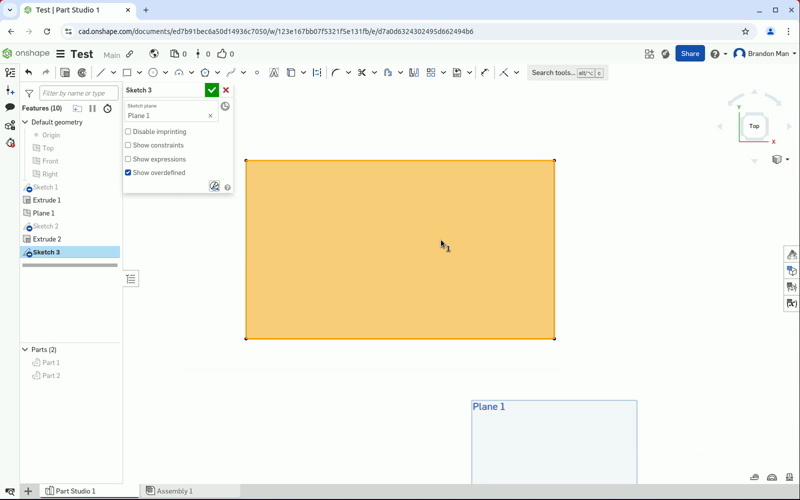
scroll(-6)
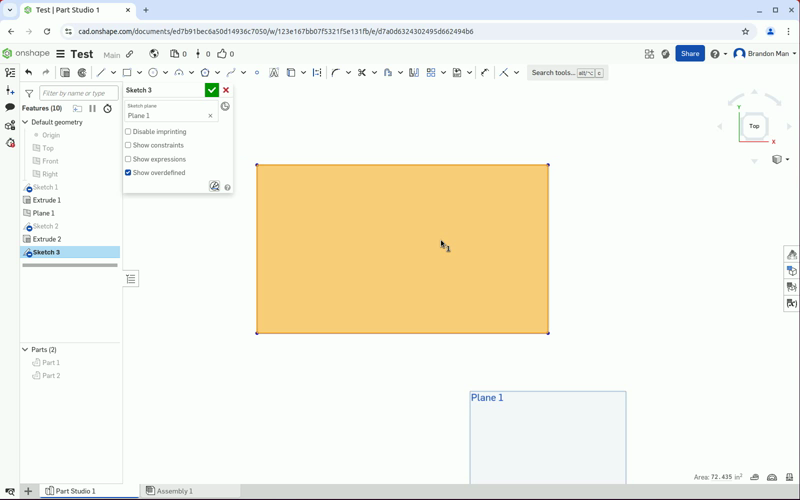
scroll(-6)
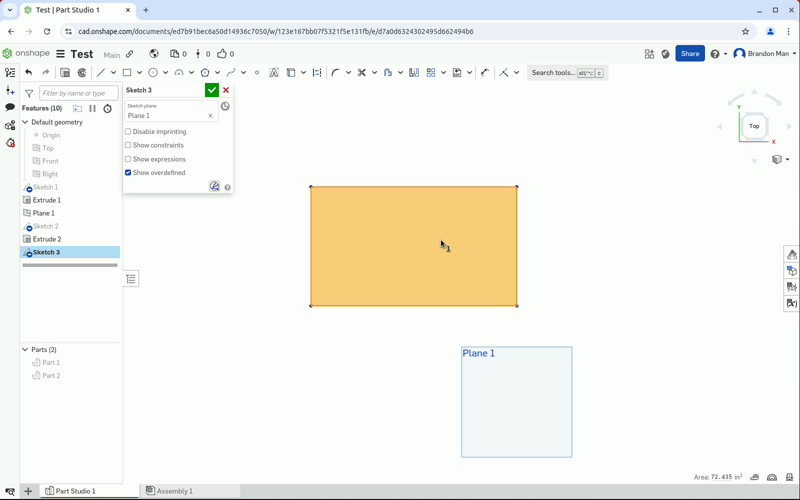
scroll(-6)
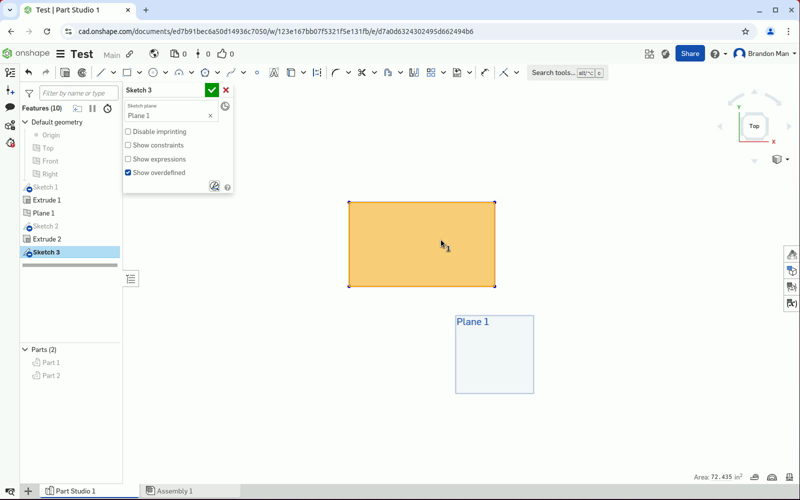
scroll(-6)
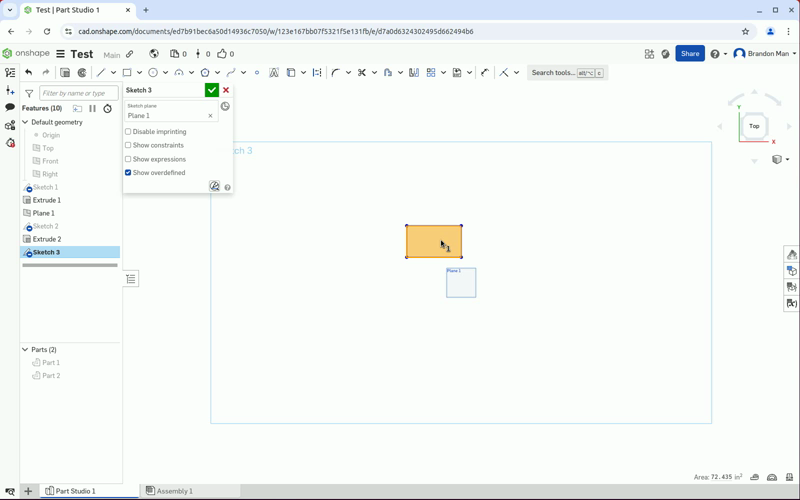
mouse_move(73, 352)
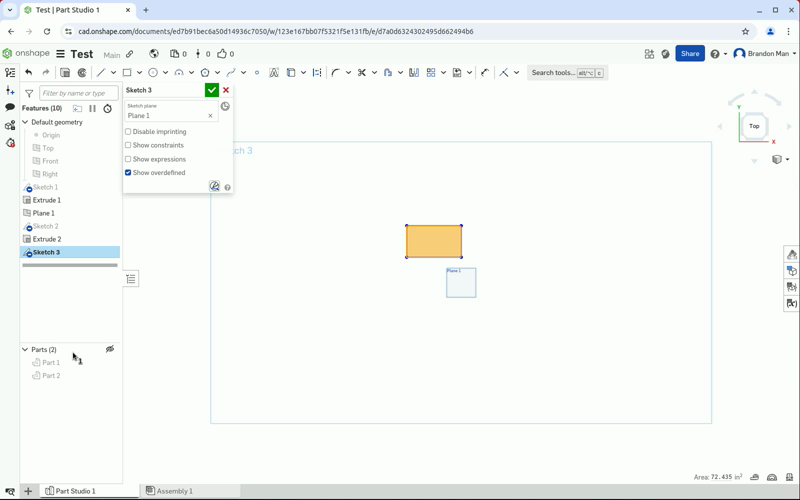
key(shift+y)
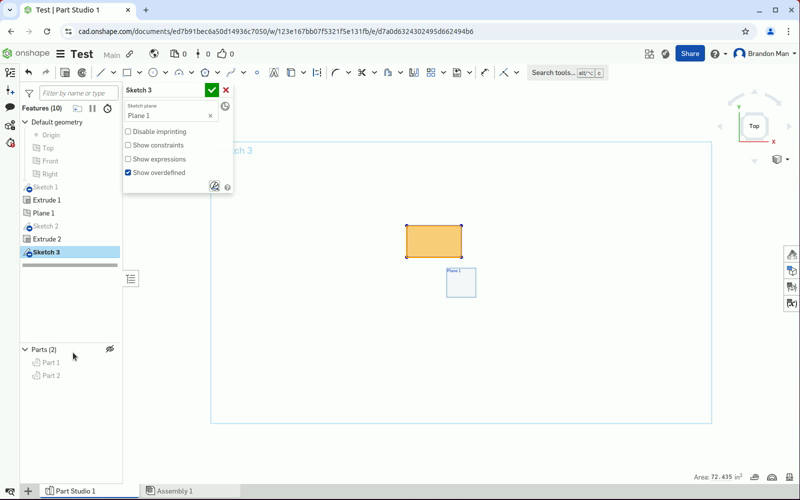
key(shift+e)
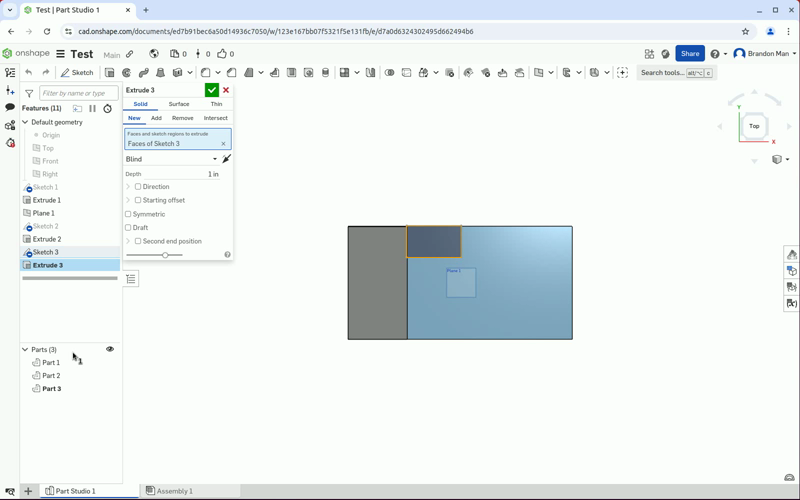
mouse_move(143, 106)
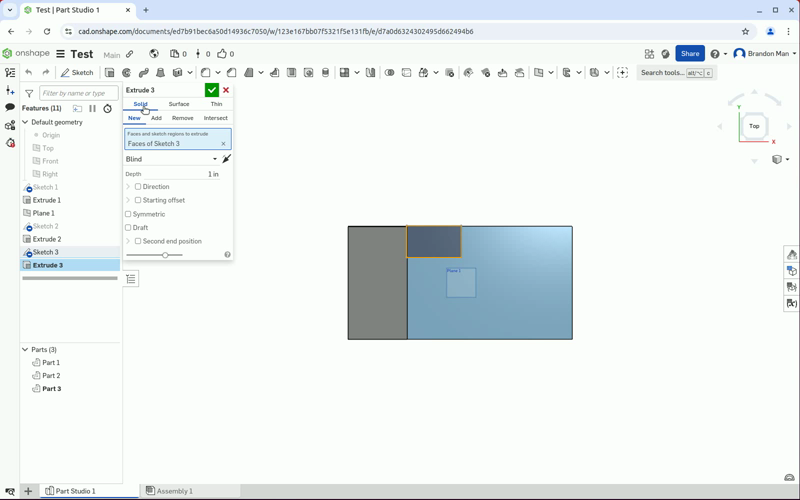
click(143, 106)
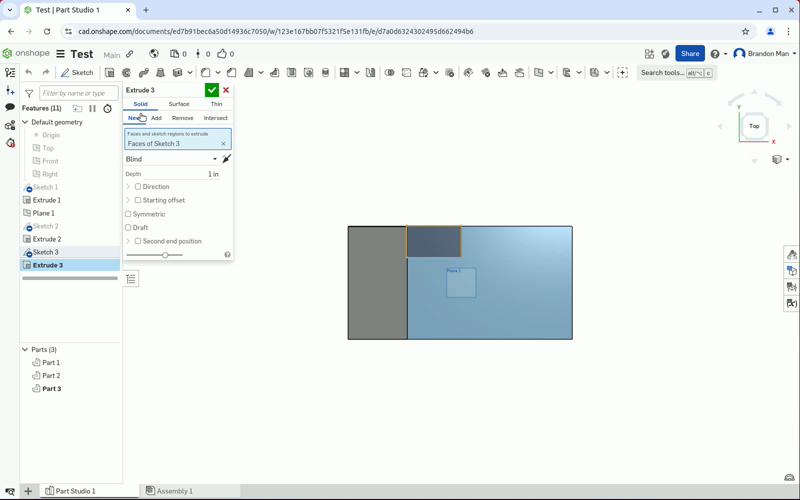
mouse_move(137, 120)
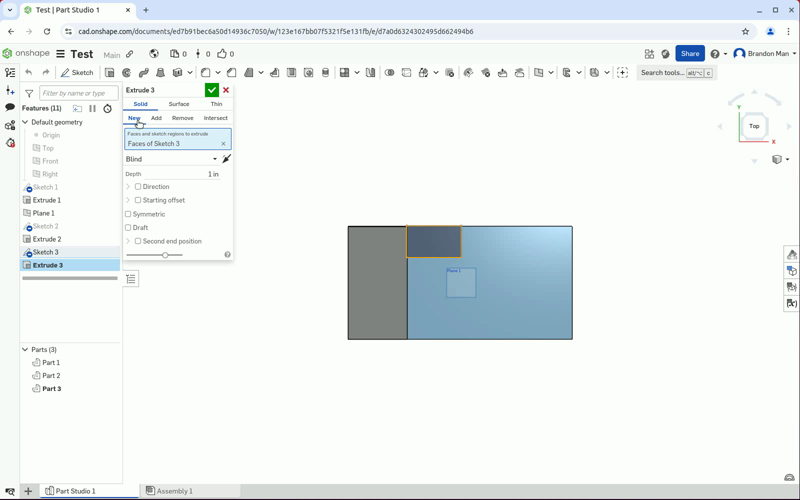
click(137, 120)
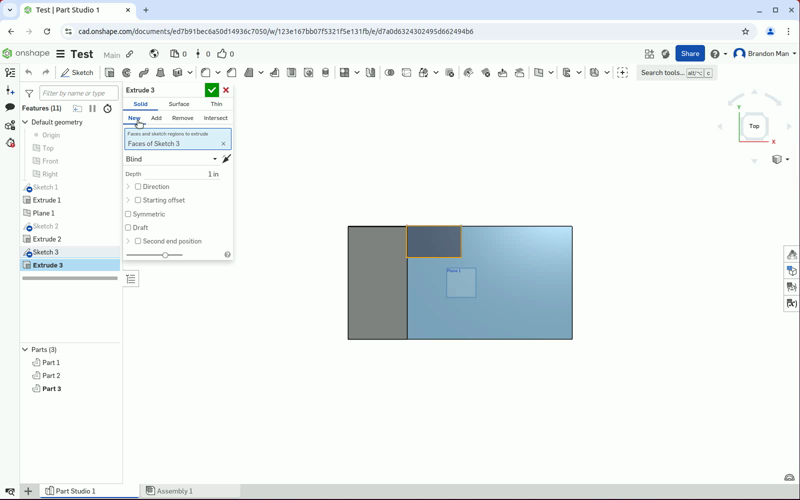
key(tab, 4)
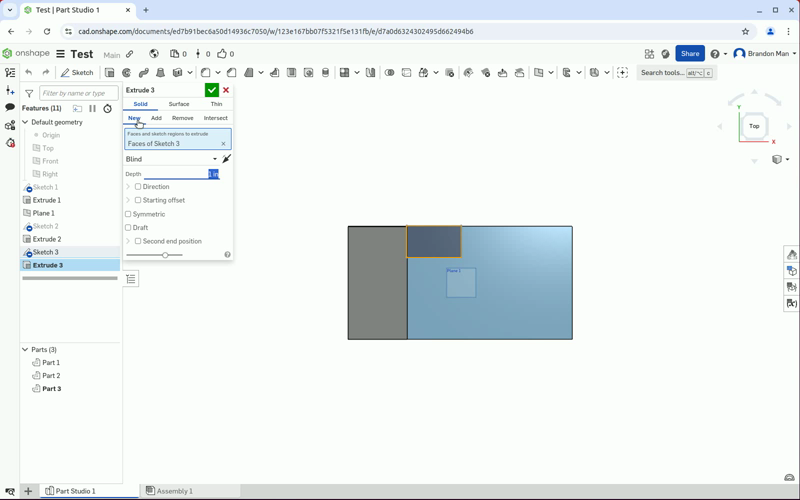
text(7.703)
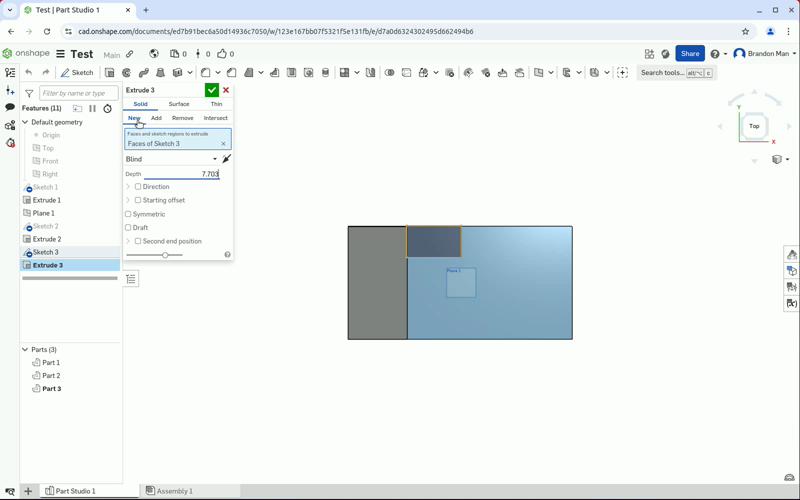
key(enter)
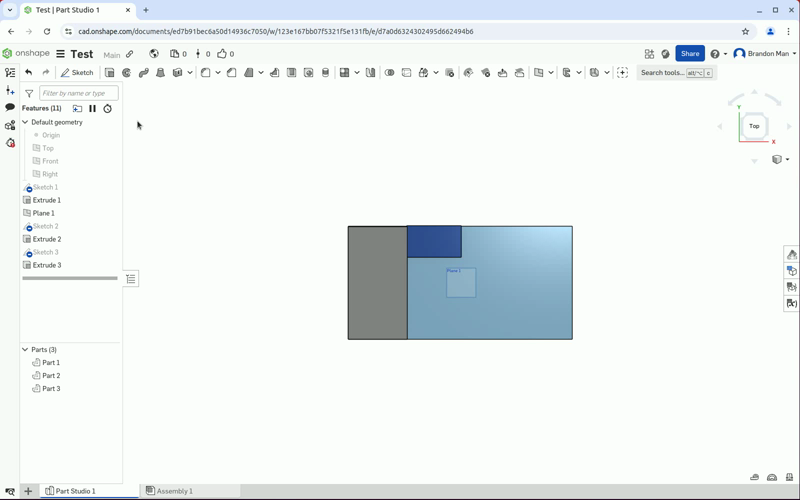
key(shift+h)
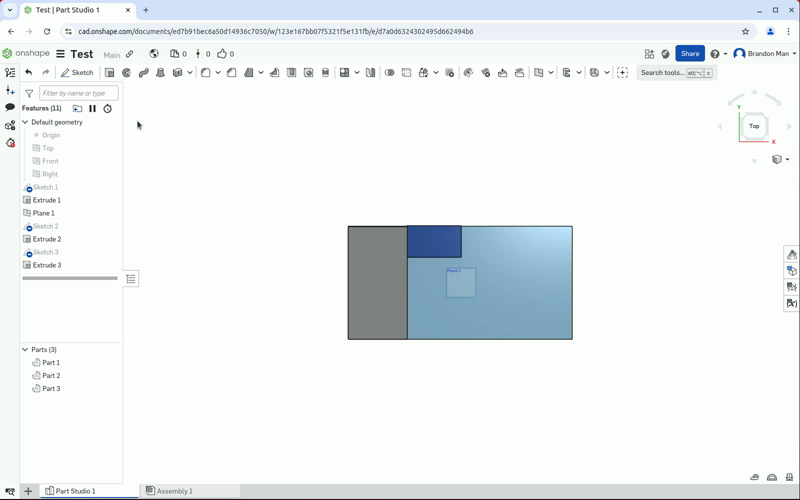
key(shift+h)
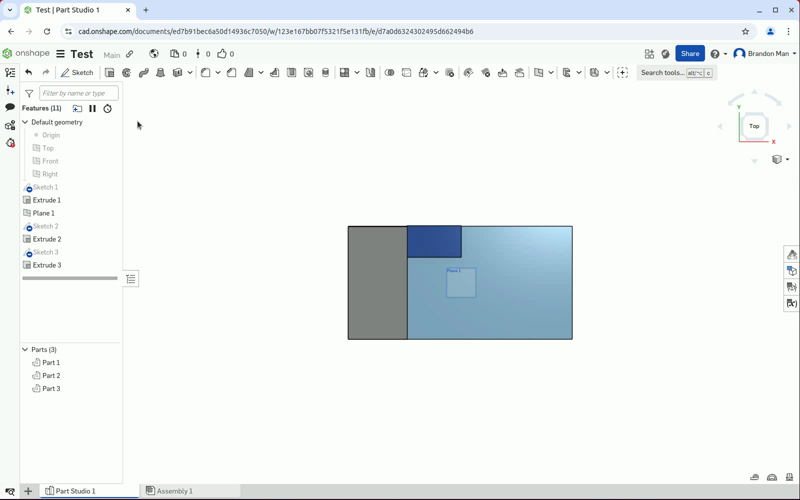
mouse_move(73, 189)
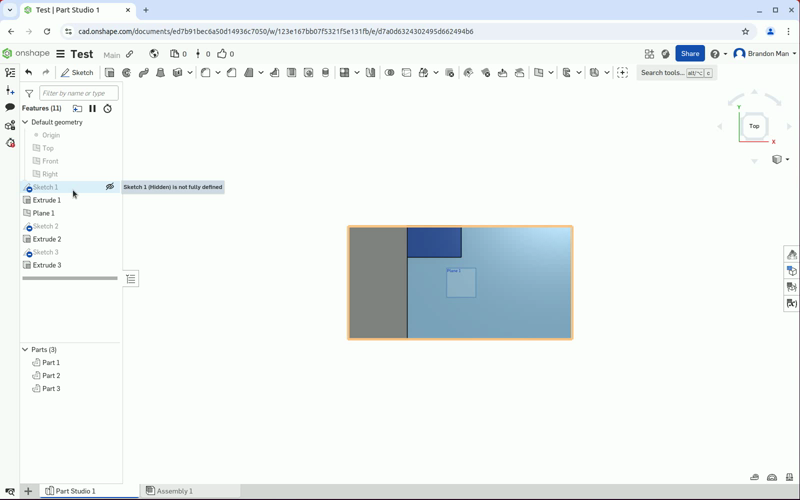
click(73, 189)
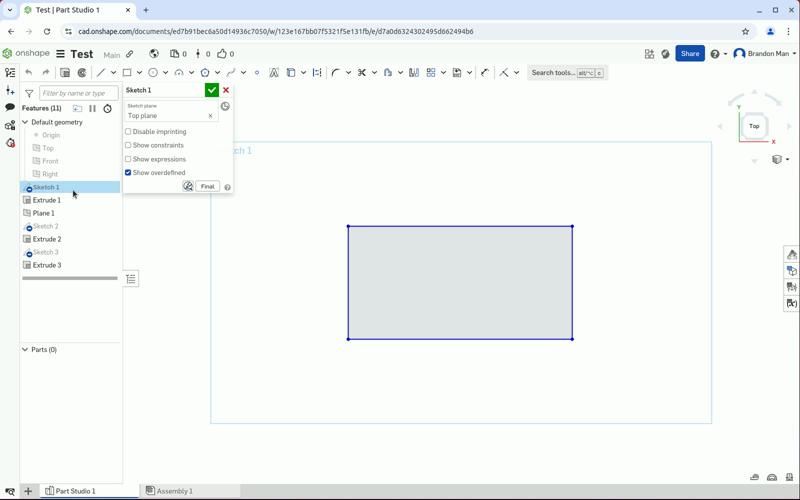
mouse_move(229, 92)
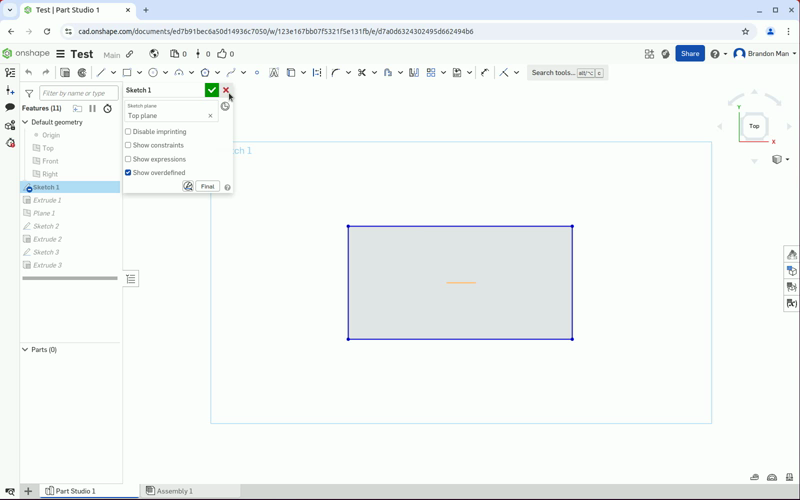
click(229, 92)
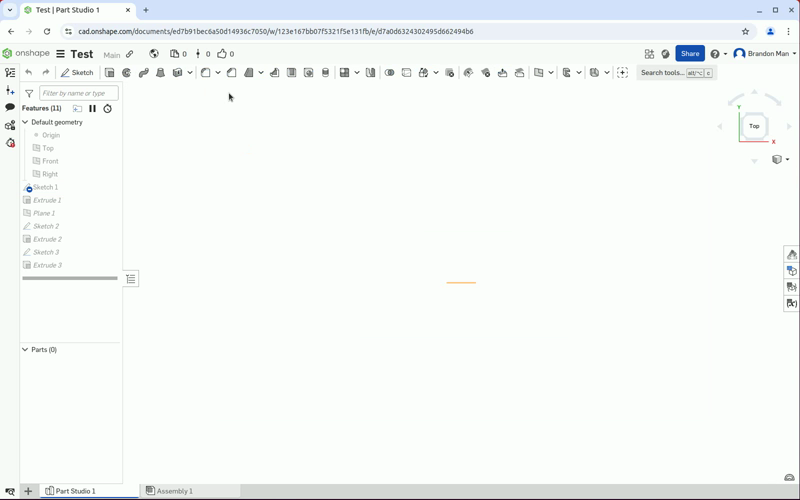
key(shift+s)
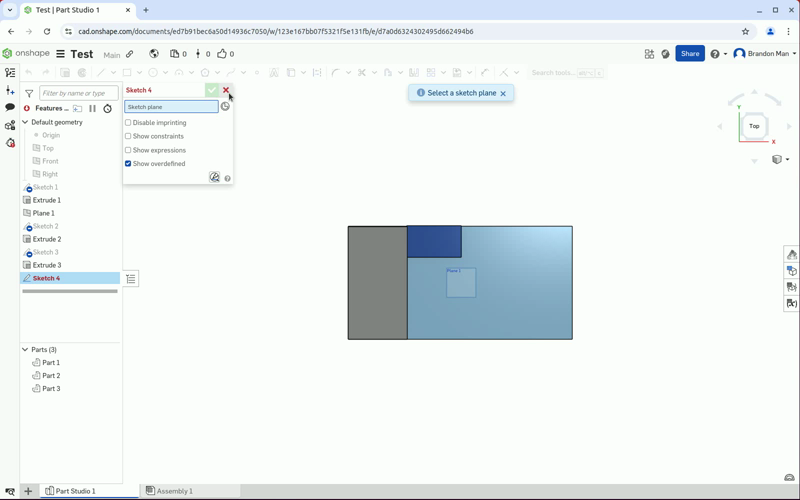
mouse_move(73, 215)
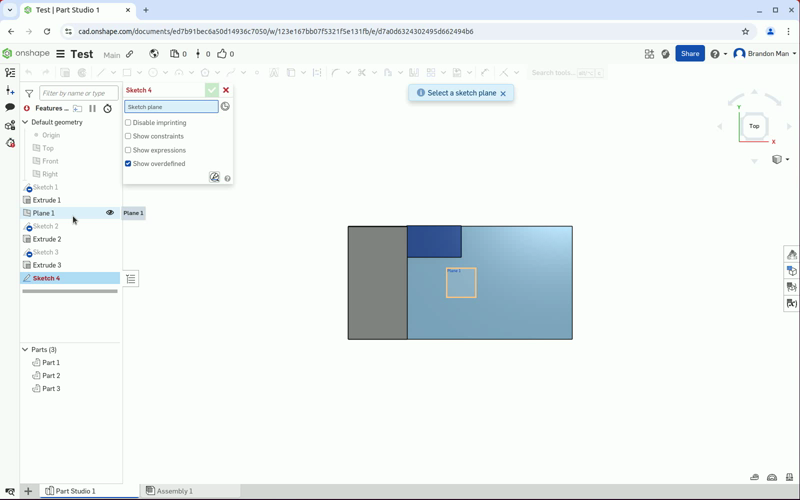
click(73, 215)
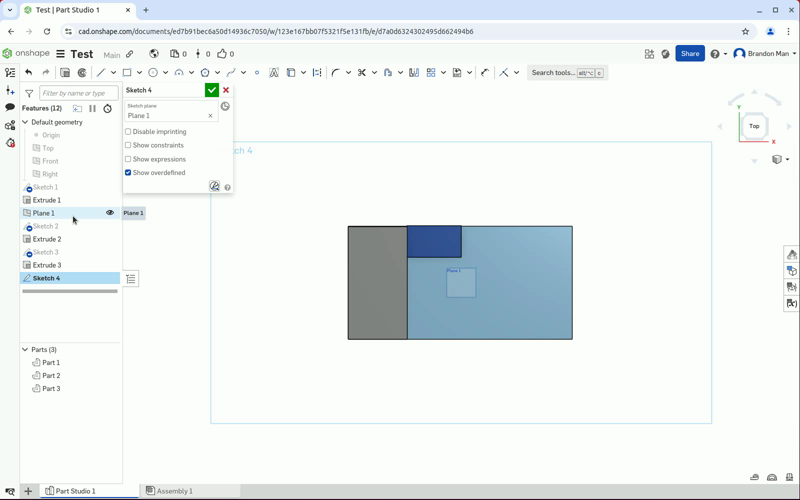
mouse_move(73, 352)
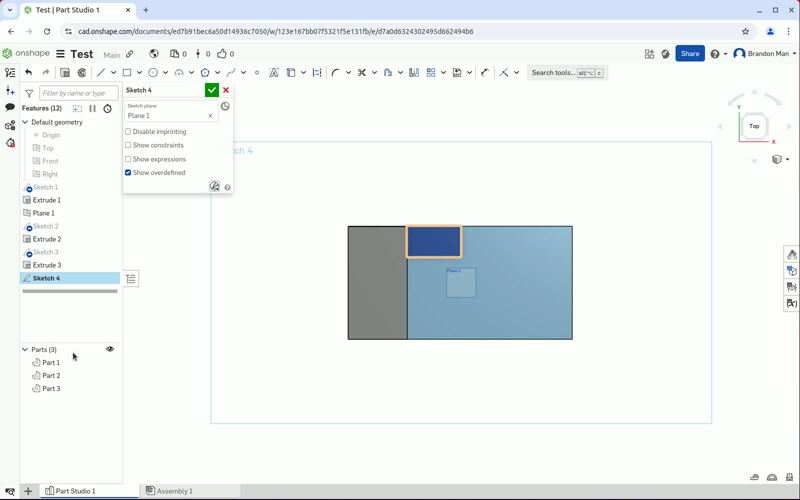
key(y)
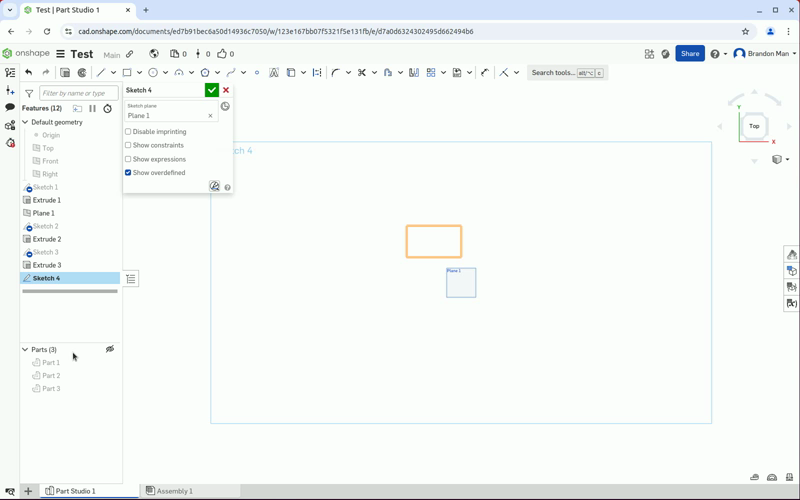
key(l)
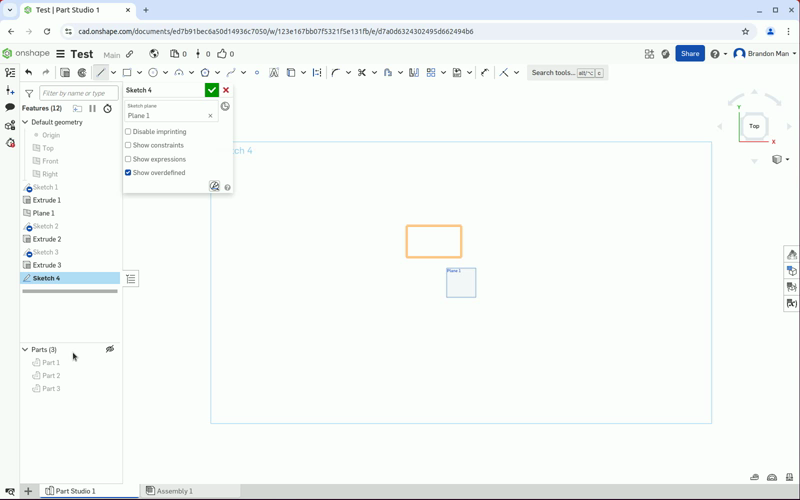
key_down(shift)
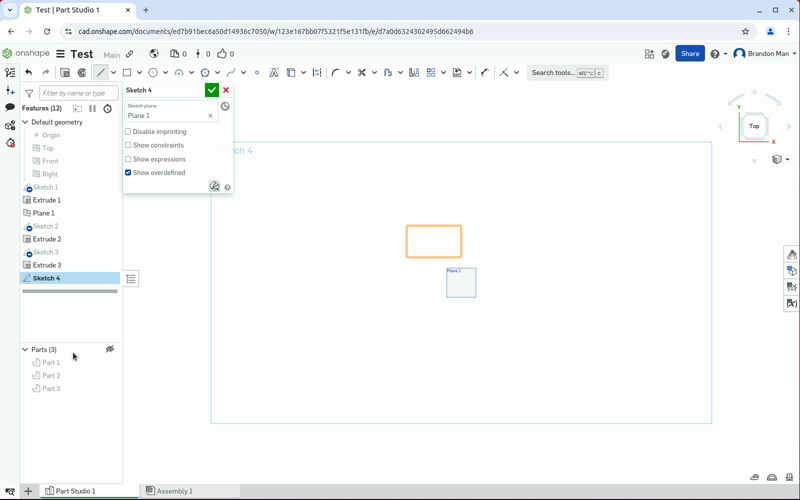
mouse_move(406, 339)
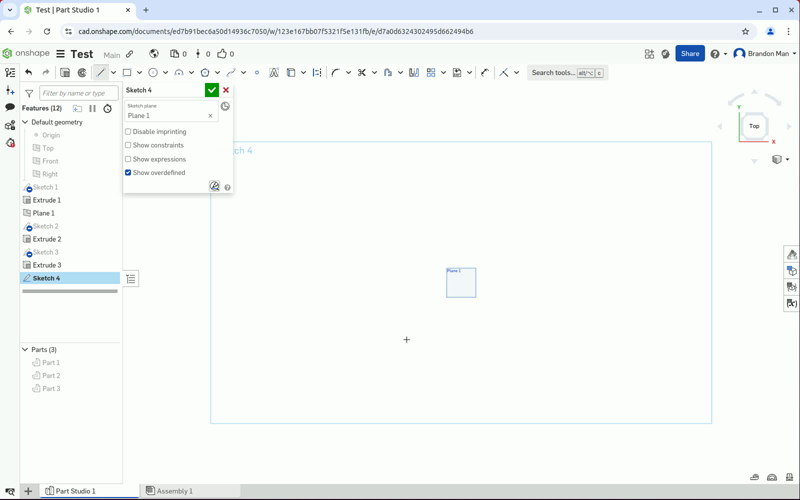
click(406, 339)
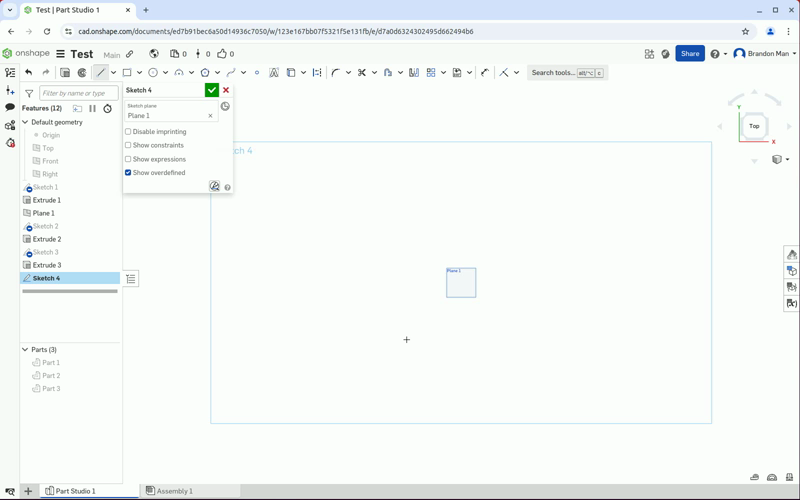
key_up(shift)
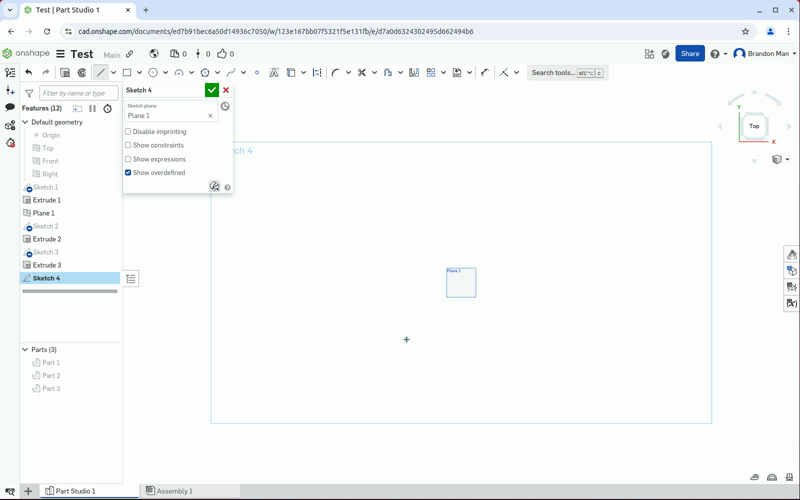
key_down(shift)
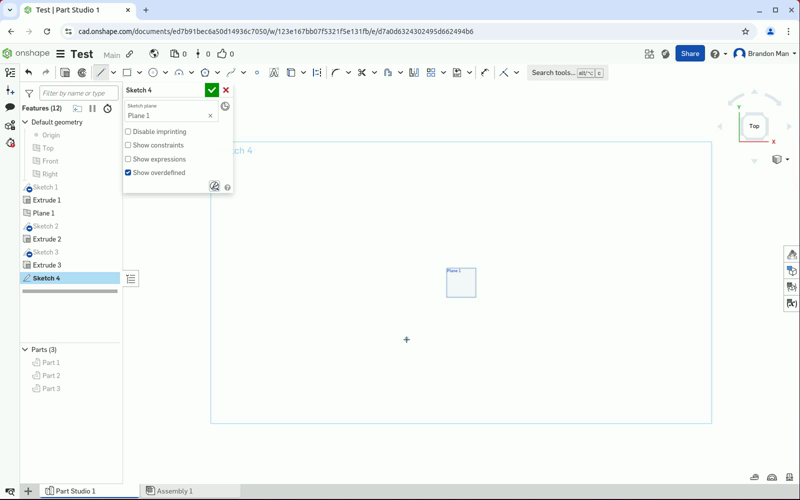
mouse_move(436, 339)
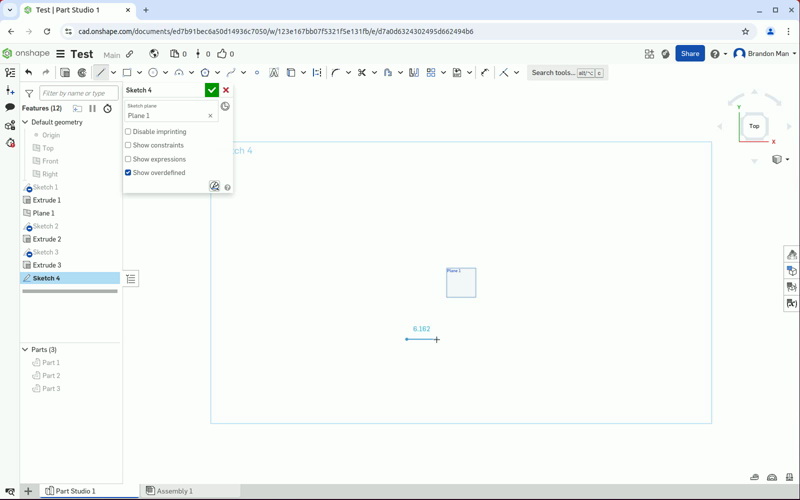
mouse_move(461, 339)
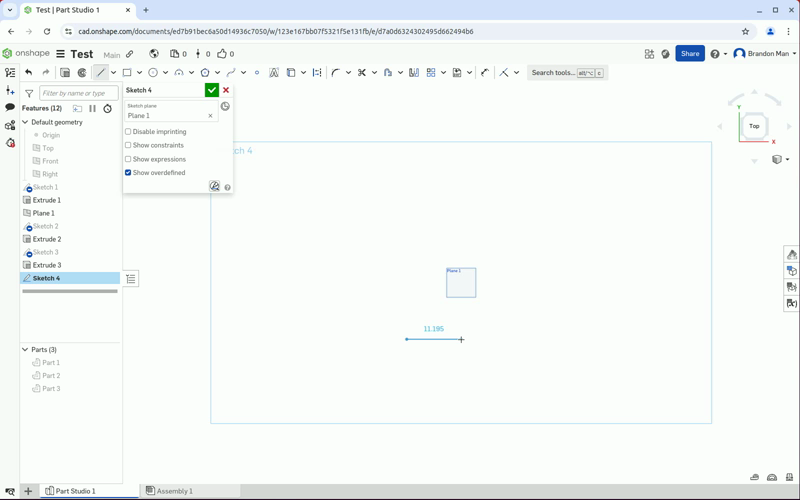
click(461, 339)
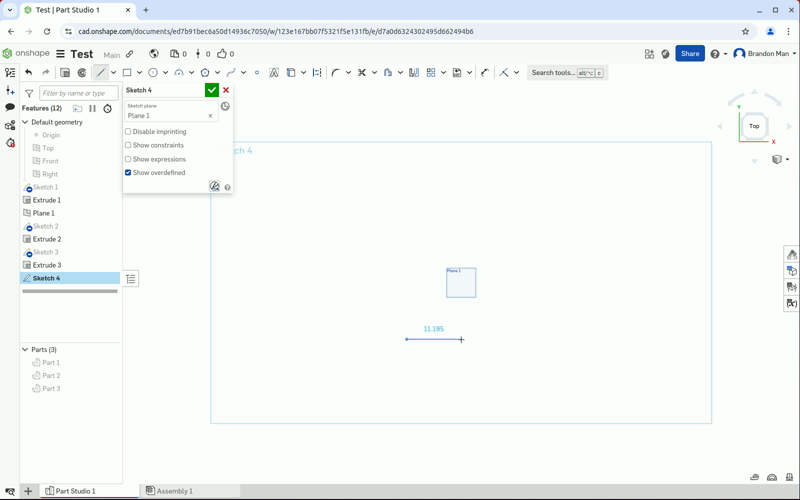
key_up(shift)
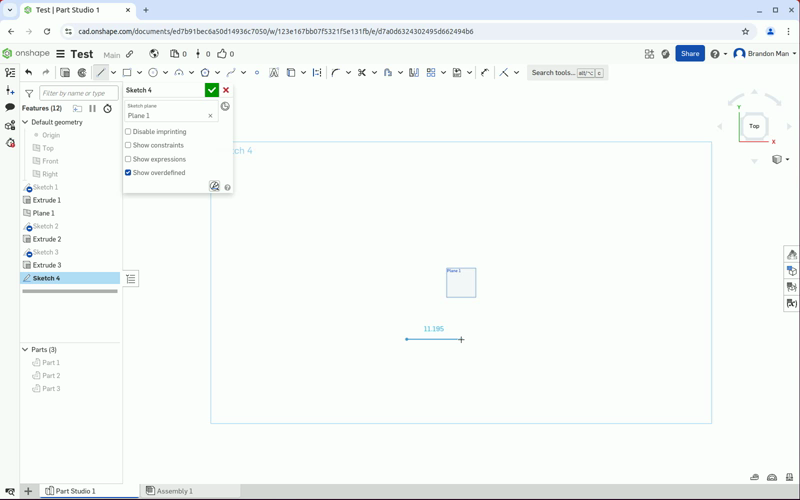
key_down(shift)
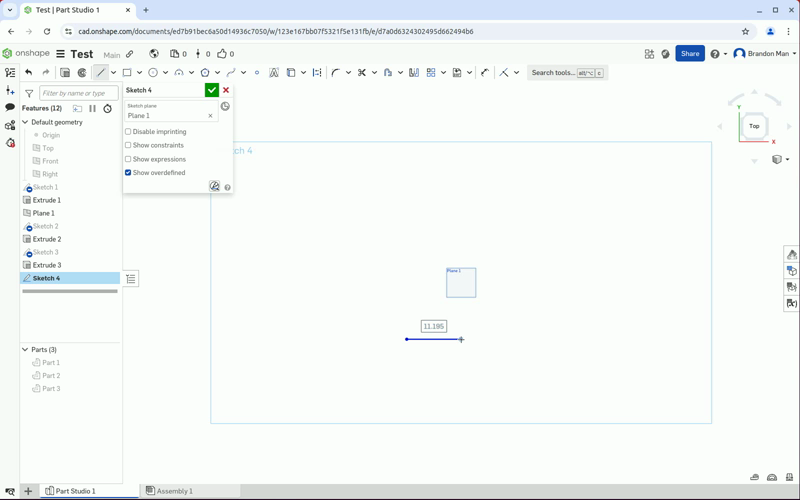
mouse_move(491, 339)
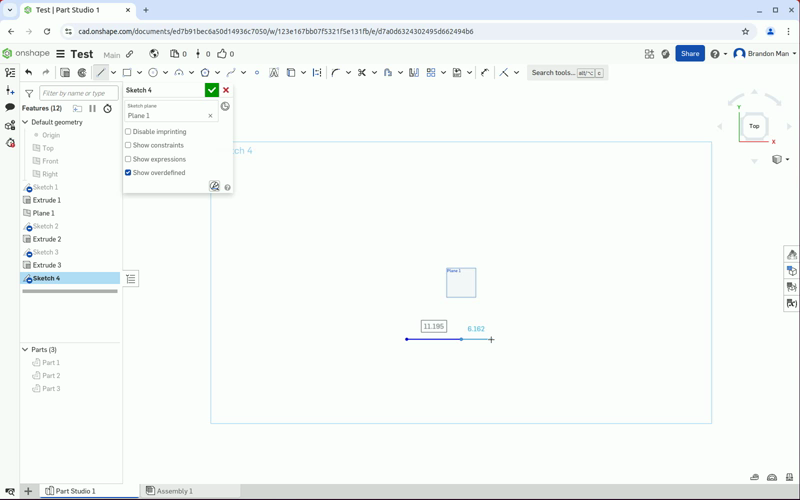
mouse_move(461, 311)
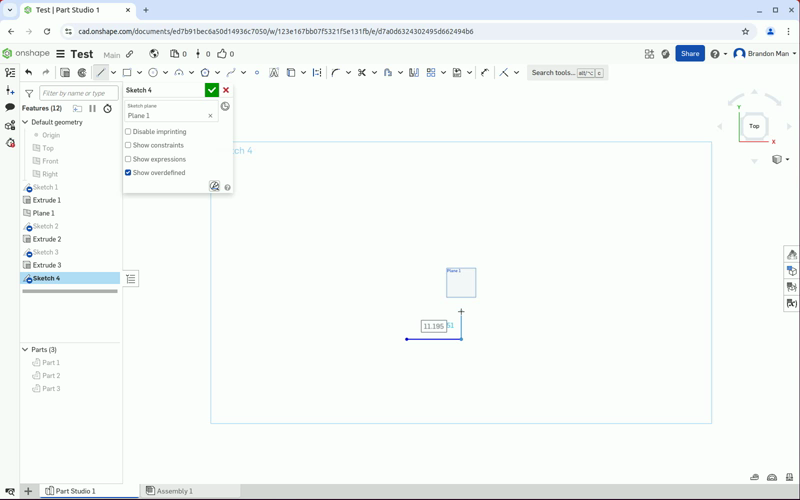
click(461, 311)
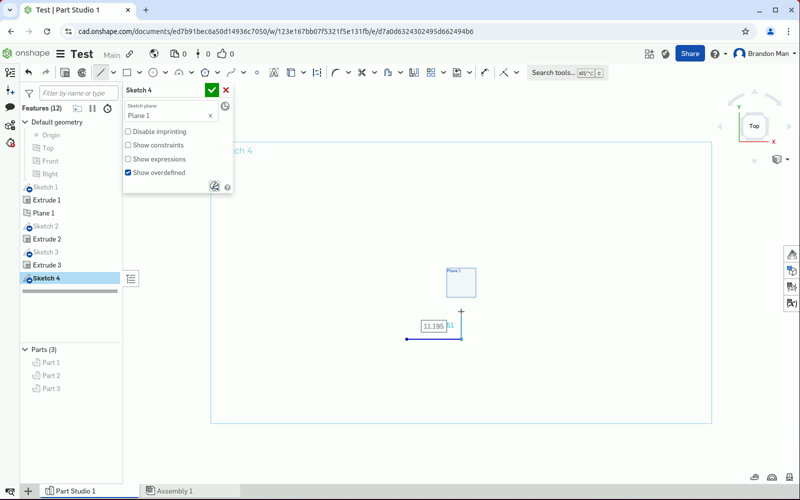
key_up(shift)
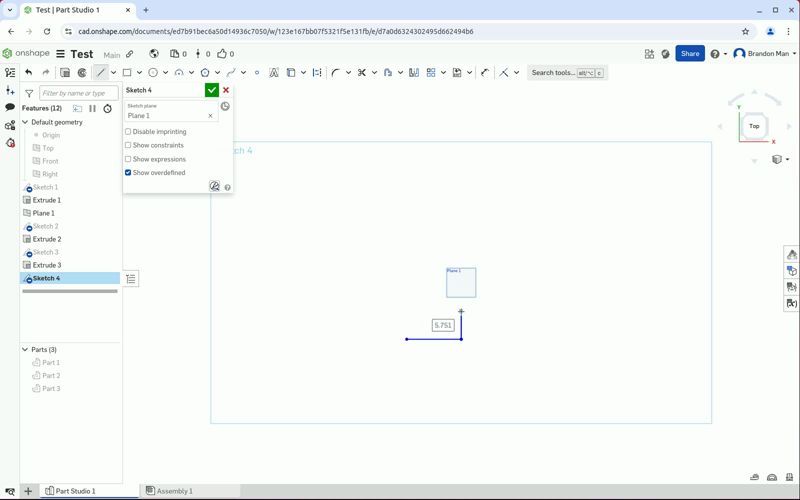
key_down(shift)
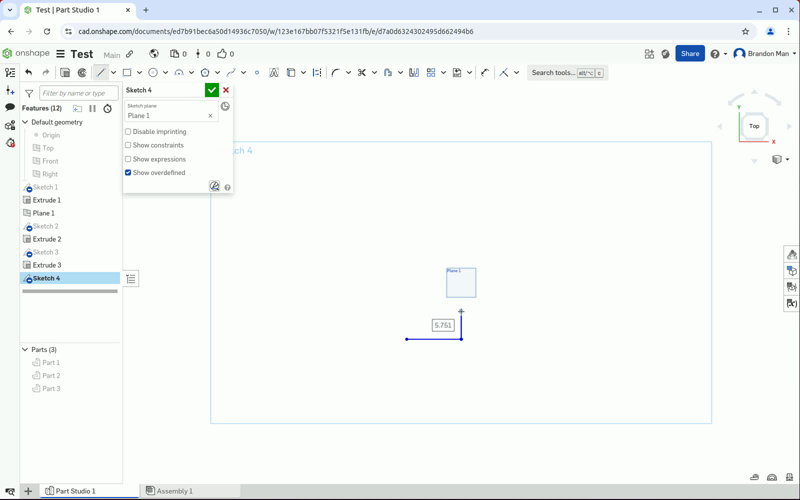
mouse_move(491, 311)
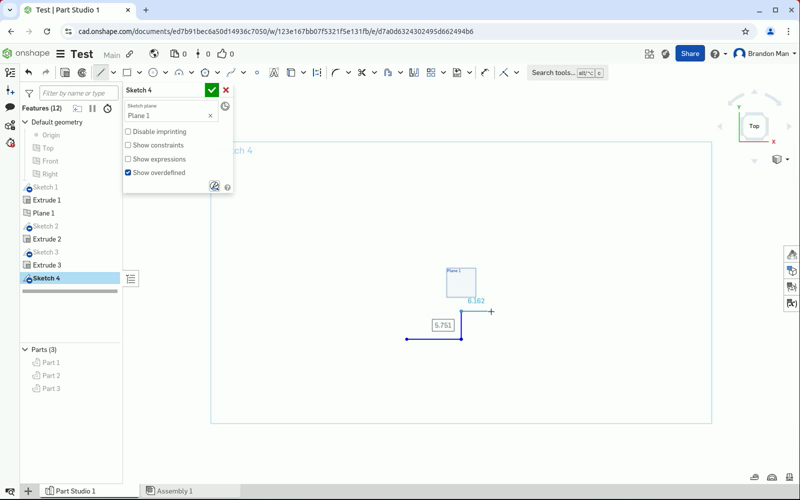
mouse_move(406, 311)
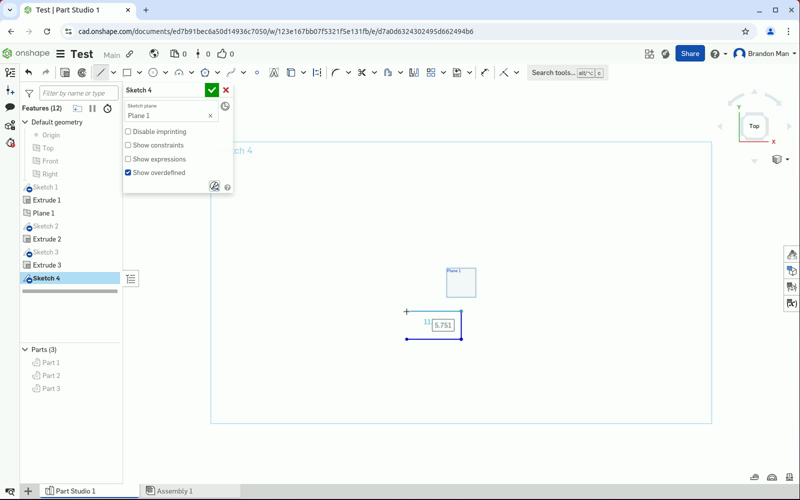
click(406, 311)
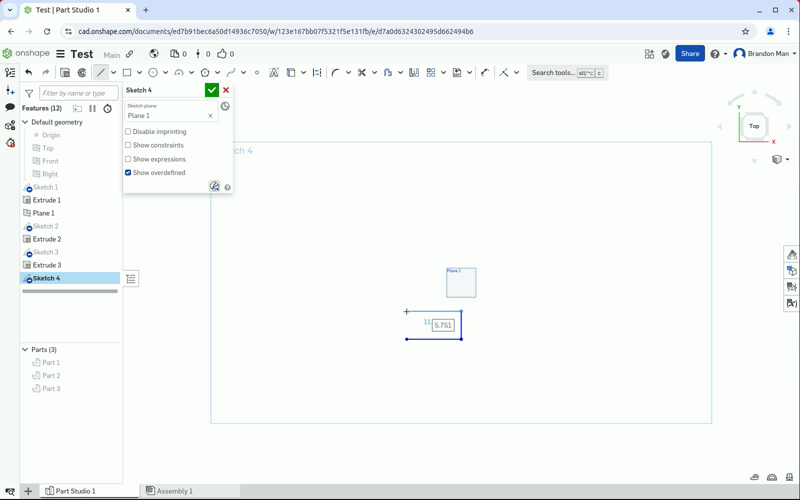
key_up(shift)
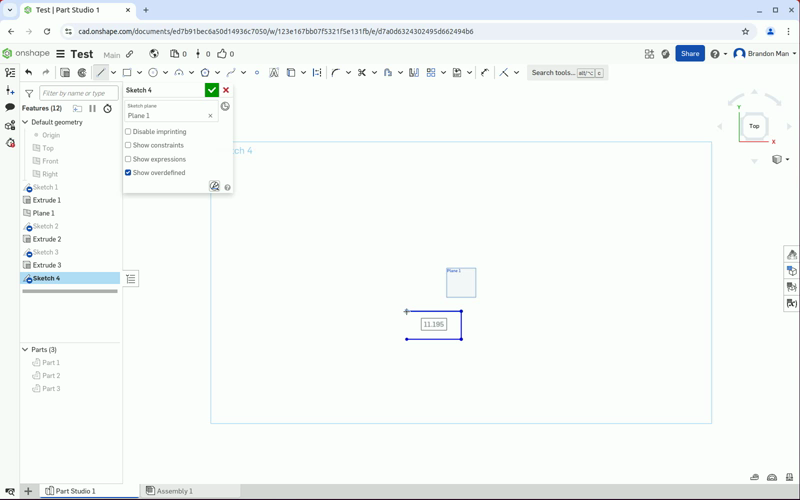
mouse_move(436, 311)
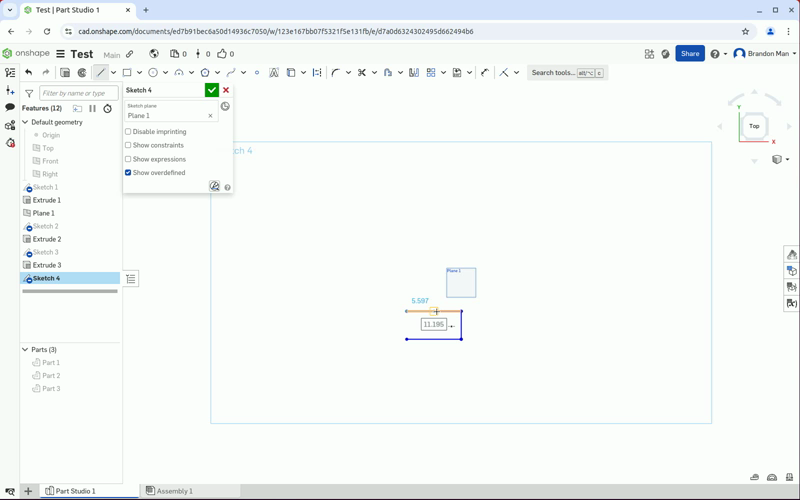
key_down(shift)
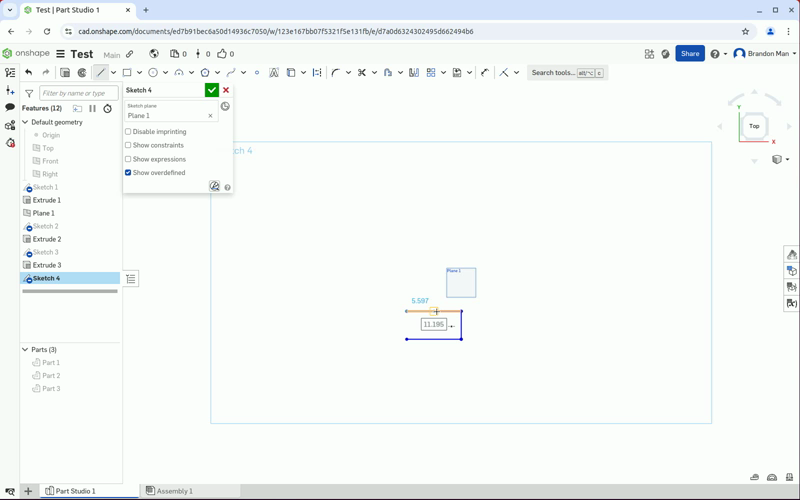
mouse_move(406, 339)
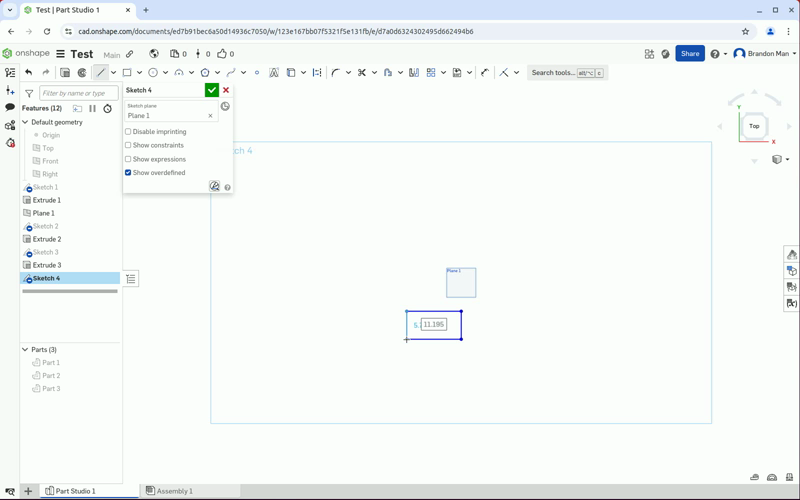
key_up(shift)
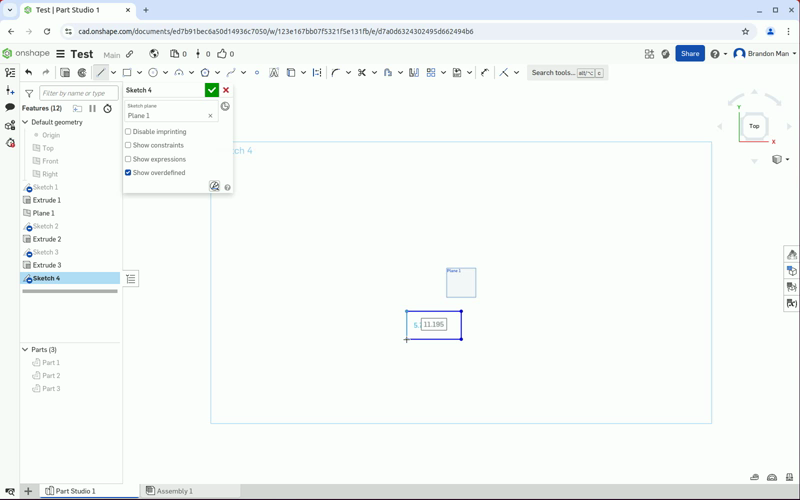
click(406, 339)
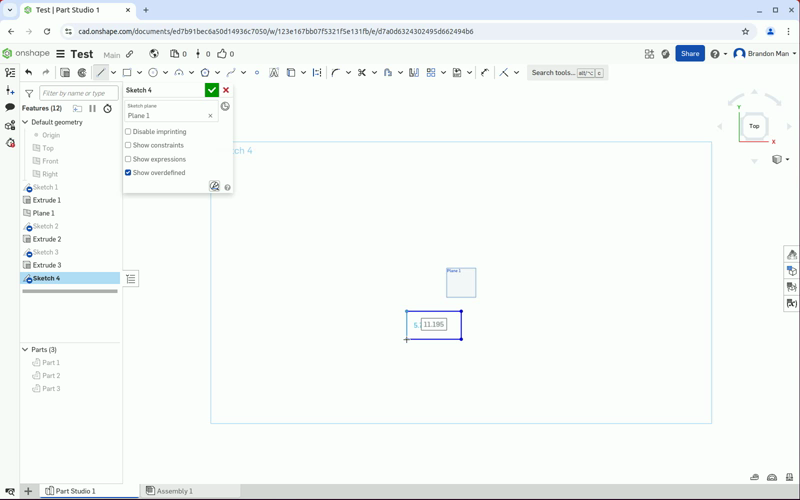
key(esc)
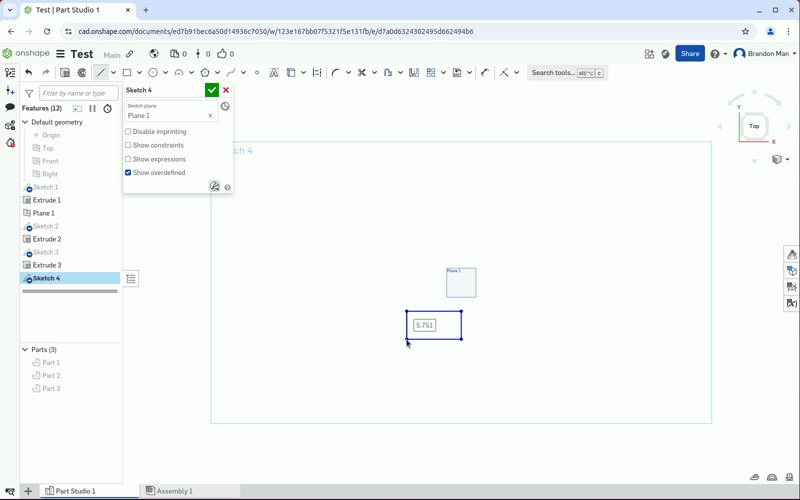
mouse_move(436, 324)
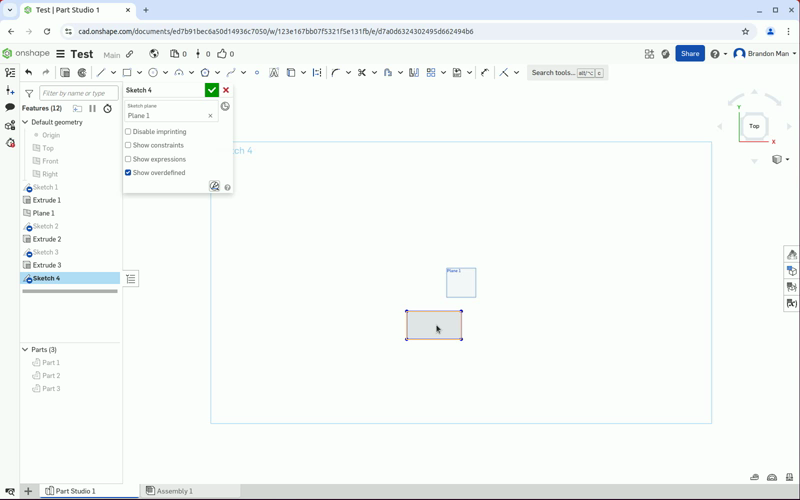
scroll(6)
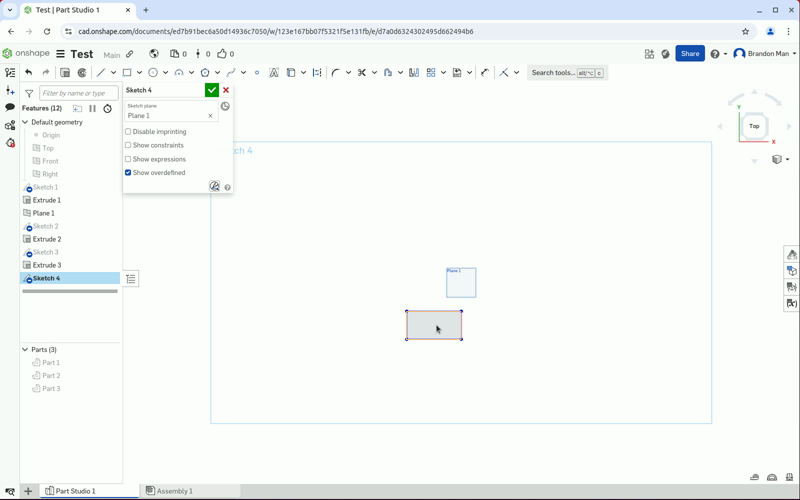
scroll(6)
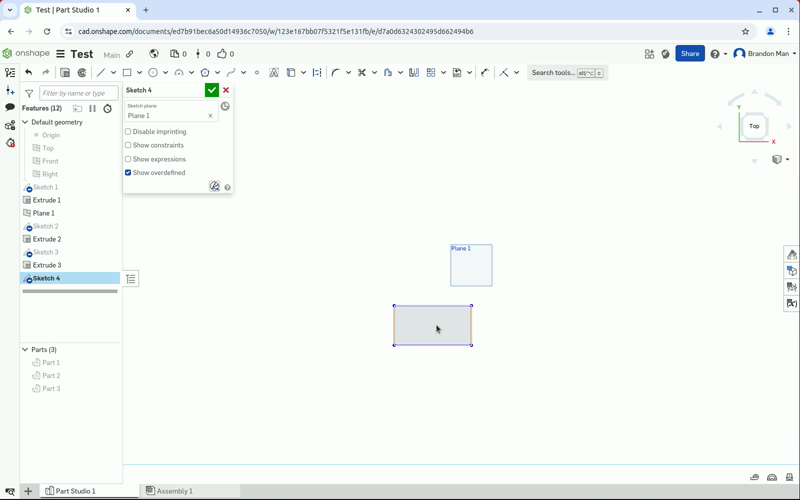
scroll(6)
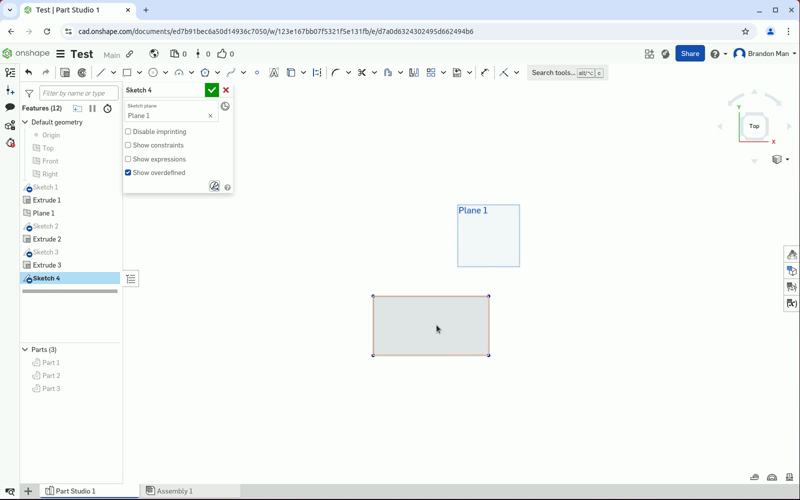
scroll(6)
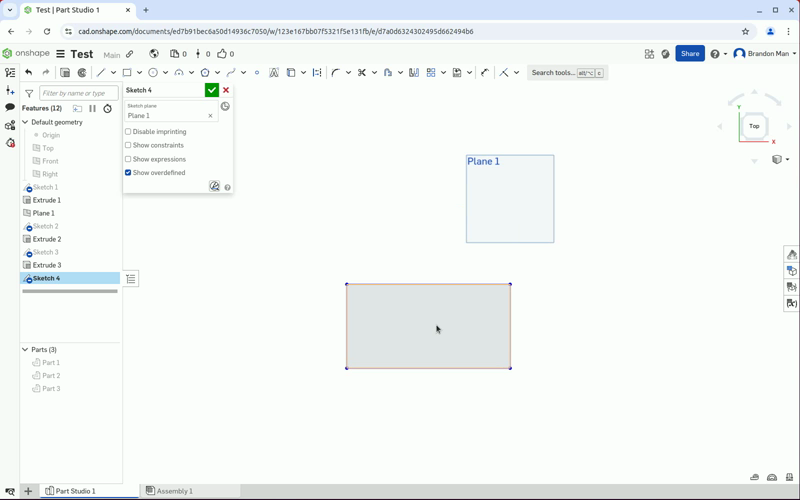
scroll(6)
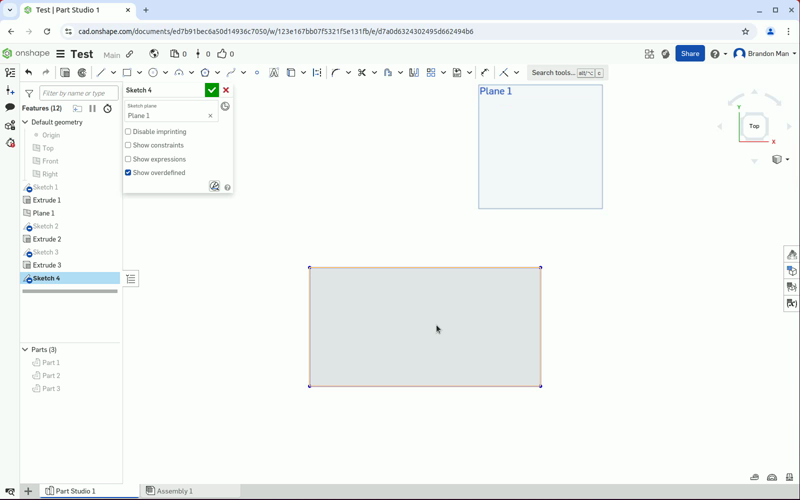
scroll(6)
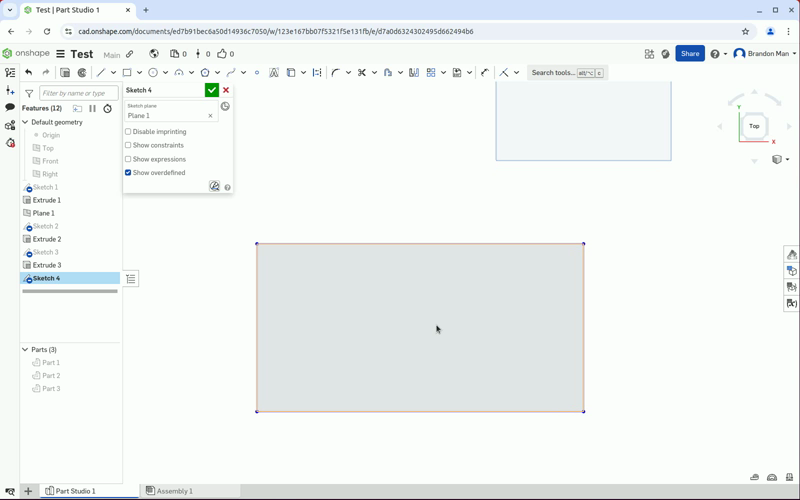
scroll(6)
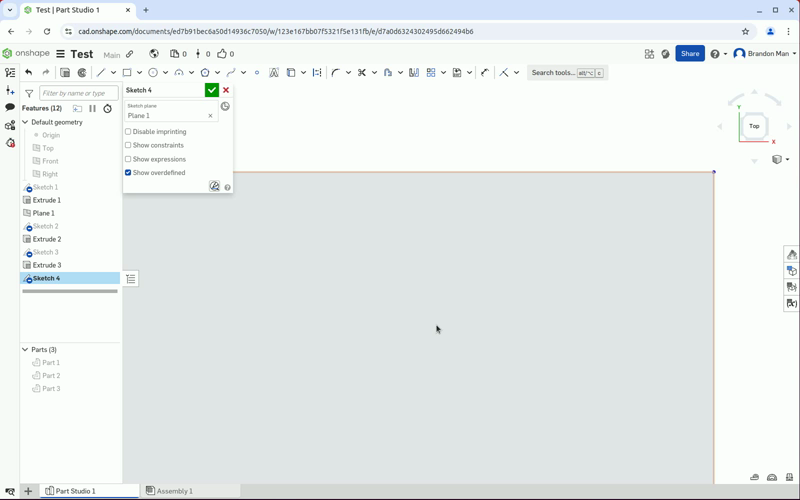
click(436, 324)
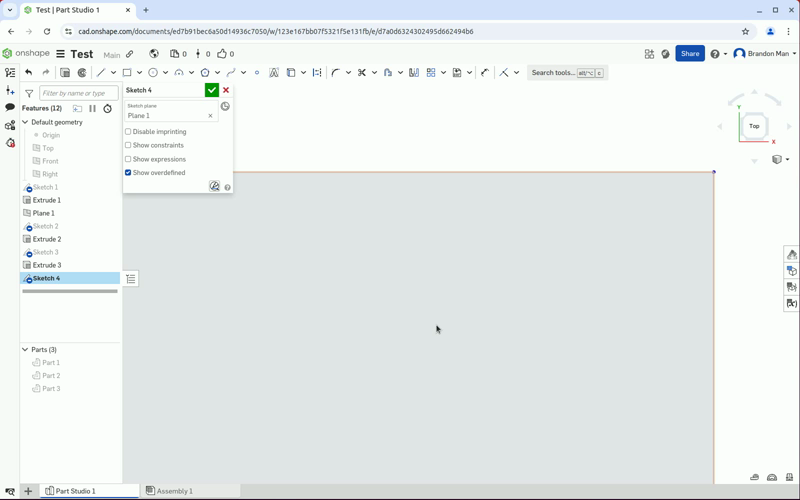
scroll(-6)
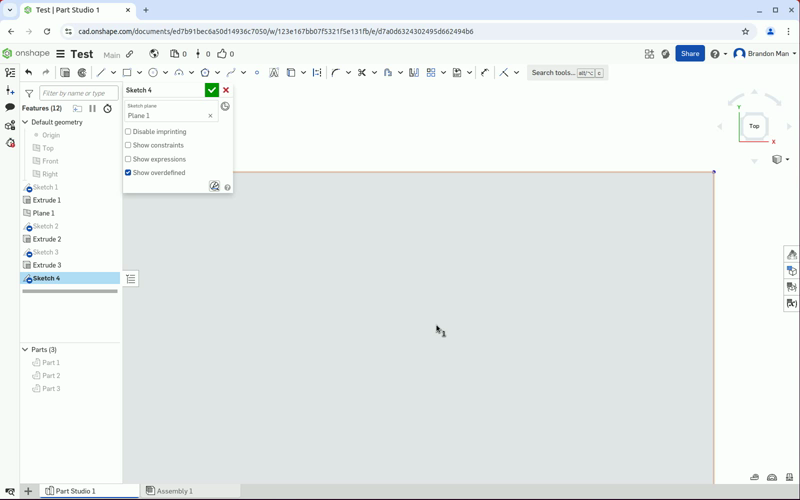
scroll(-6)
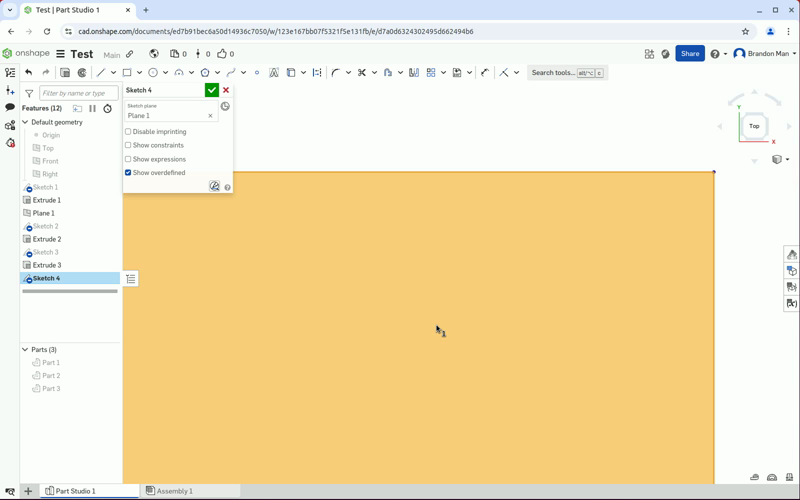
scroll(-6)
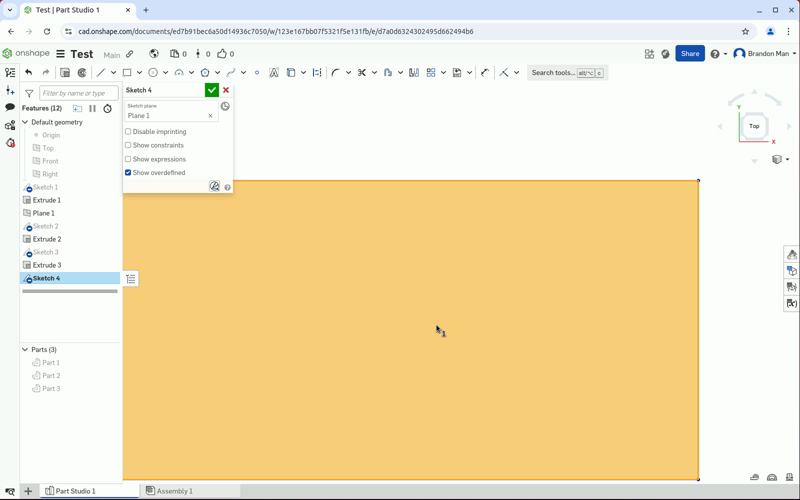
scroll(-6)
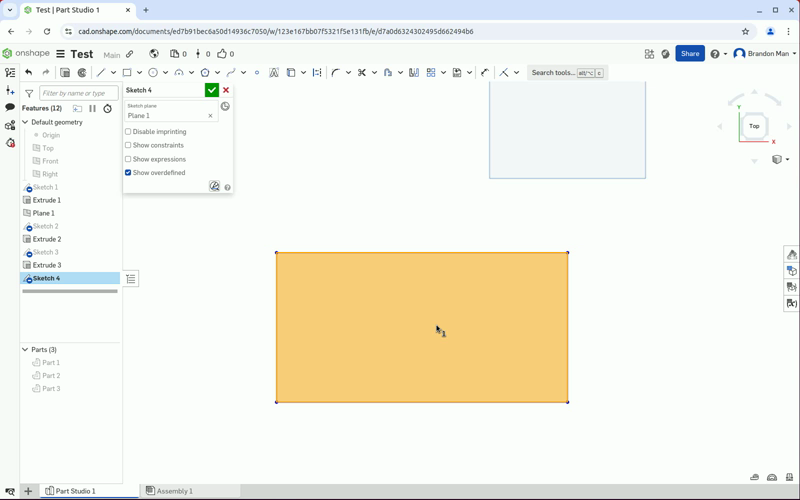
scroll(-6)
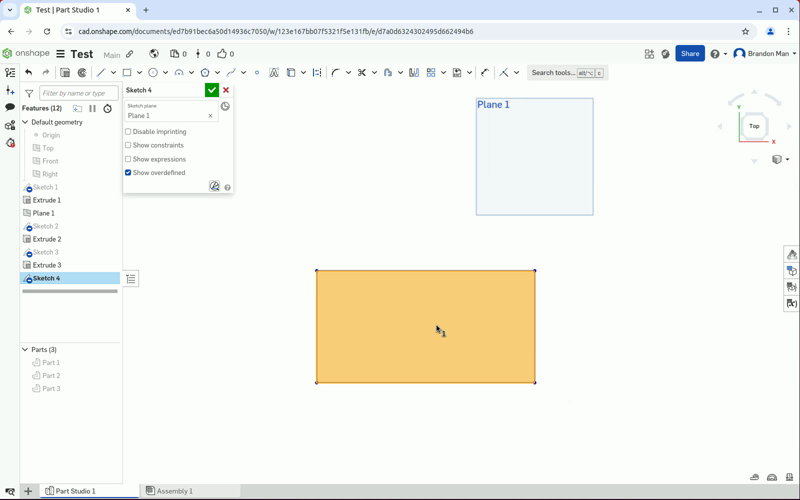
scroll(-6)
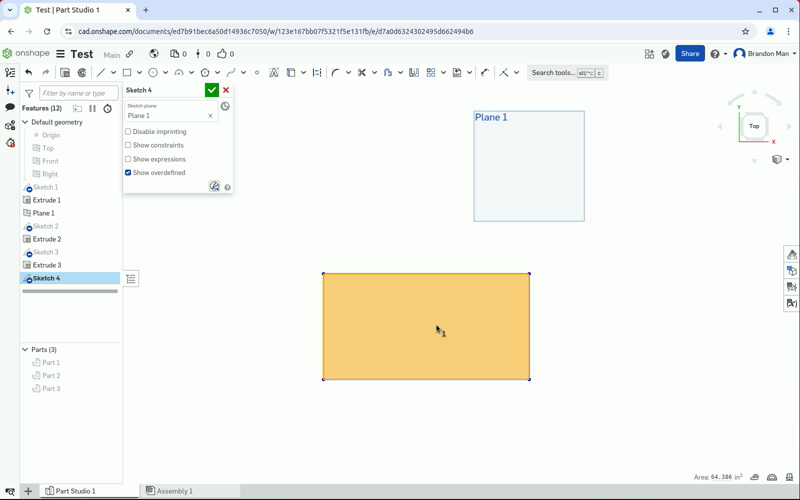
scroll(-6)
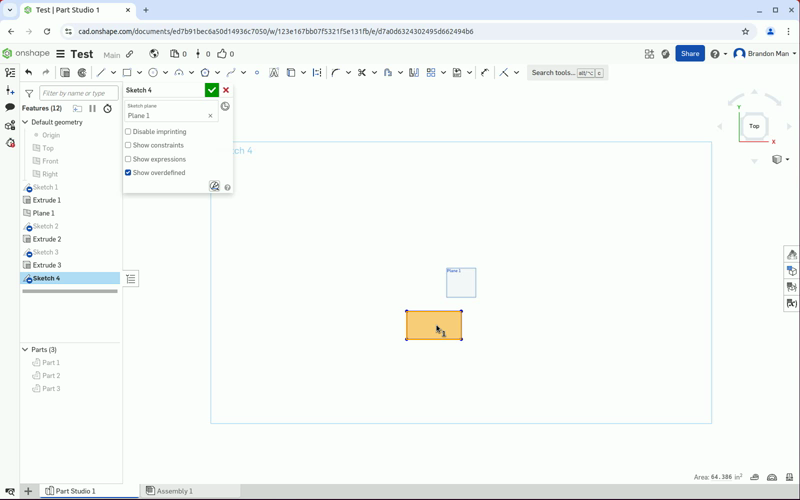
mouse_move(73, 352)
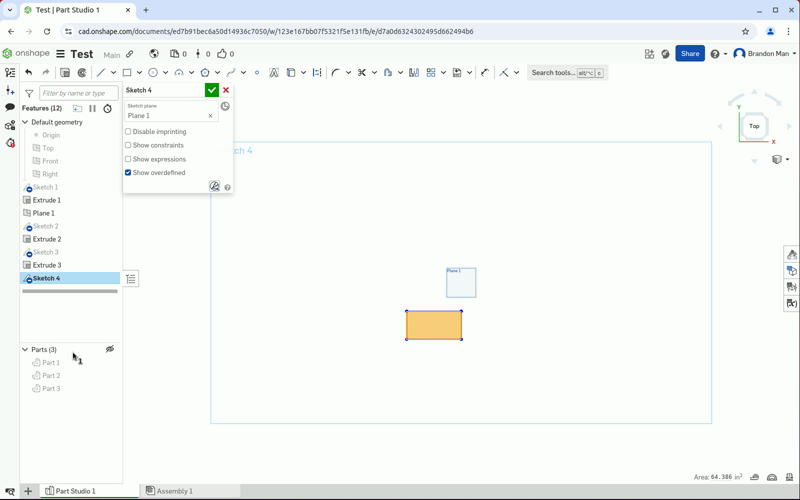
key(shift+y)
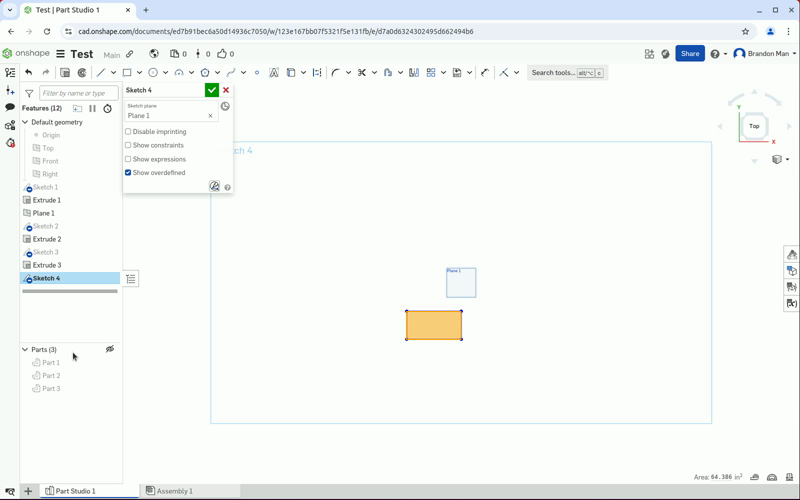
key(shift+e)
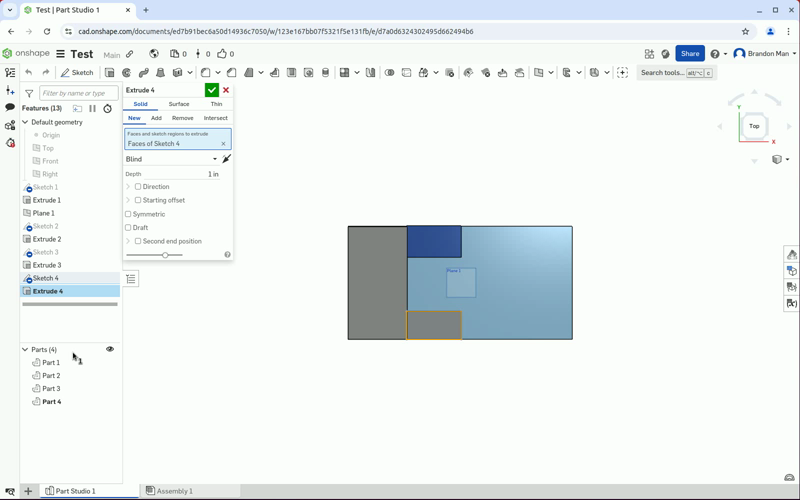
mouse_move(143, 106)
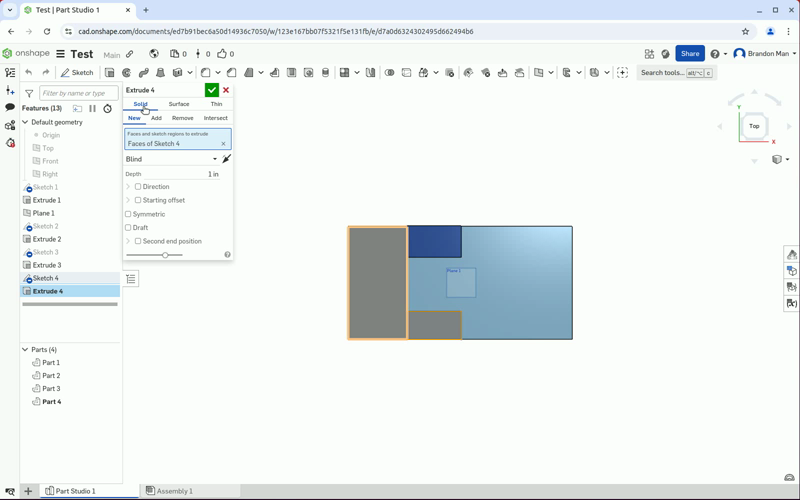
click(143, 106)
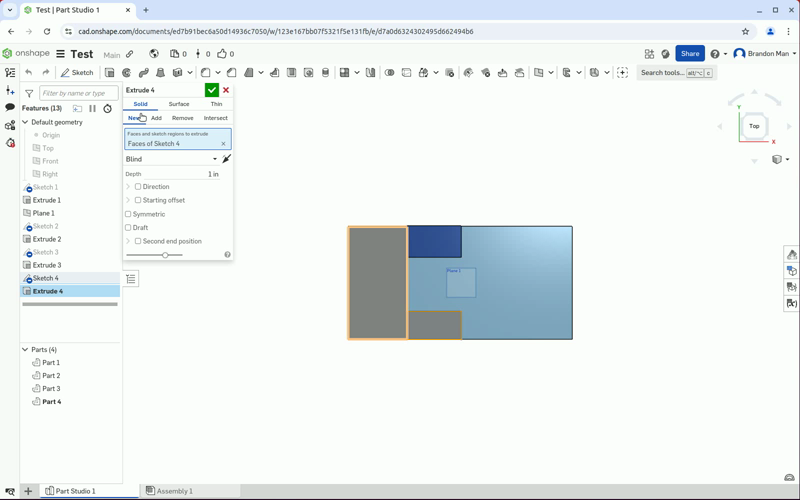
mouse_move(137, 120)
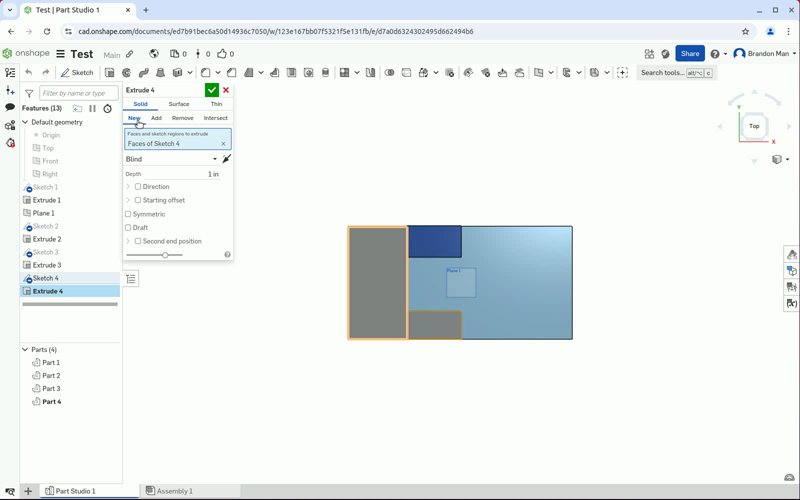
click(137, 120)
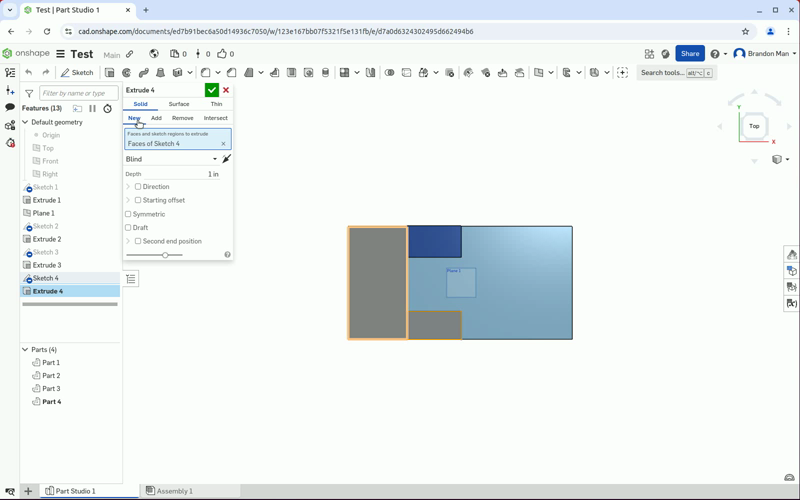
key(tab, 4)
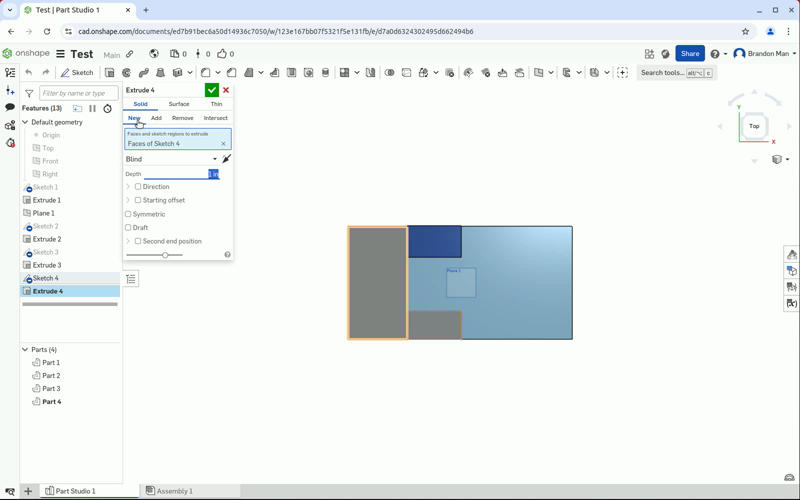
text(7.703)
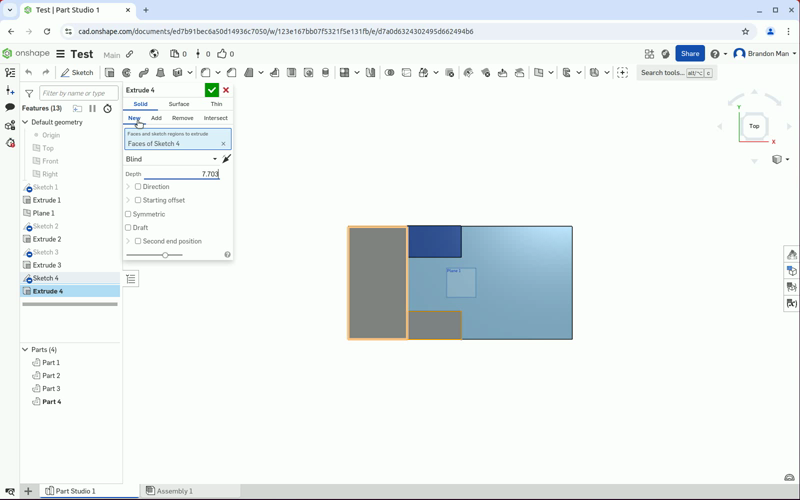
key(enter)
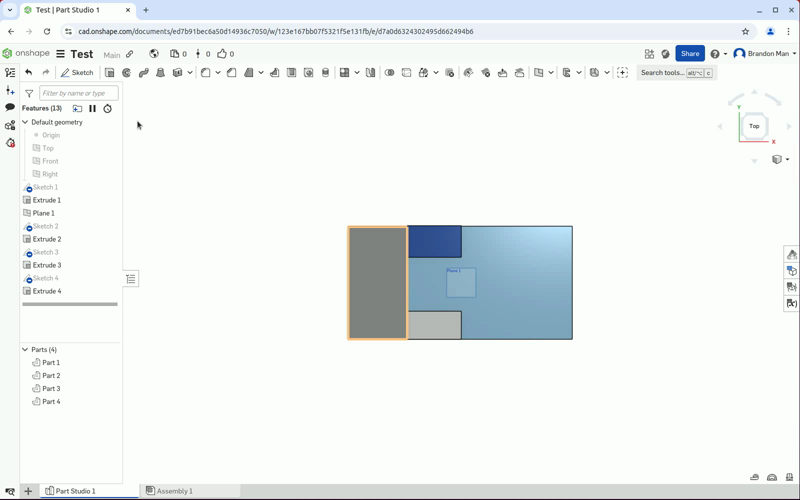
key(shift+h)
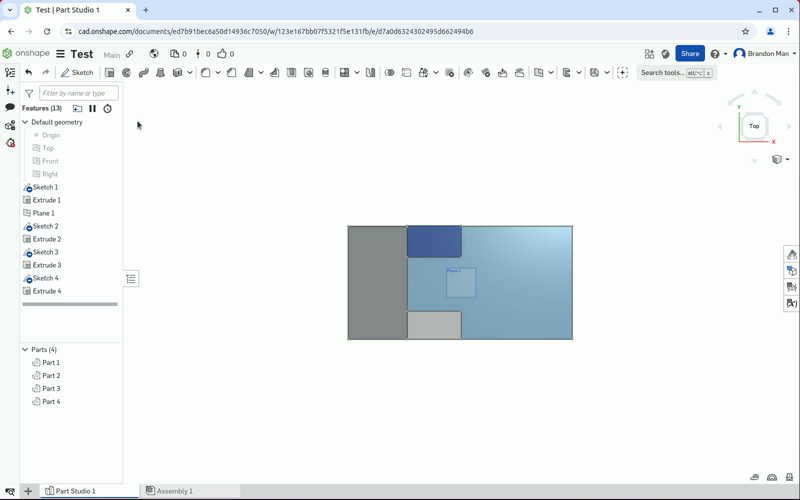
key(shift+h)
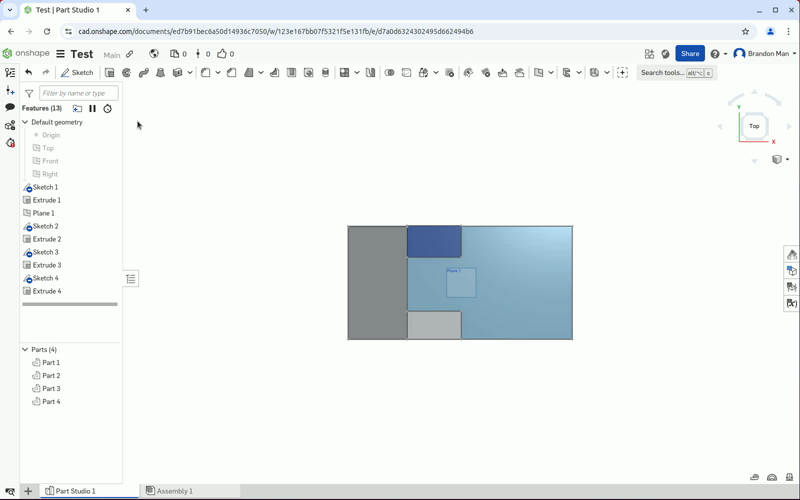
key(shift+7)
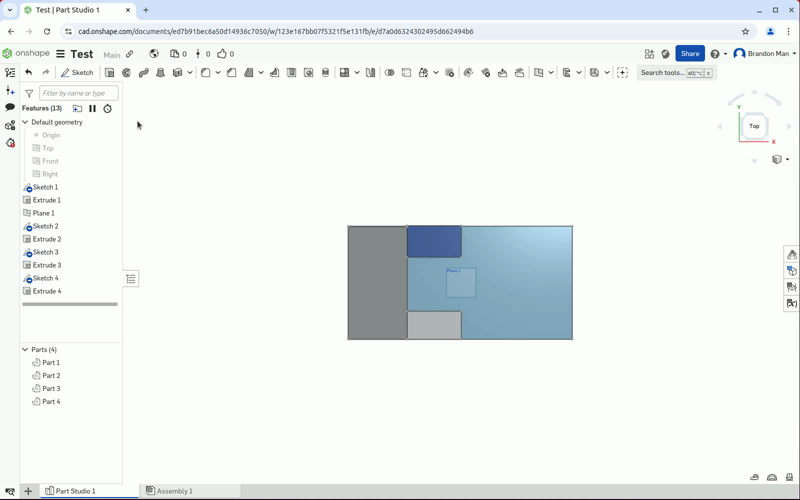
key(up, 3)
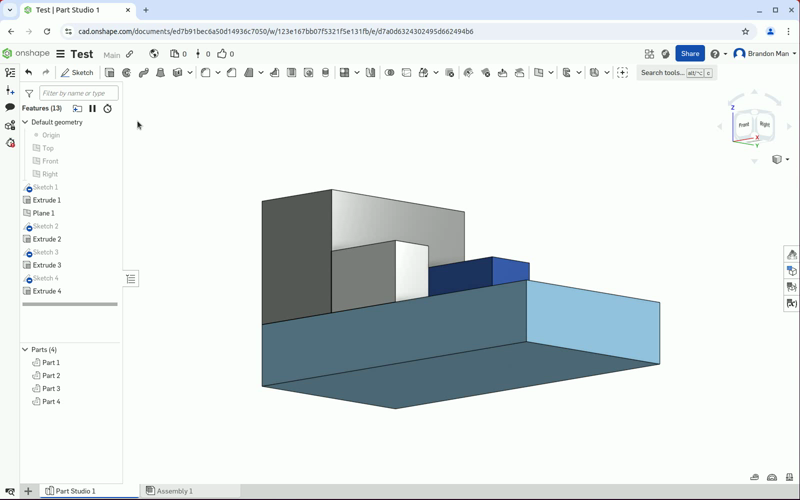
key(left, 3)
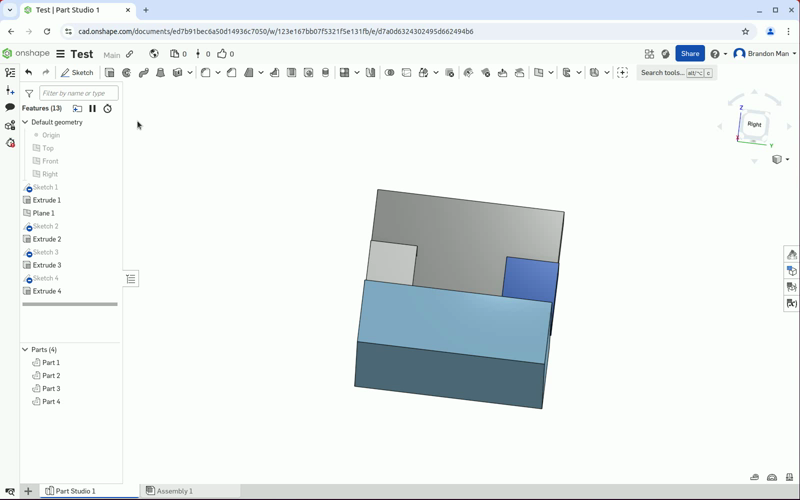
key(right, 3)
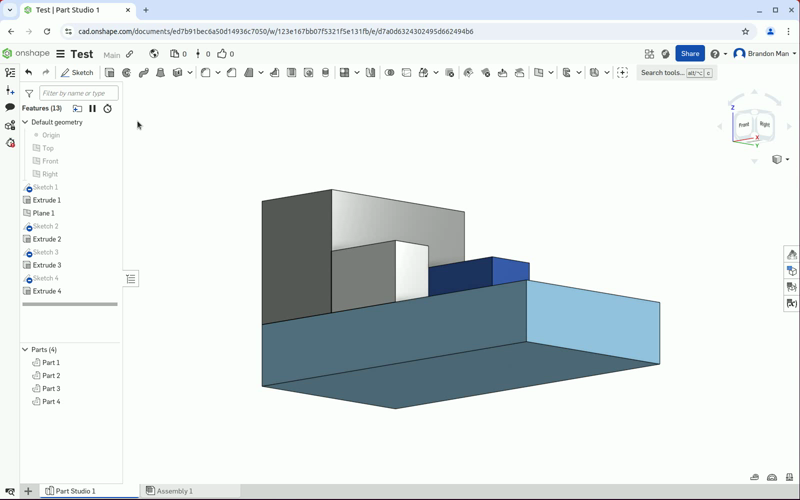
key(down, 3)
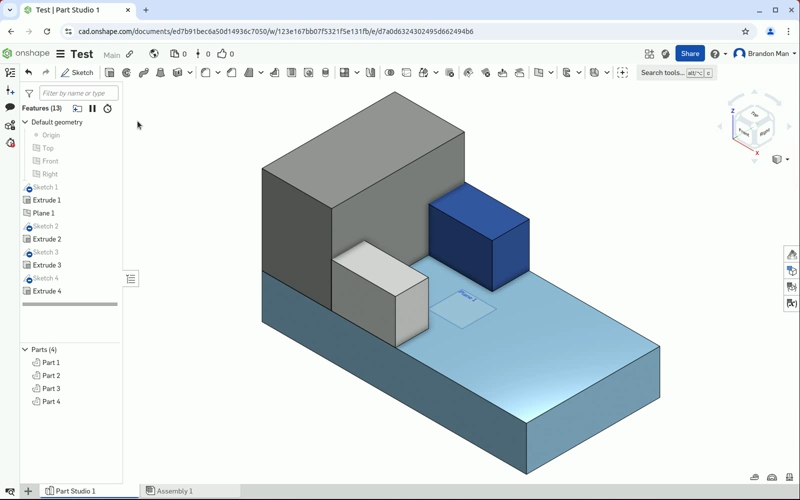
mouse_move(73, 189)
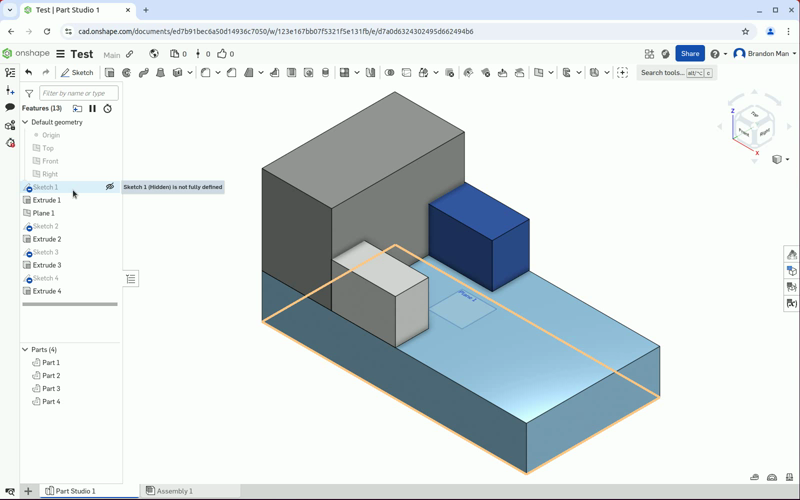
click(73, 189)